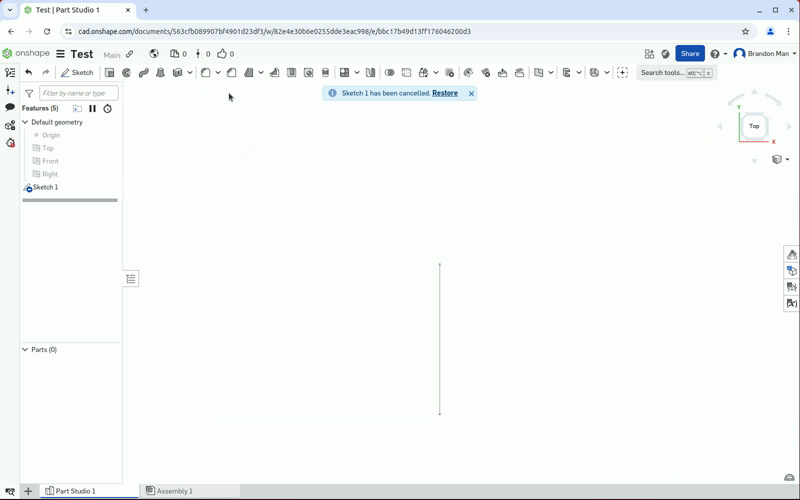
key(shift+h)
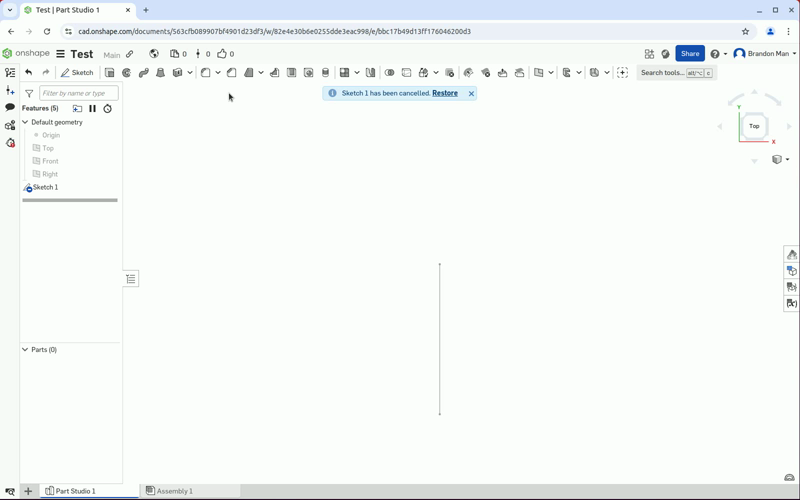
key(shift+s)
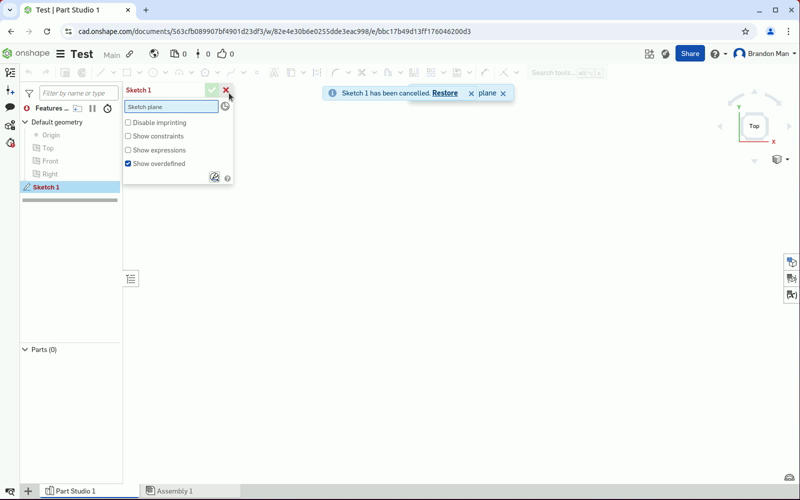
mouse_move(73, 150)
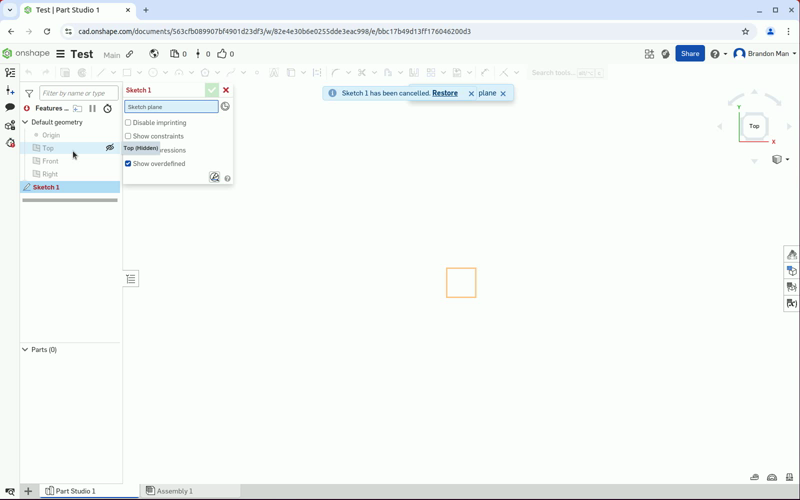
click(73, 150)
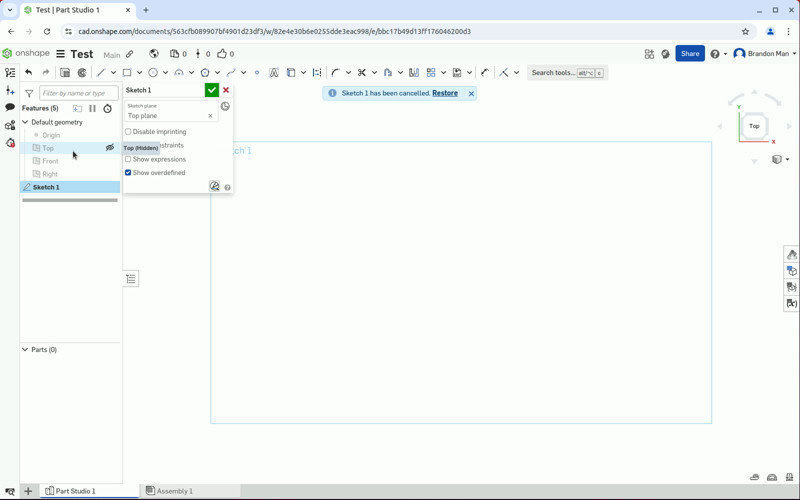
mouse_move(73, 352)
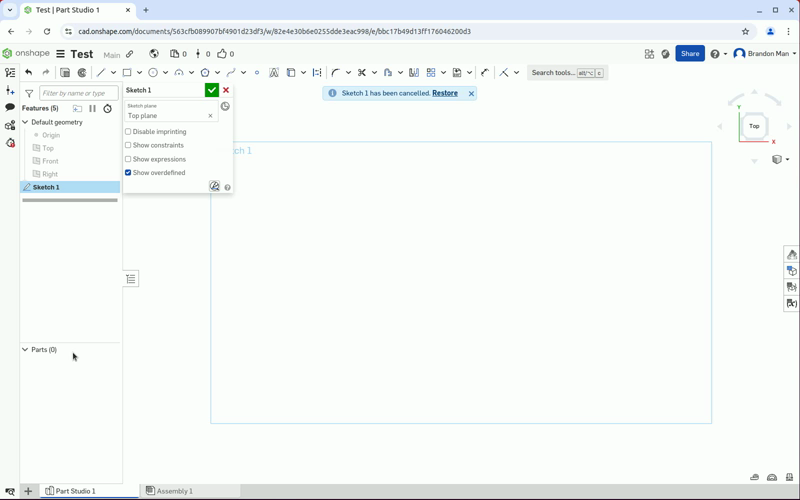
key(y)
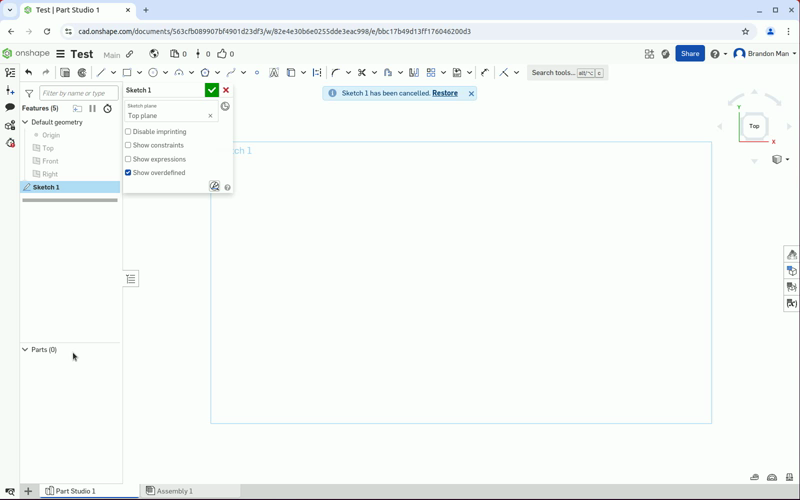
key(l)
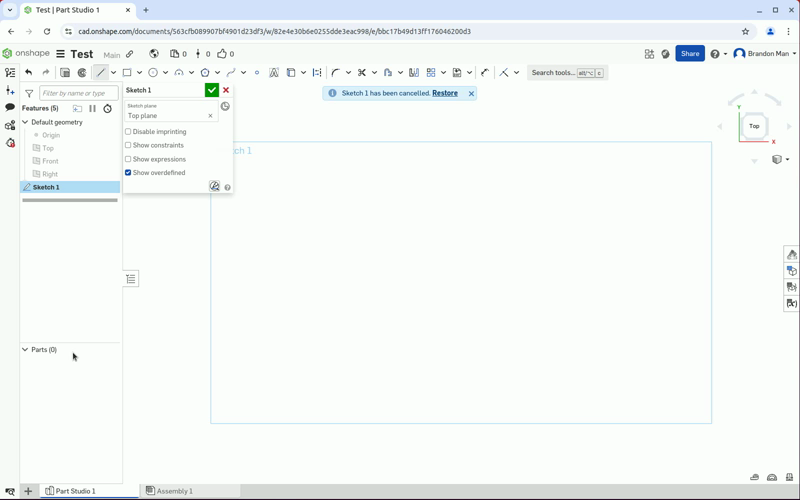
key_down(shift)
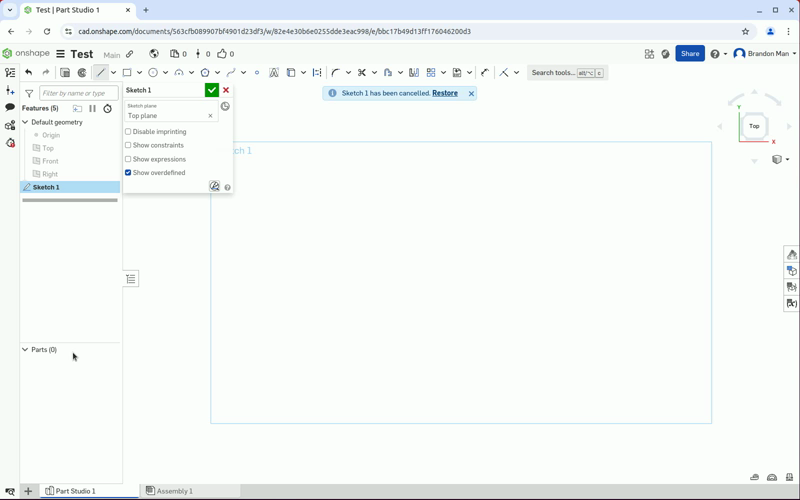
mouse_move(357, 355)
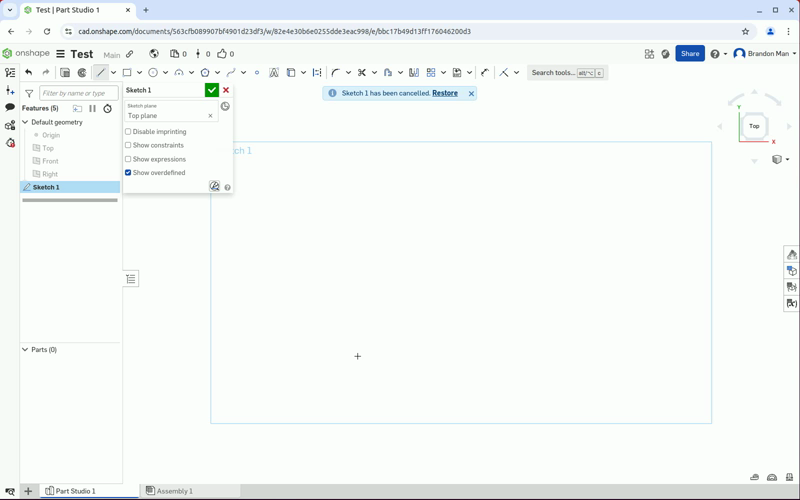
click(357, 355)
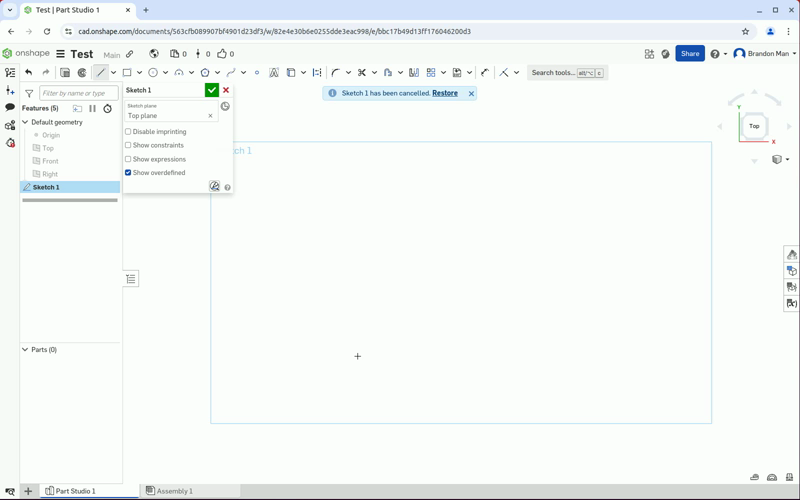
key_up(shift)
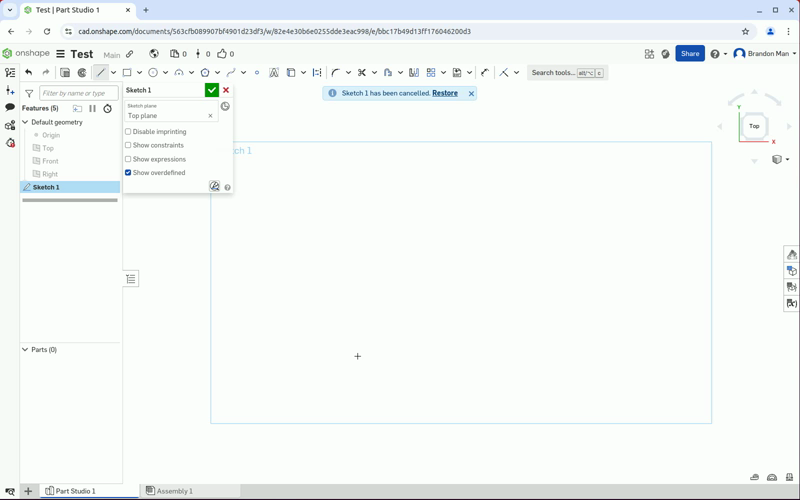
key_down(shift)
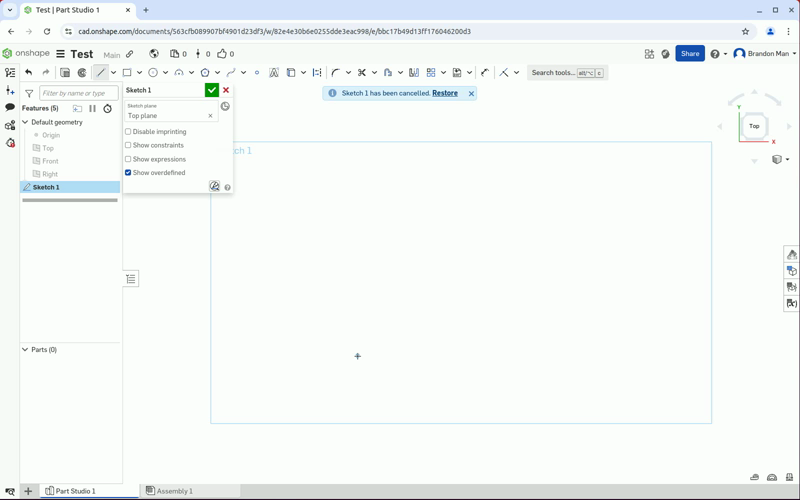
mouse_move(564, 355)
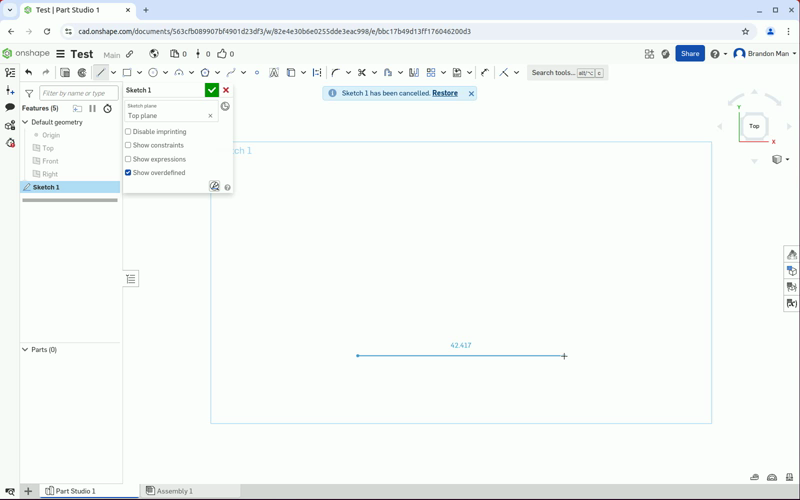
click(564, 355)
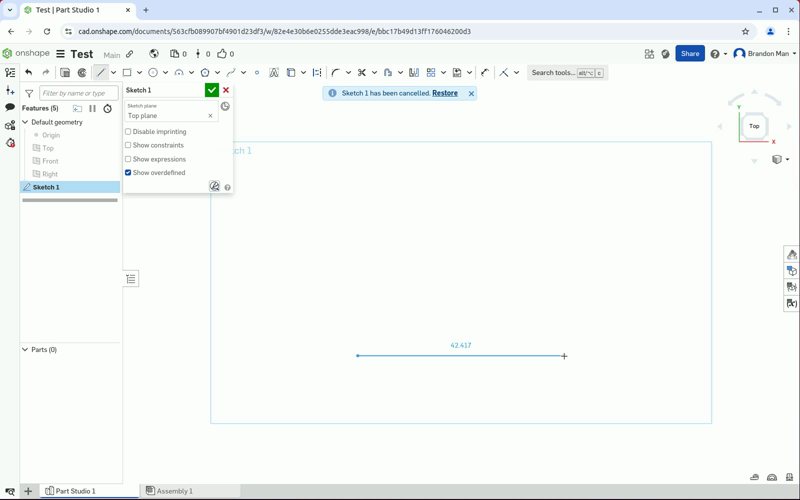
key_up(shift)
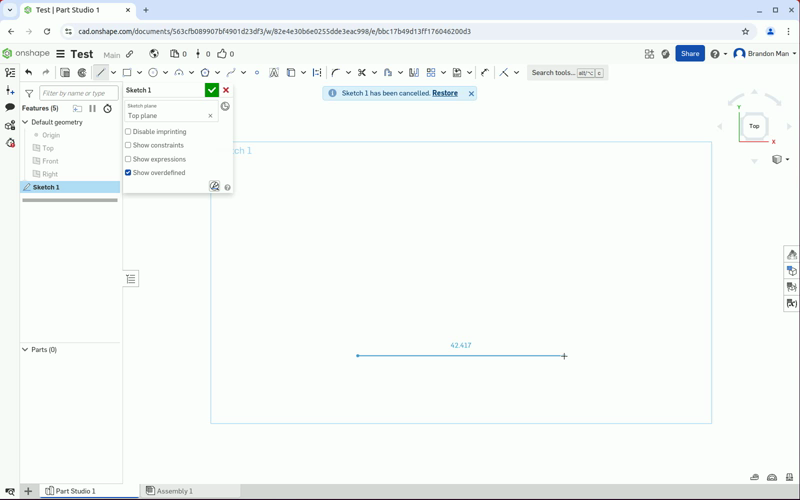
key_down(shift)
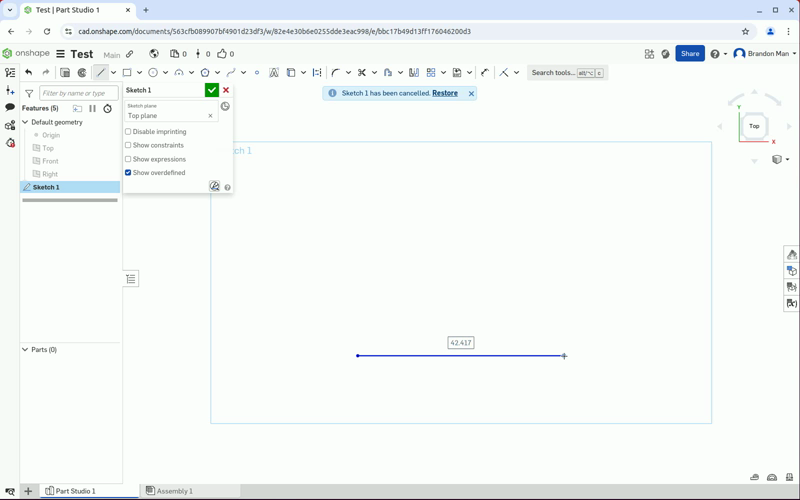
mouse_move(564, 209)
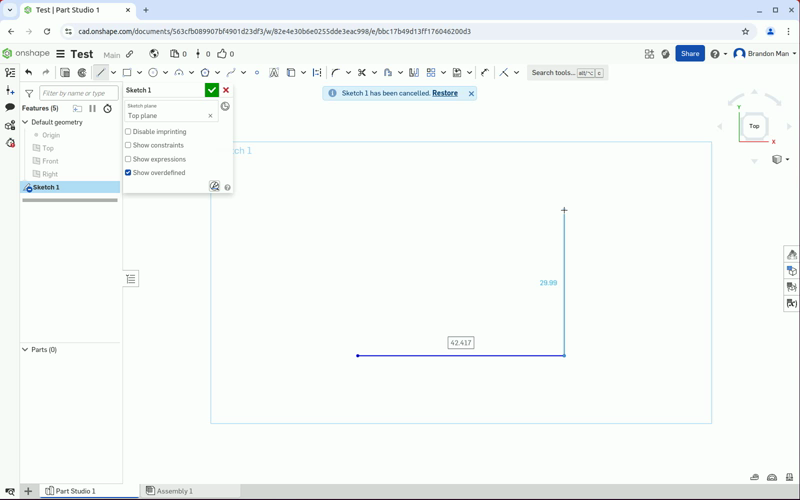
click(564, 209)
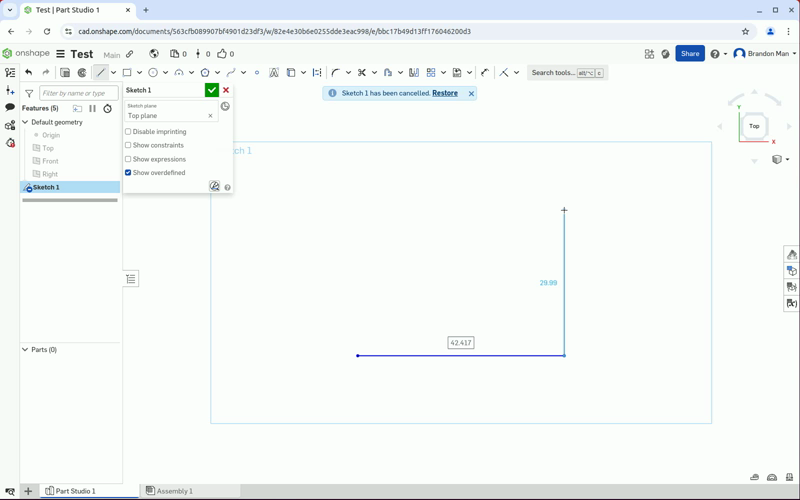
key_up(shift)
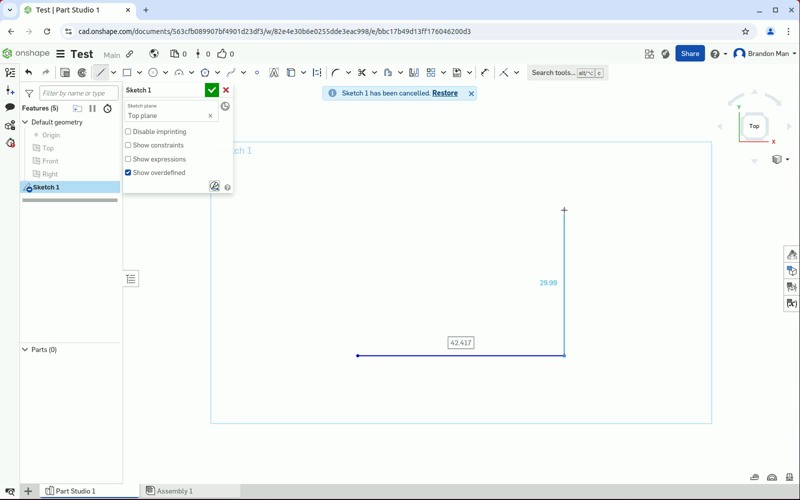
key_down(shift)
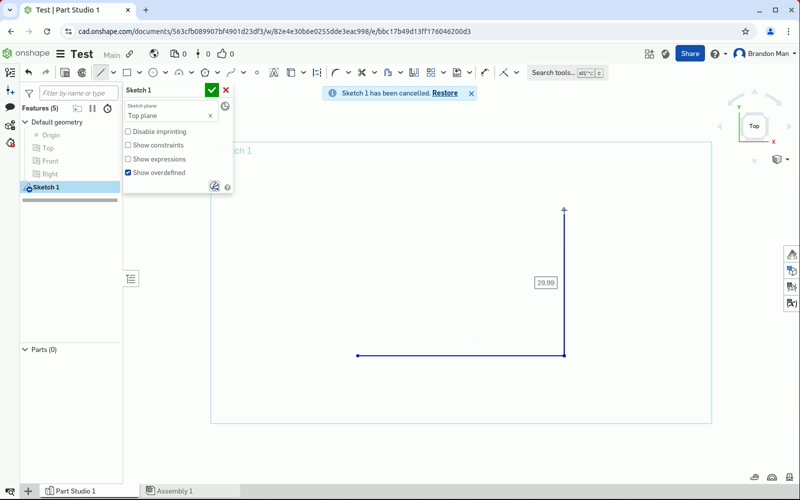
mouse_move(357, 209)
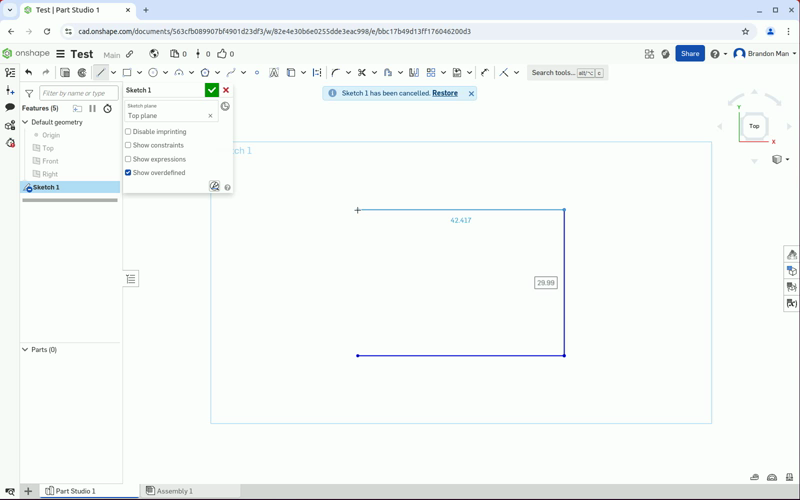
click(357, 209)
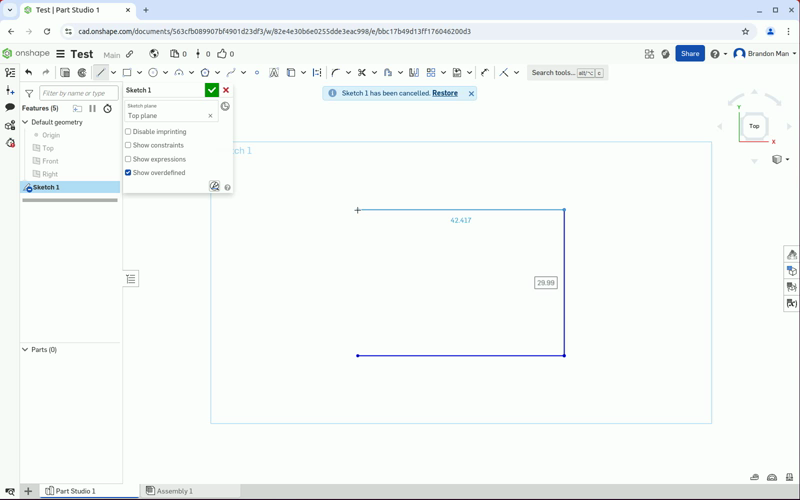
key_up(shift)
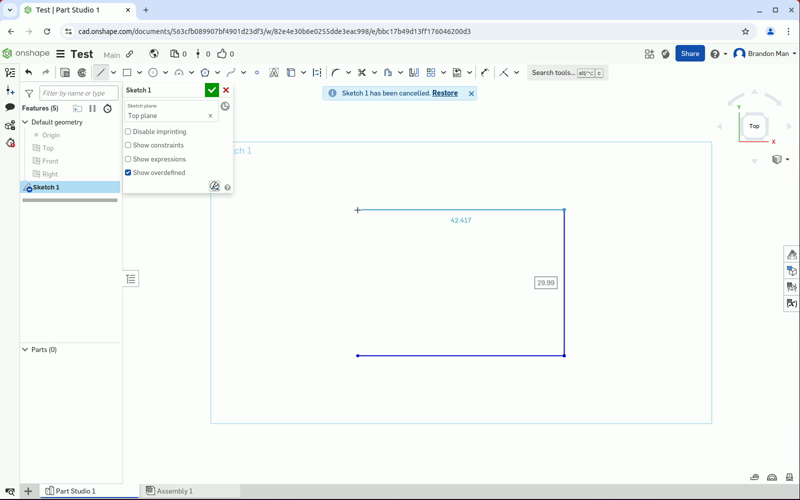
key_down(shift)
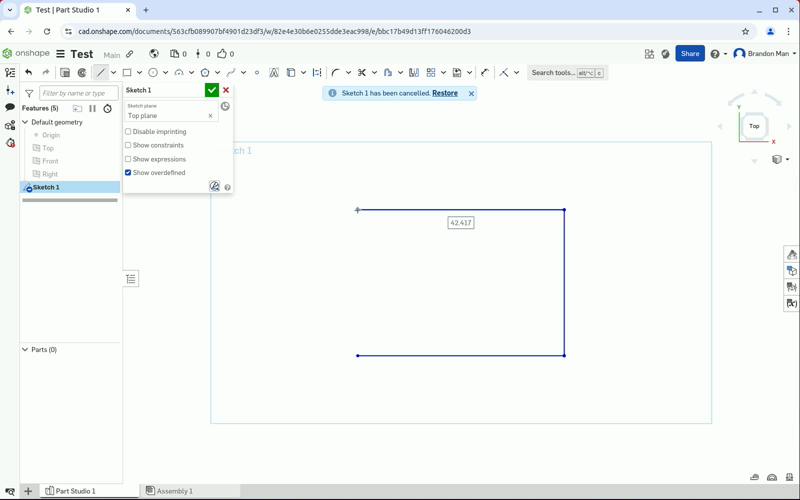
mouse_move(357, 355)
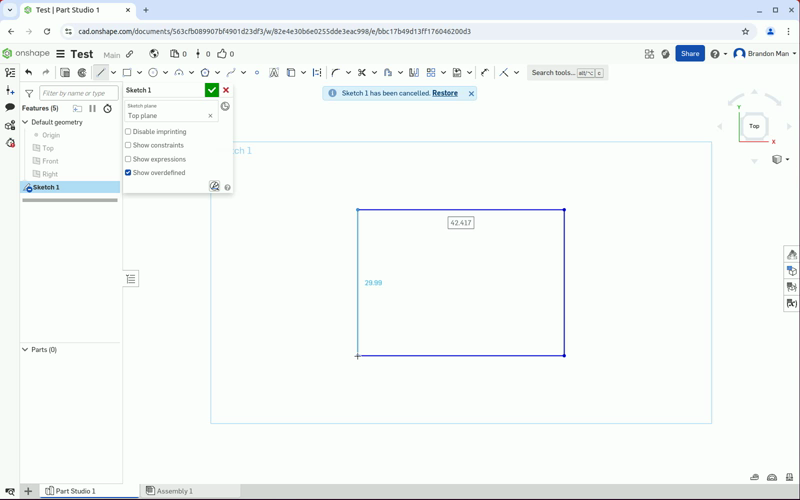
key_up(shift)
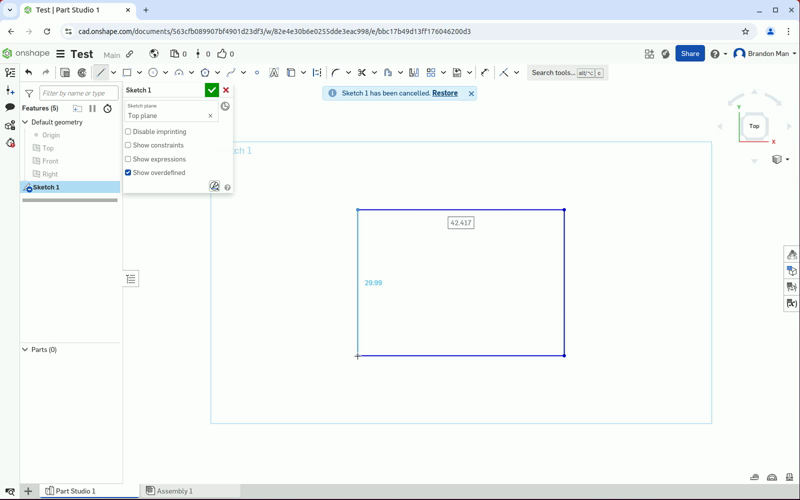
click(357, 355)
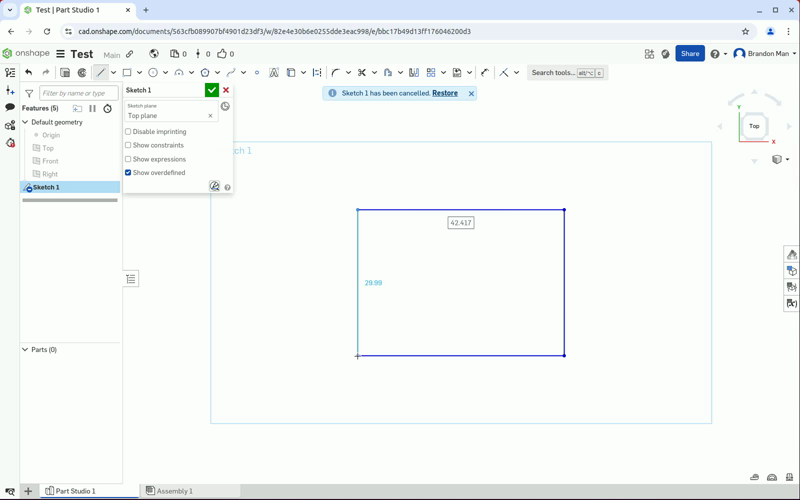
key(esc)
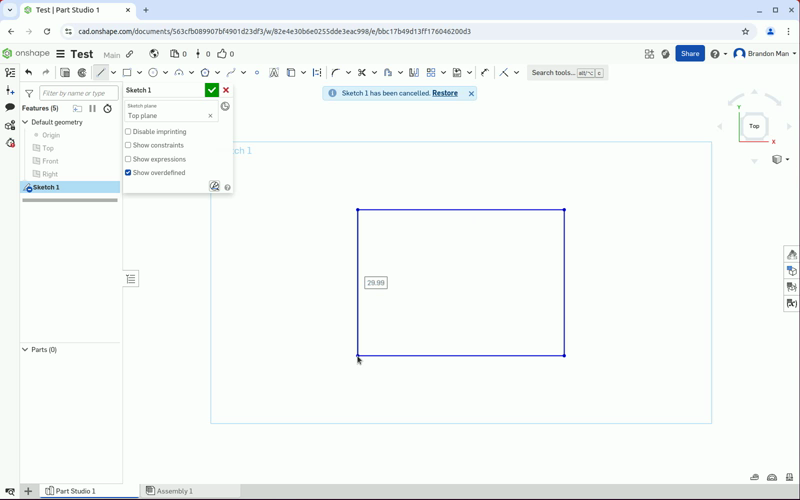
mouse_move(406, 259)
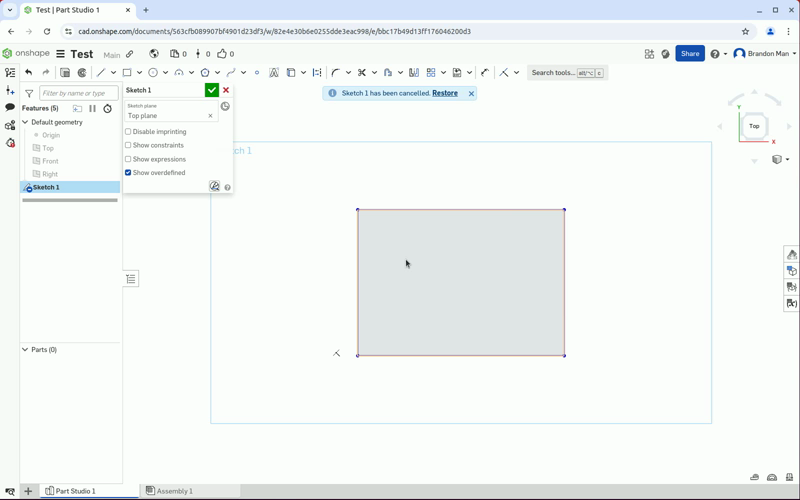
click(406, 259)
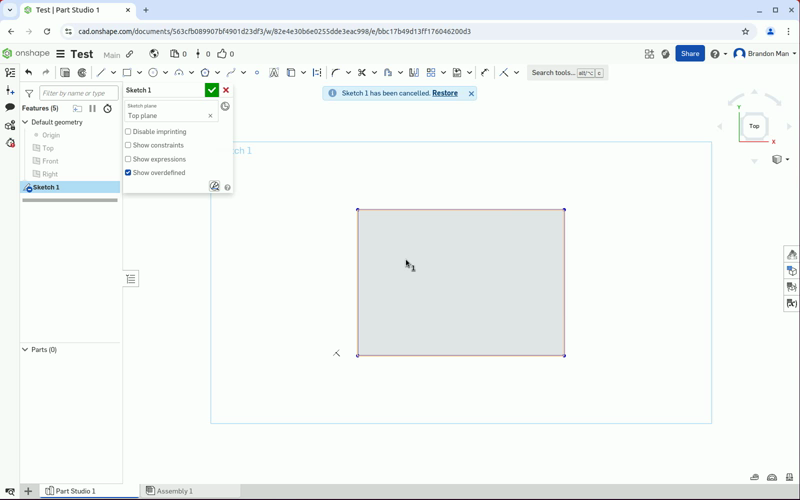
mouse_move(73, 352)
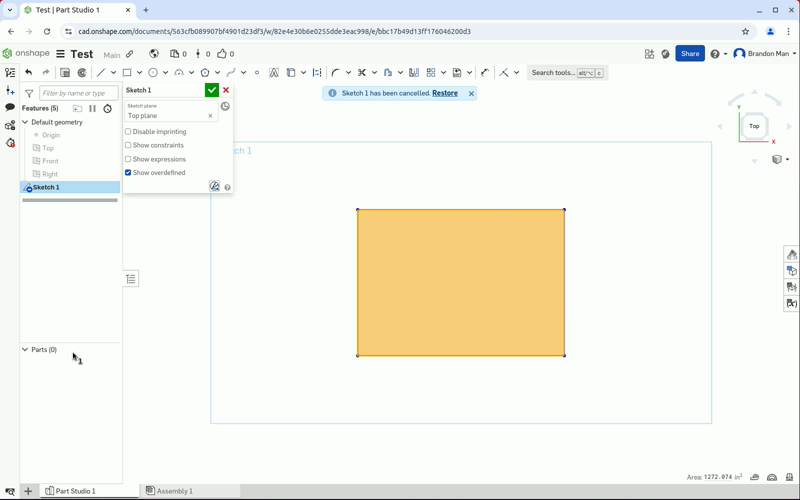
key(shift+y)
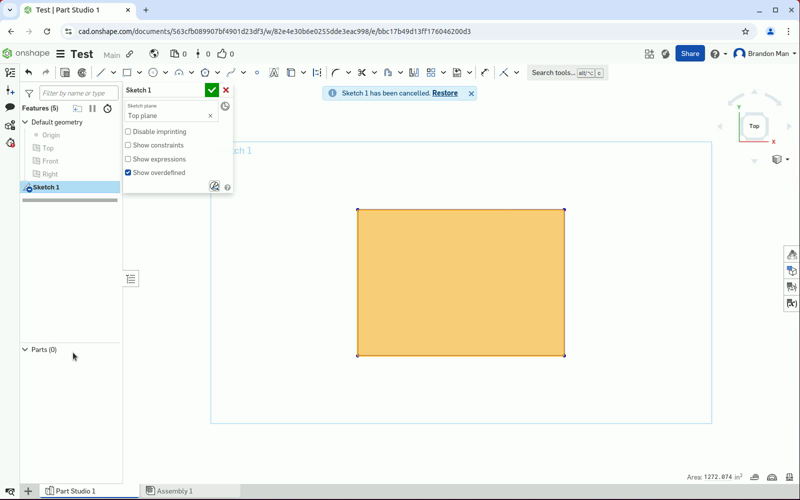
key(shift+e)
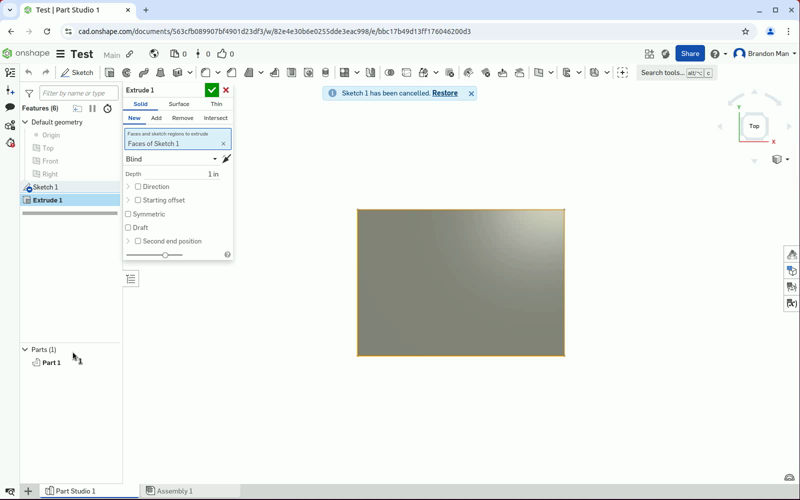
mouse_move(143, 106)
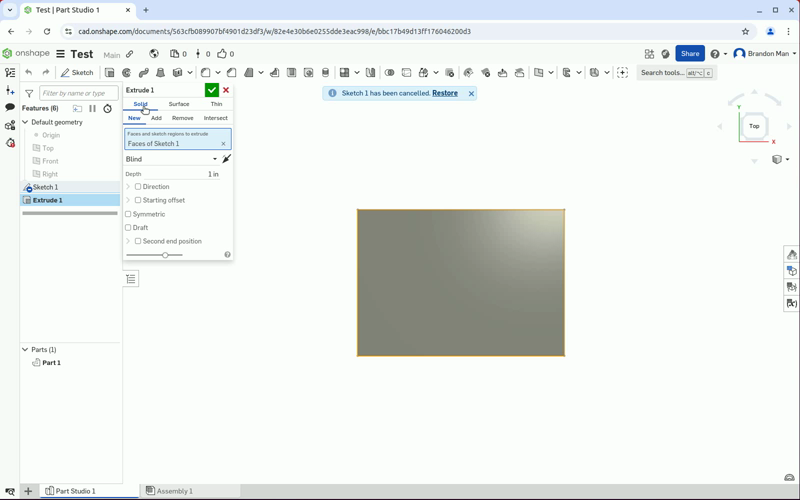
click(143, 106)
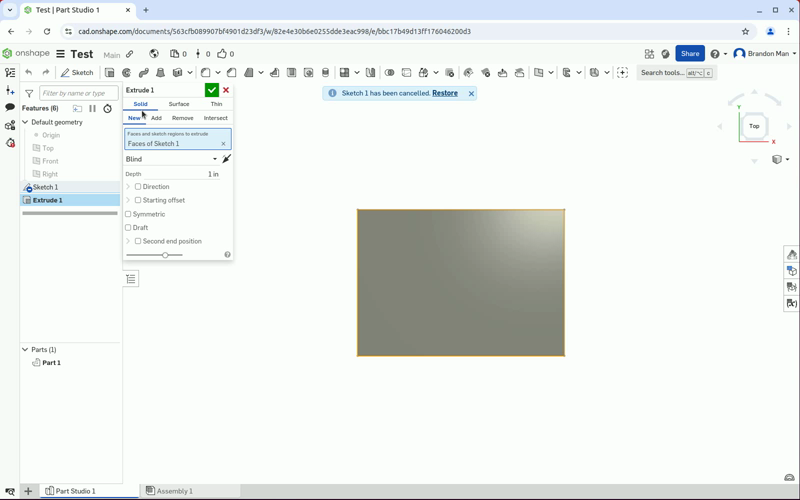
mouse_move(137, 120)
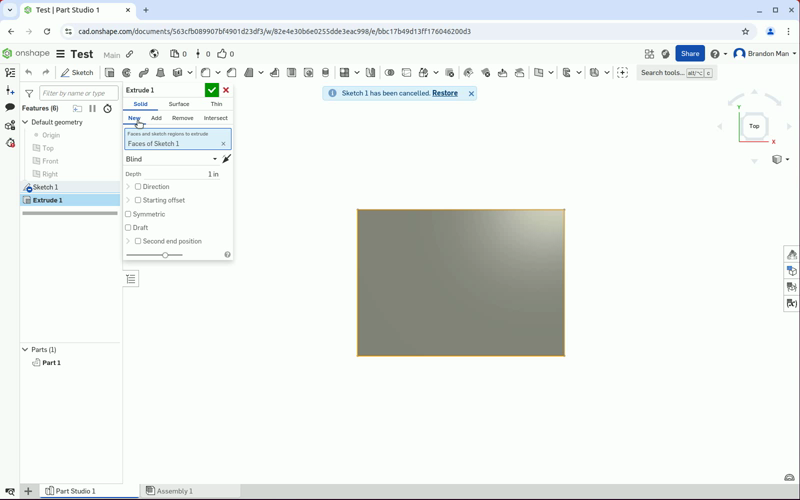
click(137, 120)
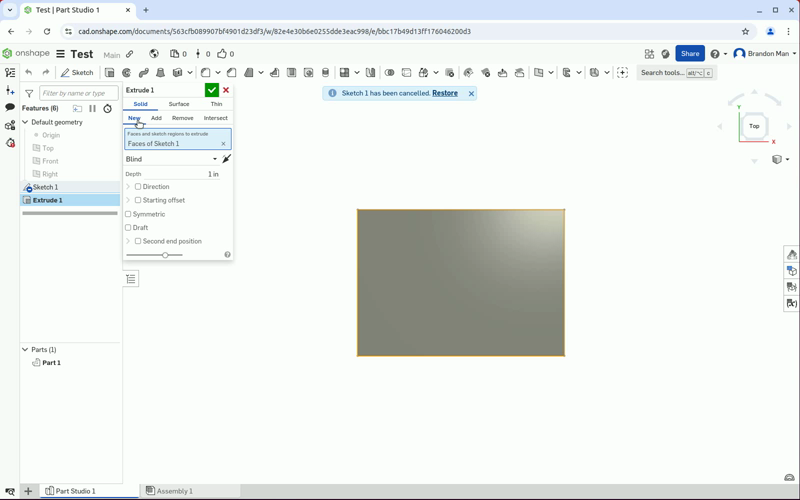
key(tab, 4)
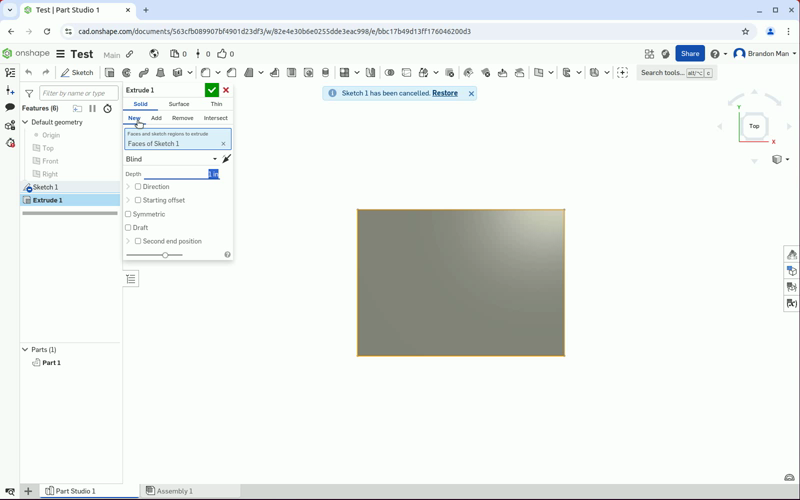
text(23.108)
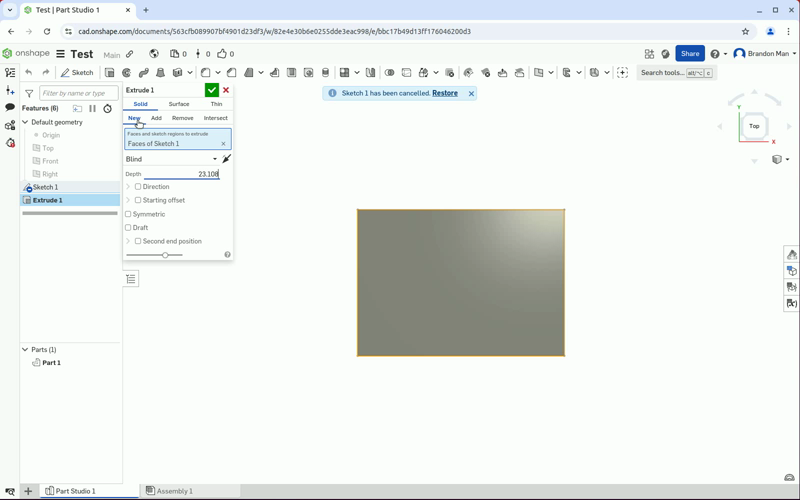
key(enter)
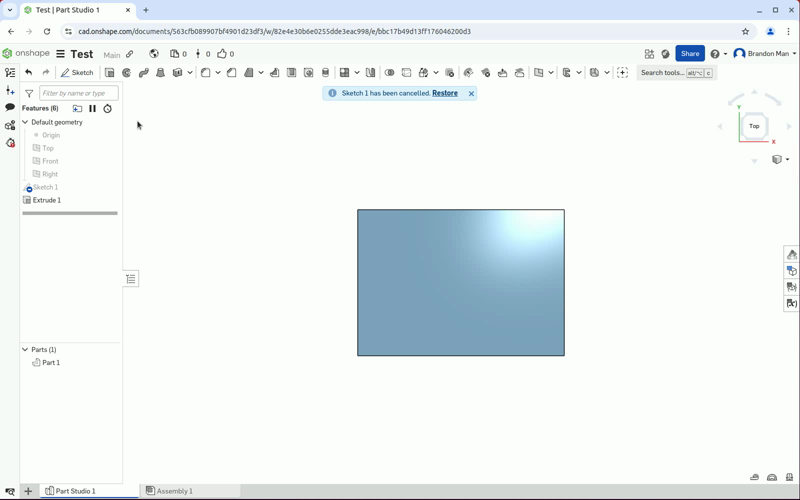
key(shift+h)
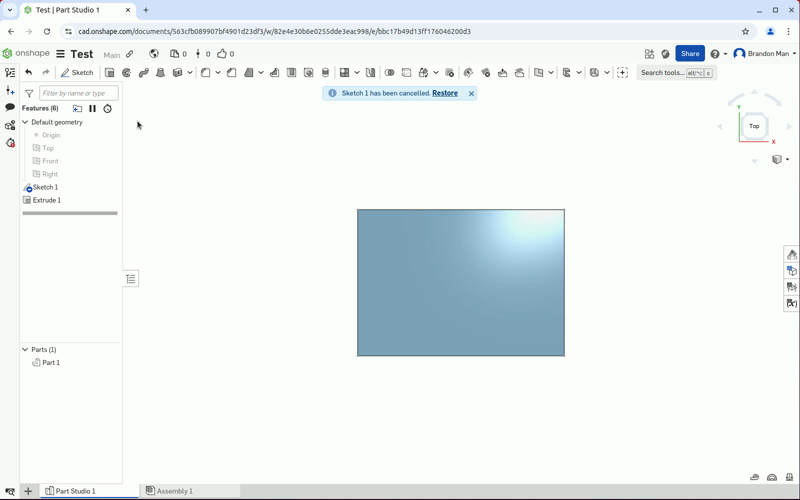
key(shift+h)
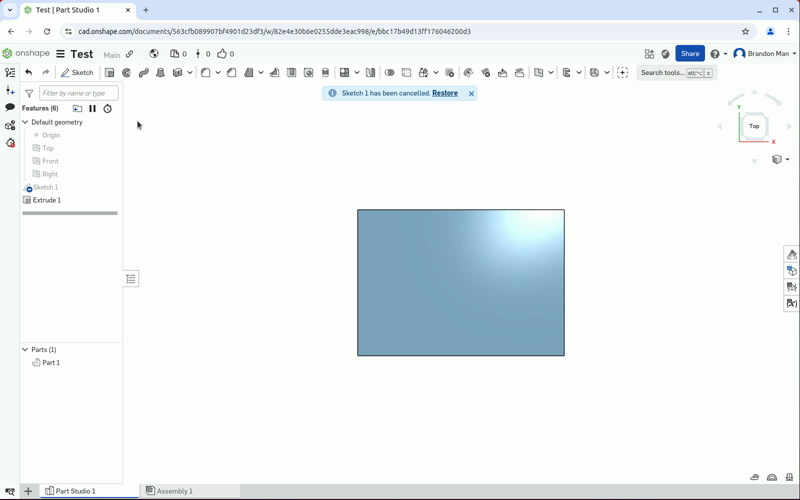
mouse_move(73, 189)
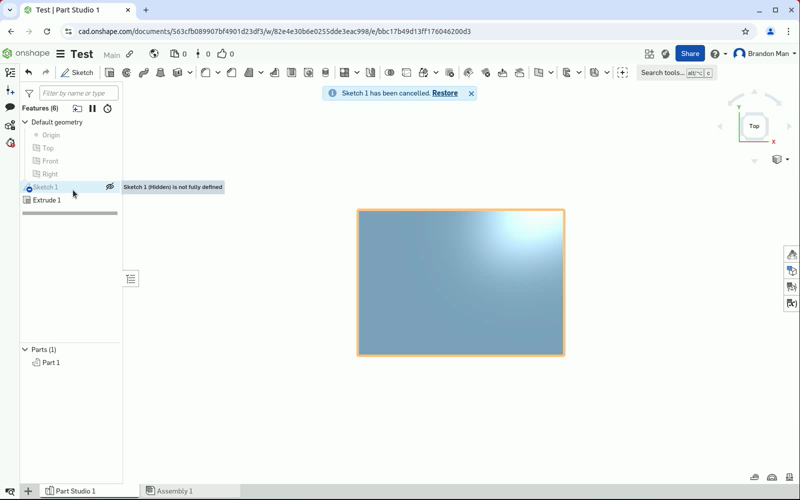
click(73, 189)
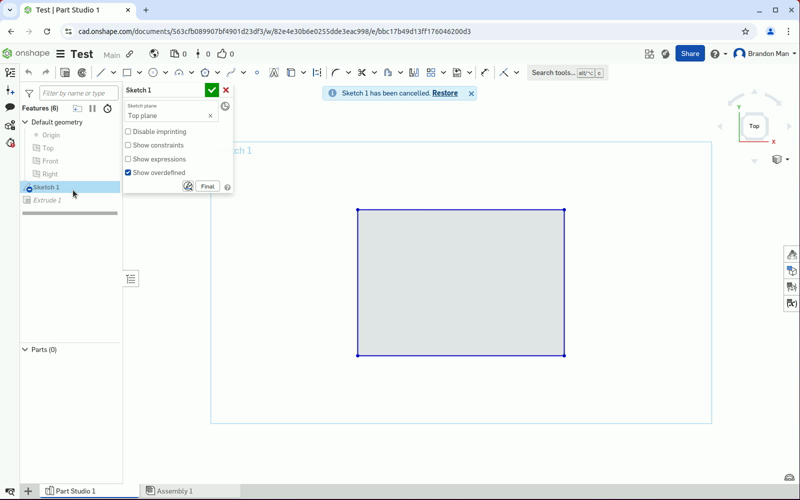
mouse_move(229, 92)
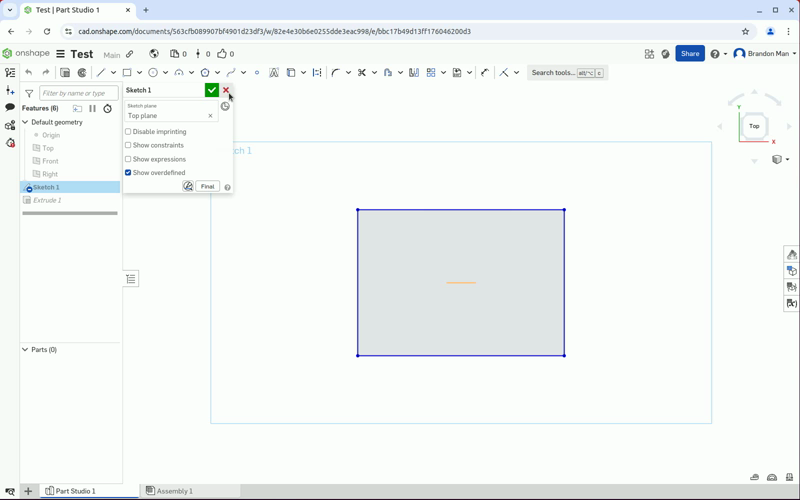
click(229, 92)
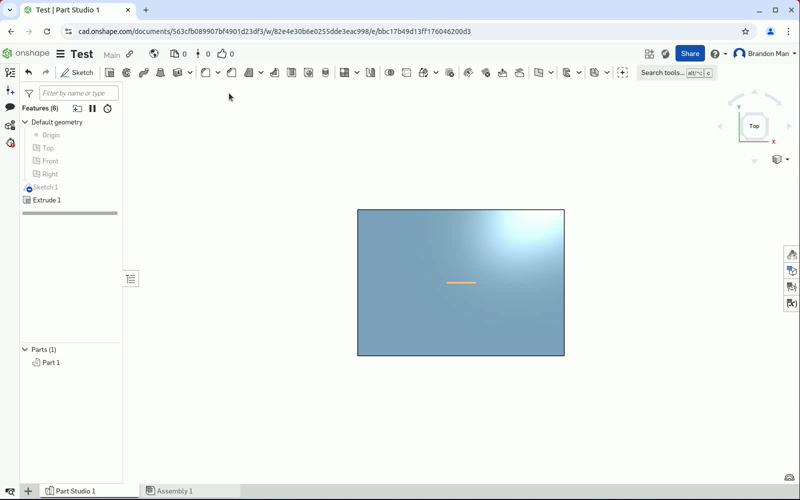
mouse_move(541, 75)
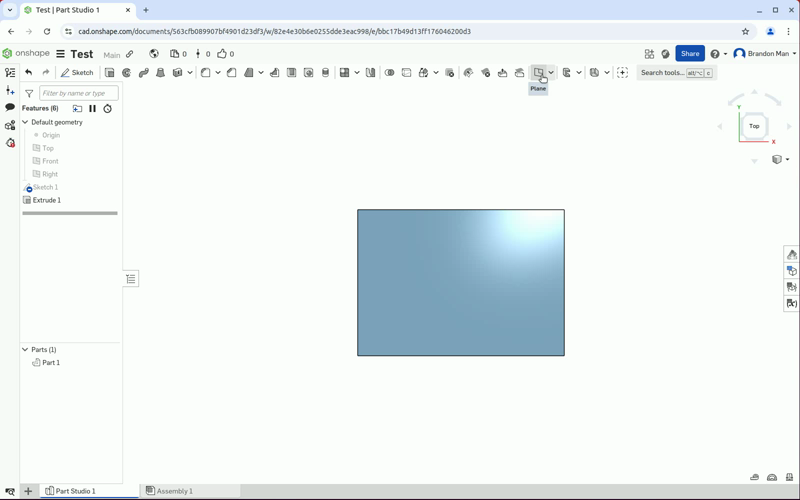
click(541, 75)
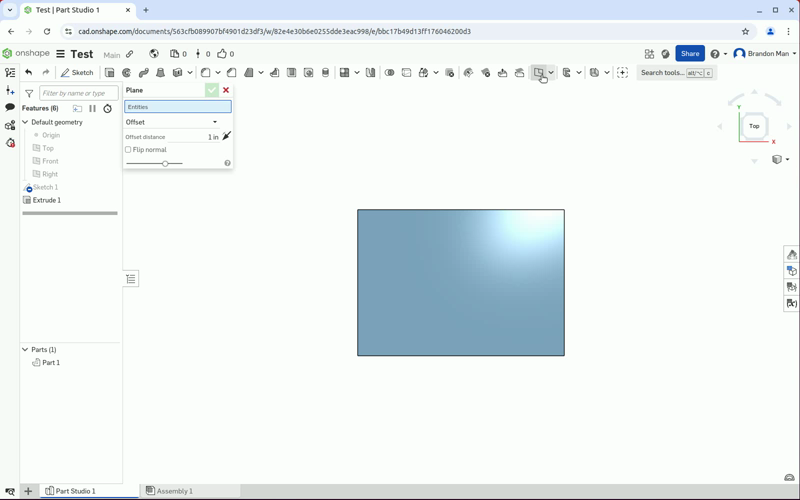
mouse_move(73, 150)
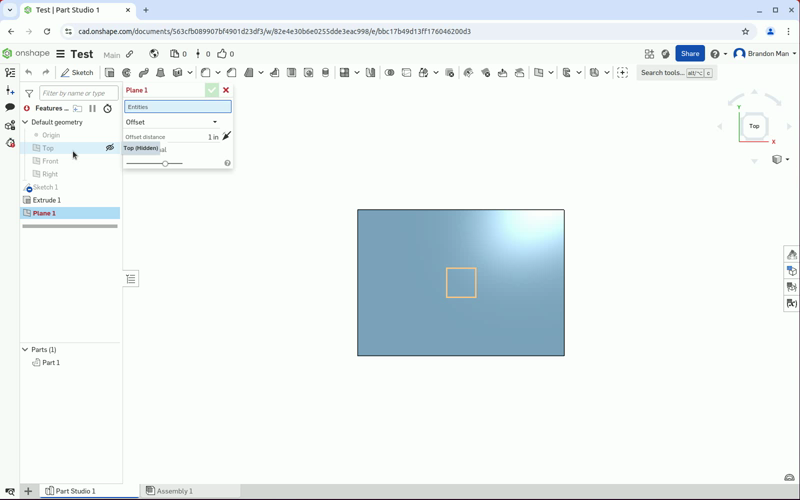
click(73, 150)
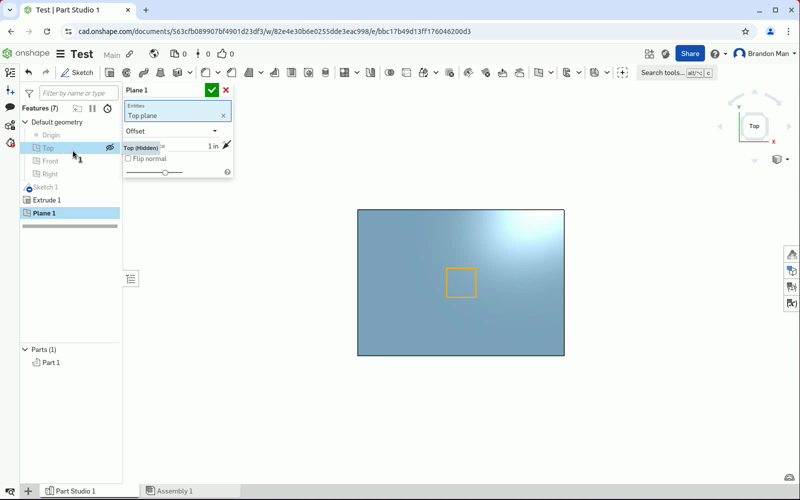
key(tab, 2)
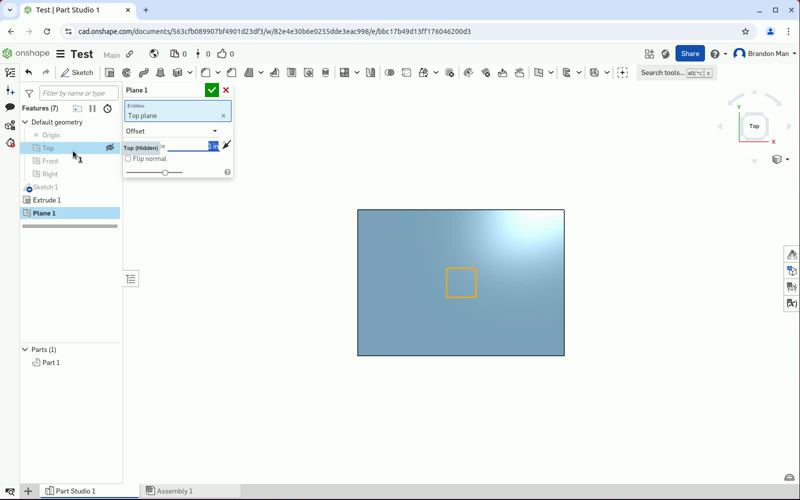
text(23.108)
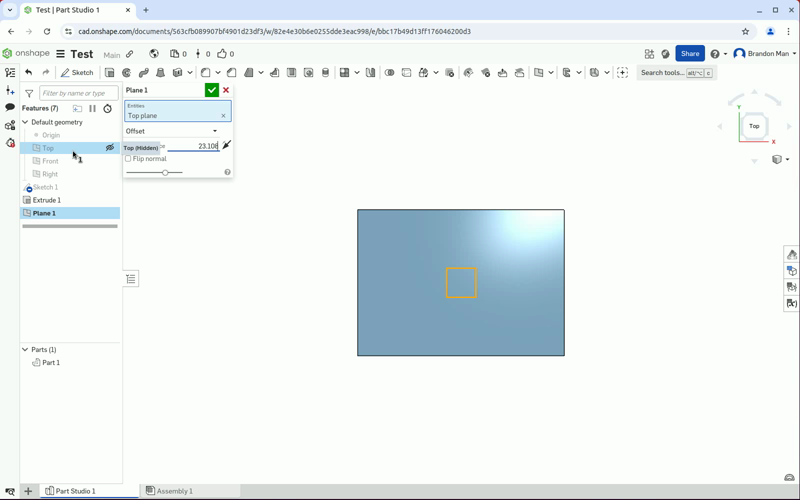
key(enter, 2)
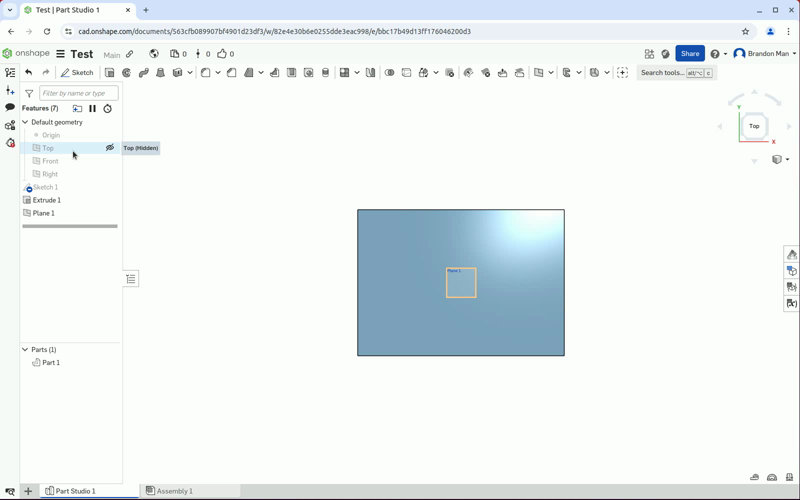
key(shift+s)
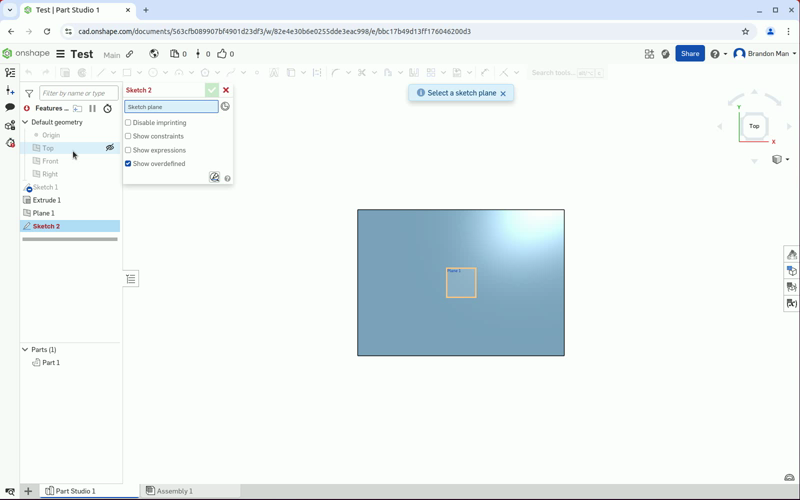
mouse_move(73, 215)
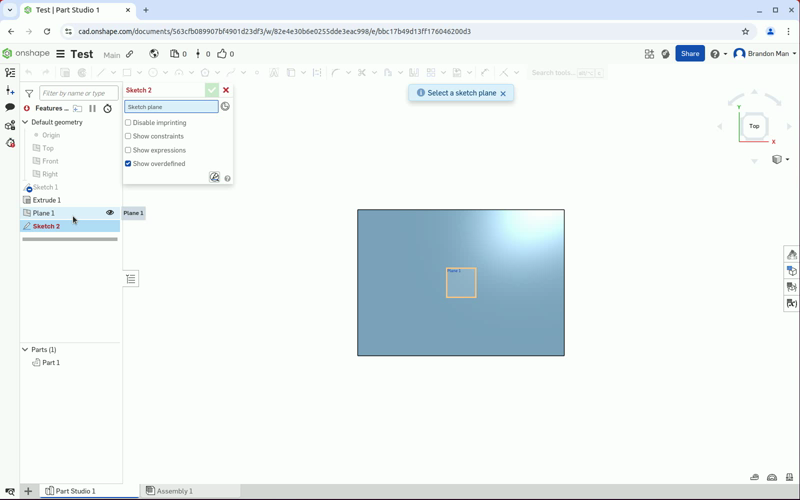
click(73, 215)
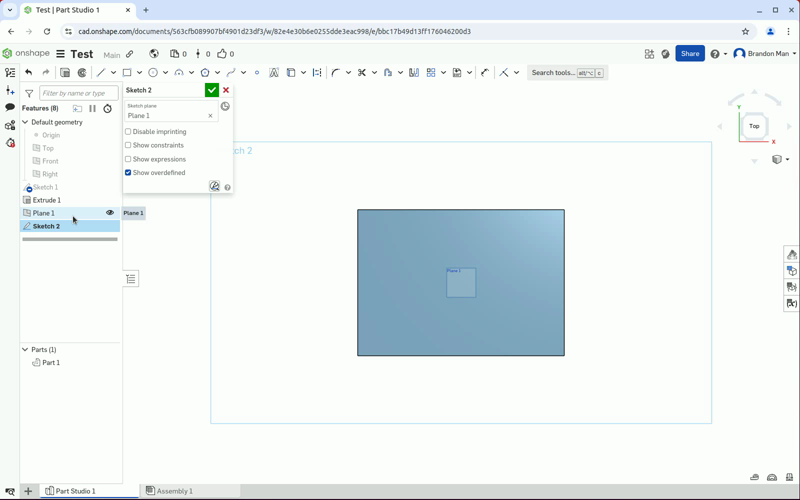
mouse_move(73, 352)
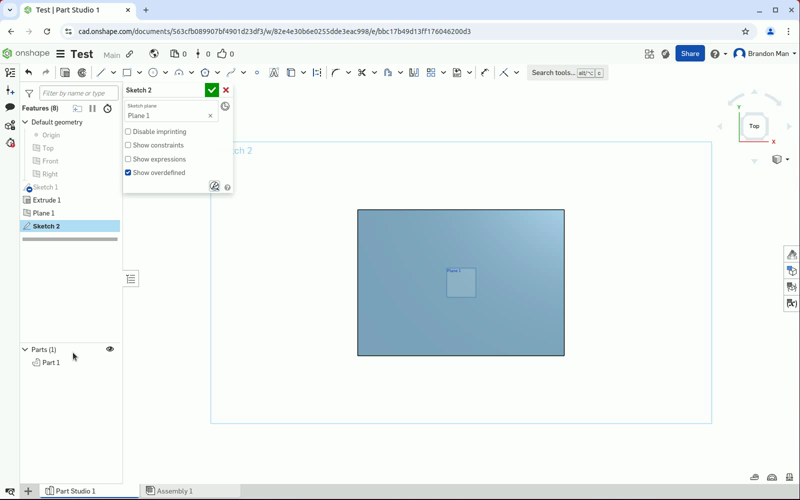
key(y)
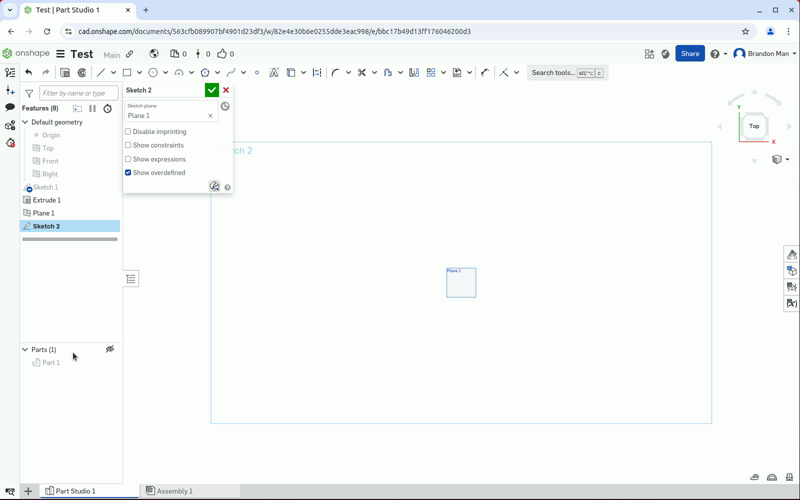
key(l)
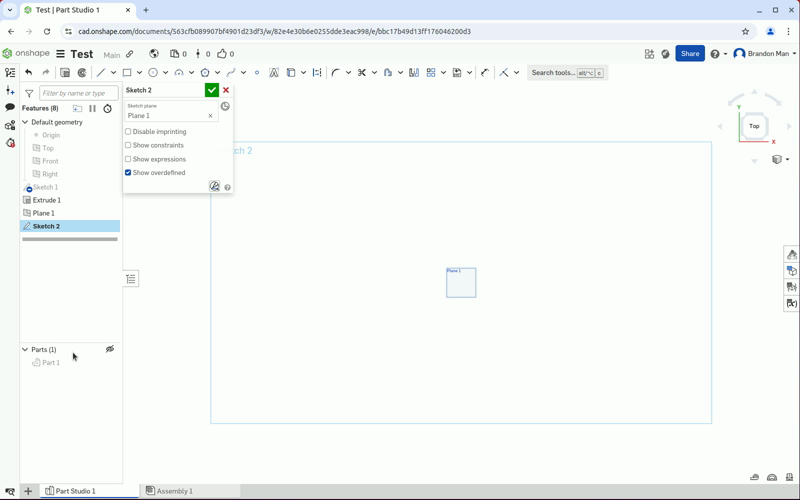
key_down(shift)
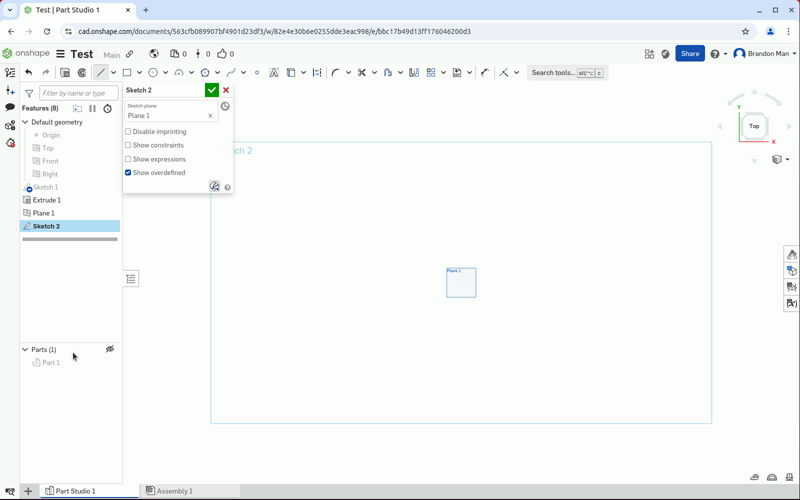
mouse_move(371, 343)
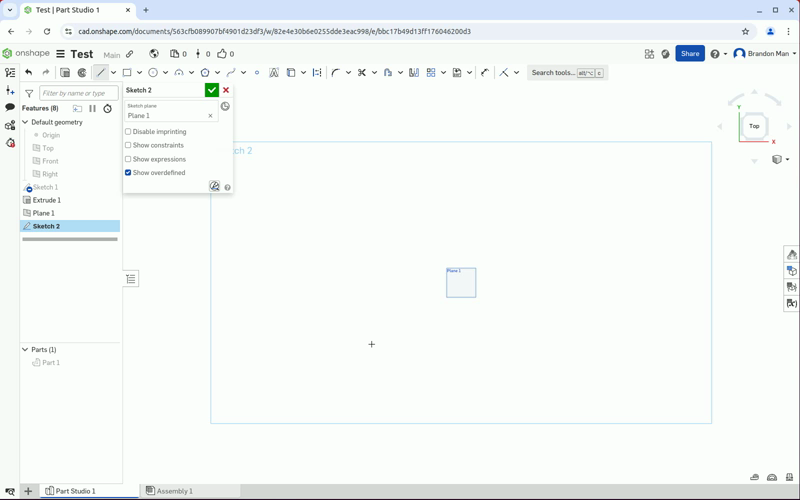
click(371, 343)
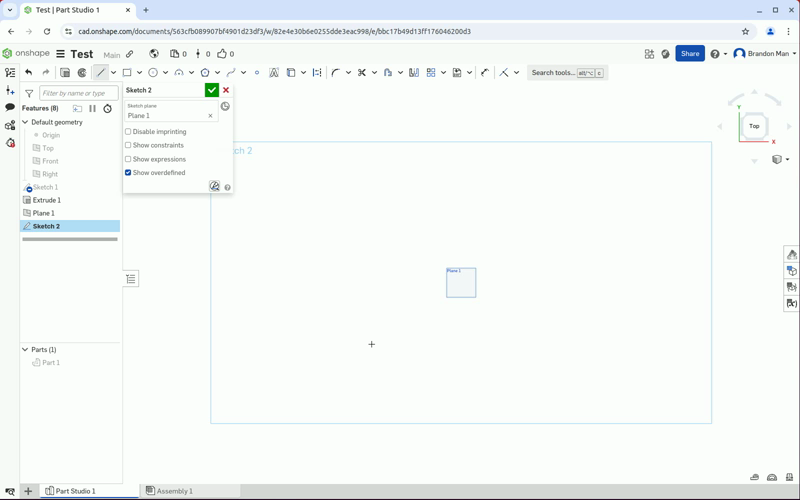
key_up(shift)
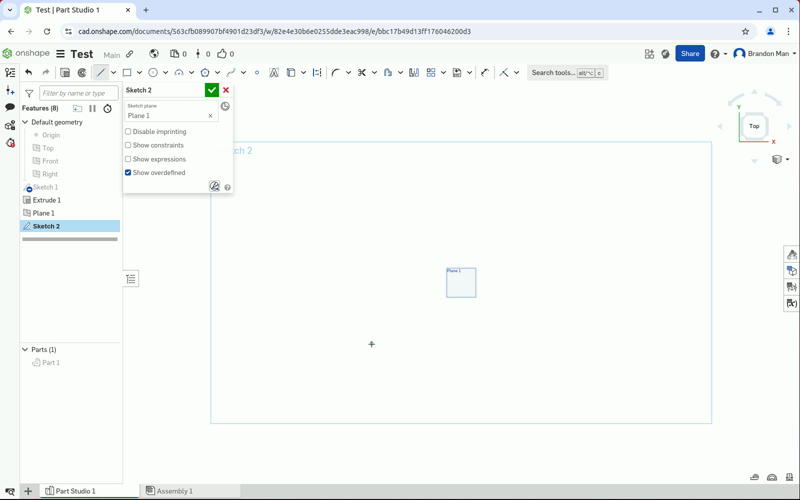
key_down(shift)
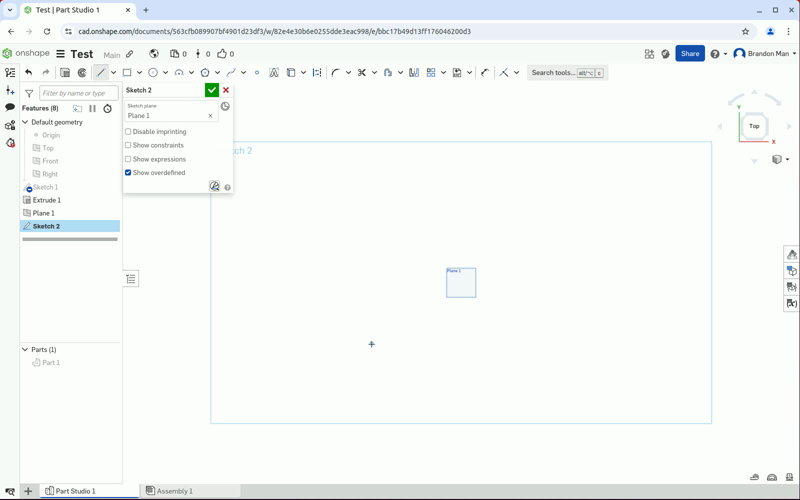
mouse_move(550, 343)
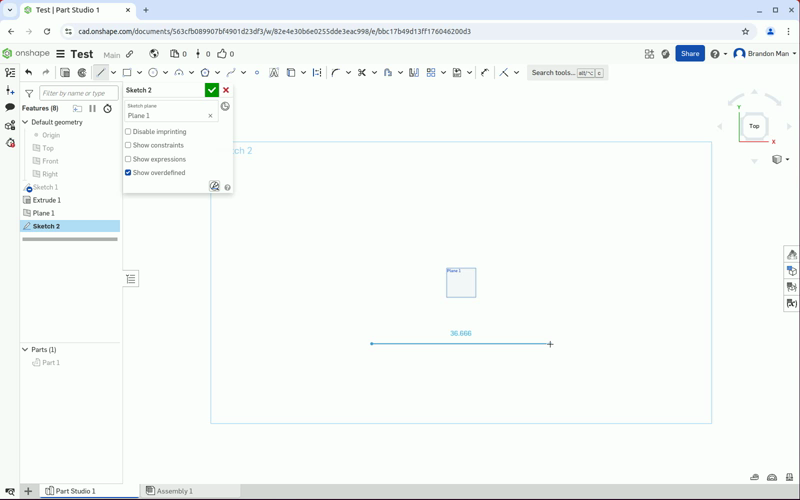
click(550, 343)
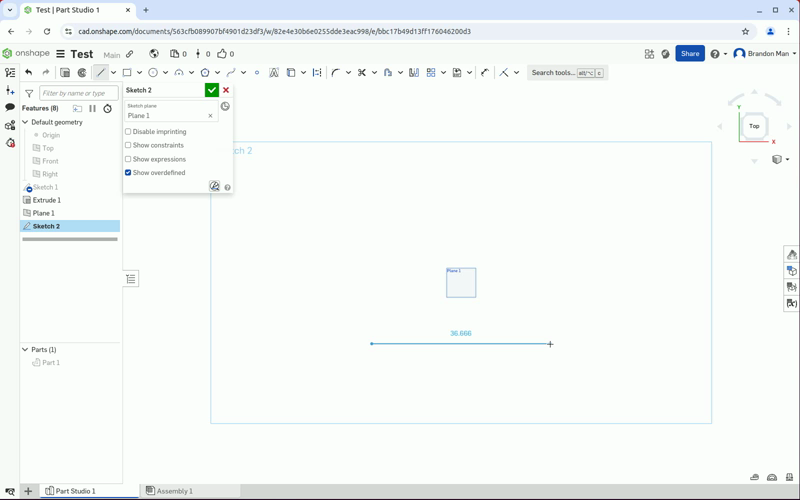
key_up(shift)
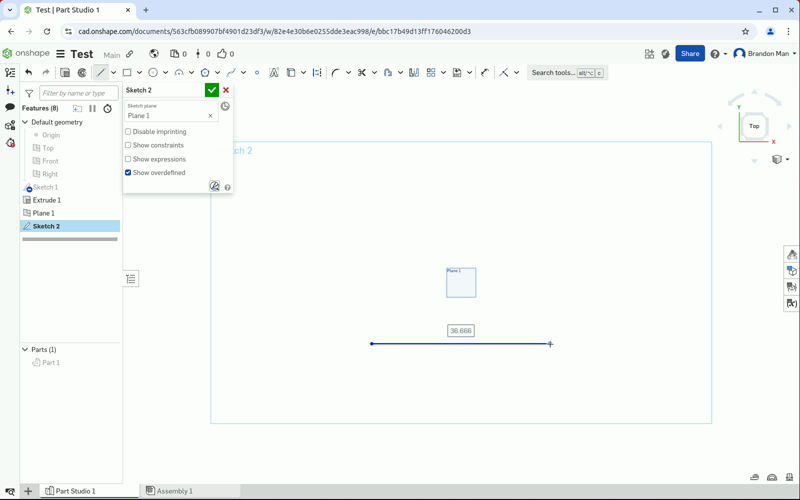
key_down(shift)
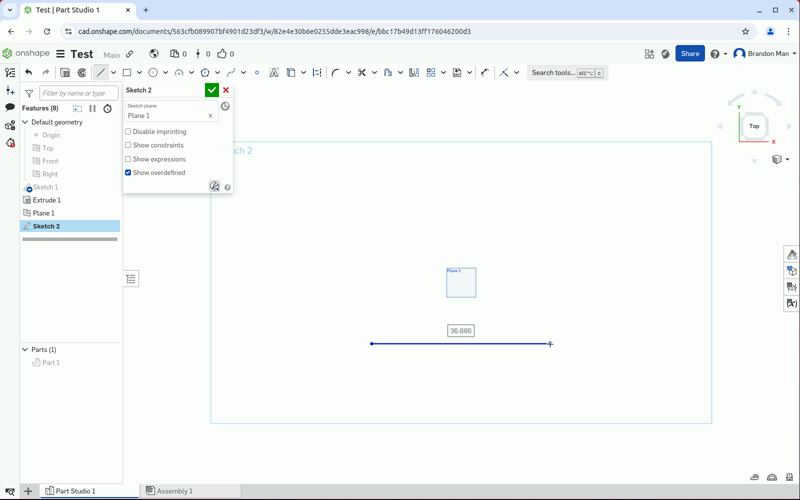
mouse_move(550, 223)
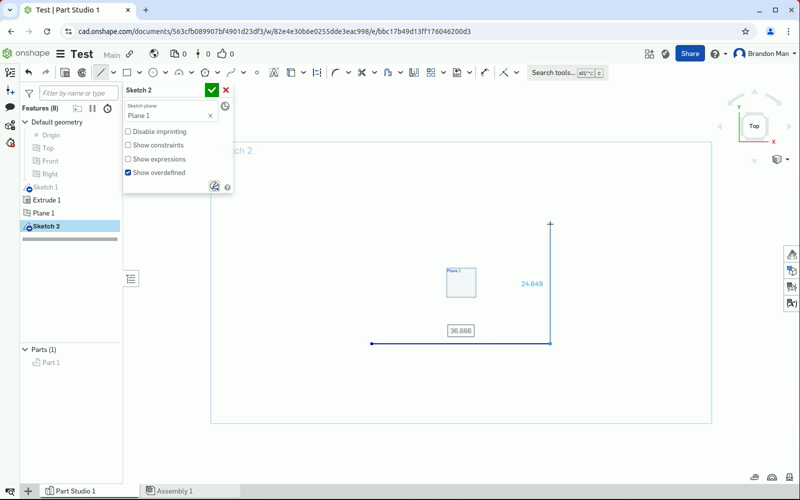
click(550, 223)
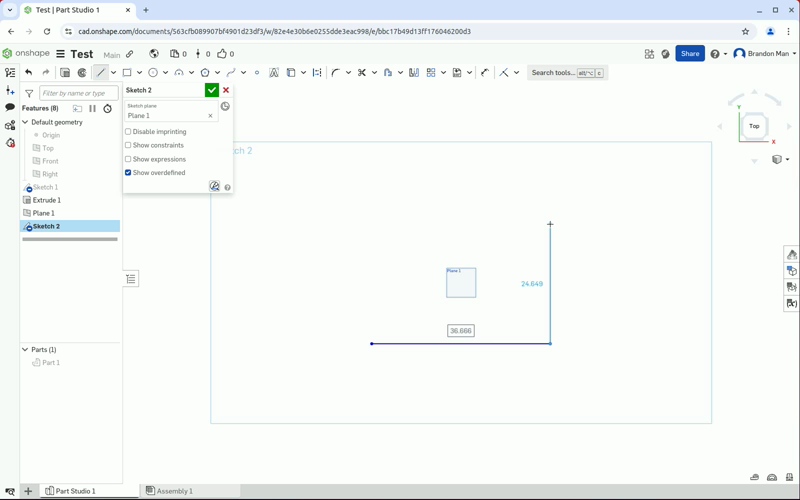
key_up(shift)
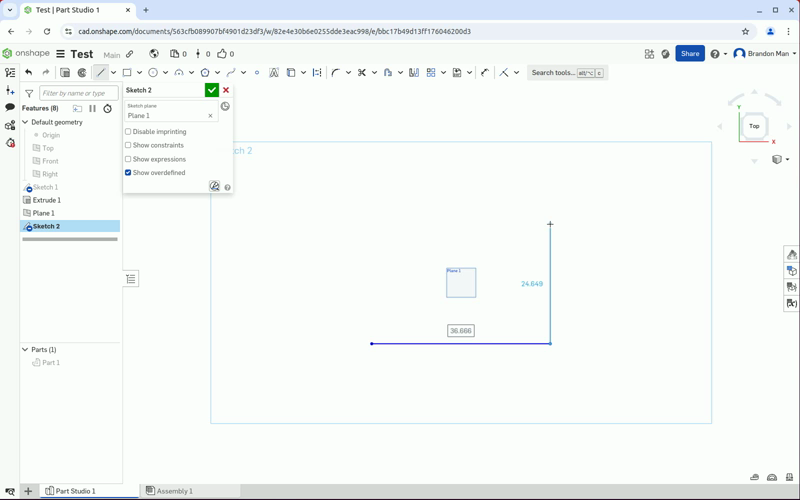
key_down(shift)
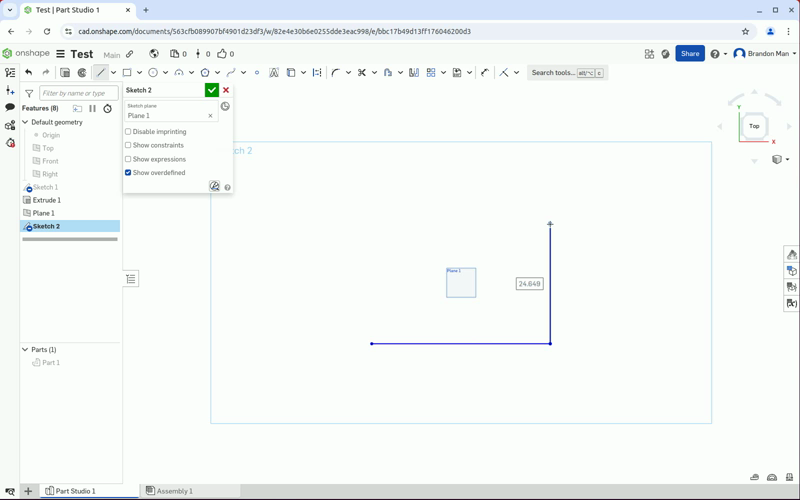
mouse_move(371, 223)
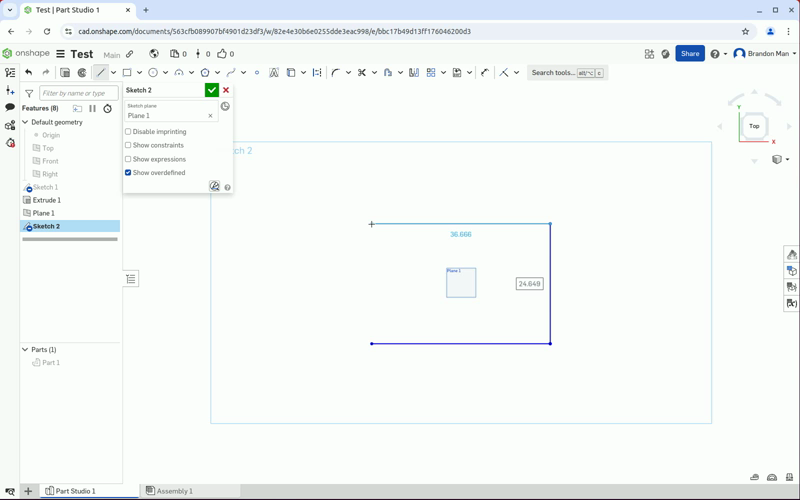
click(371, 223)
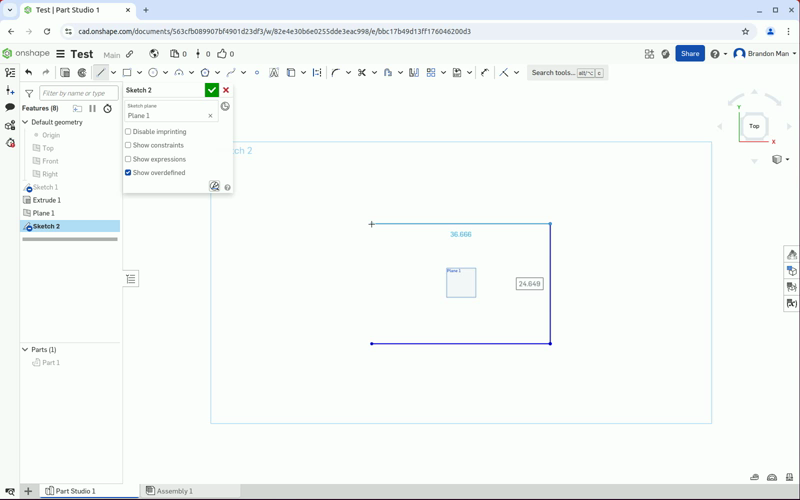
key_up(shift)
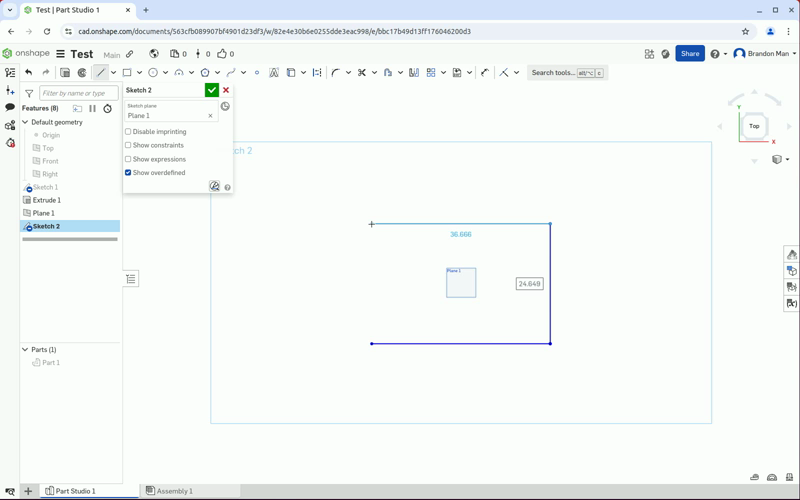
key_down(shift)
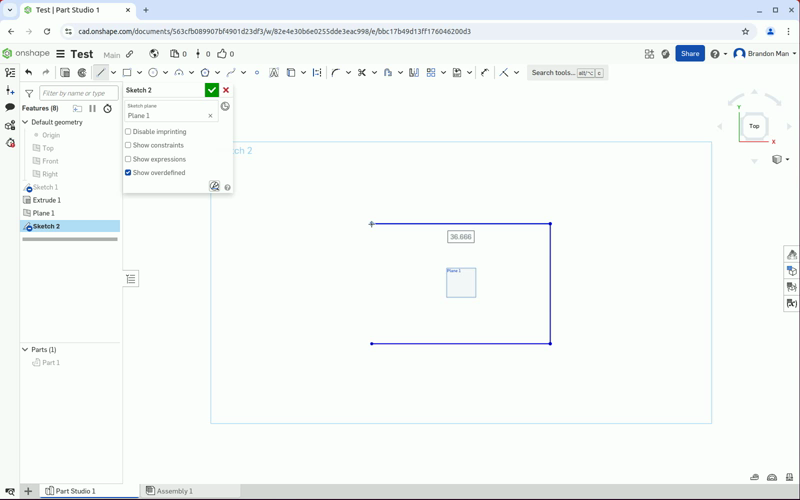
mouse_move(371, 343)
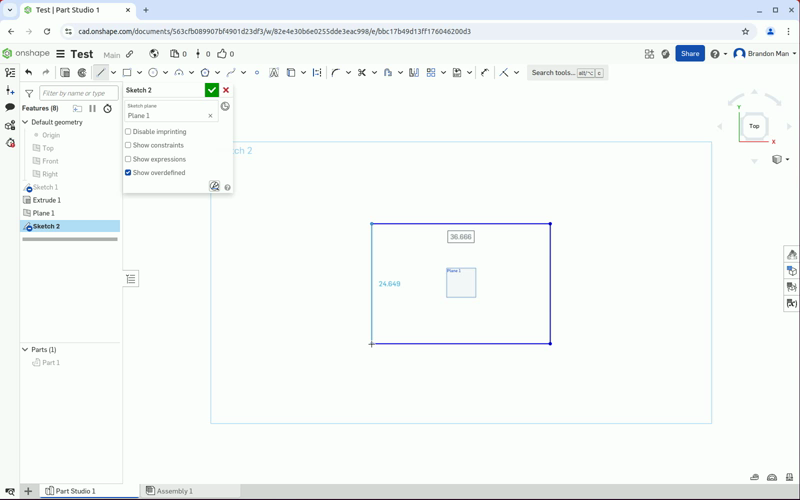
key_up(shift)
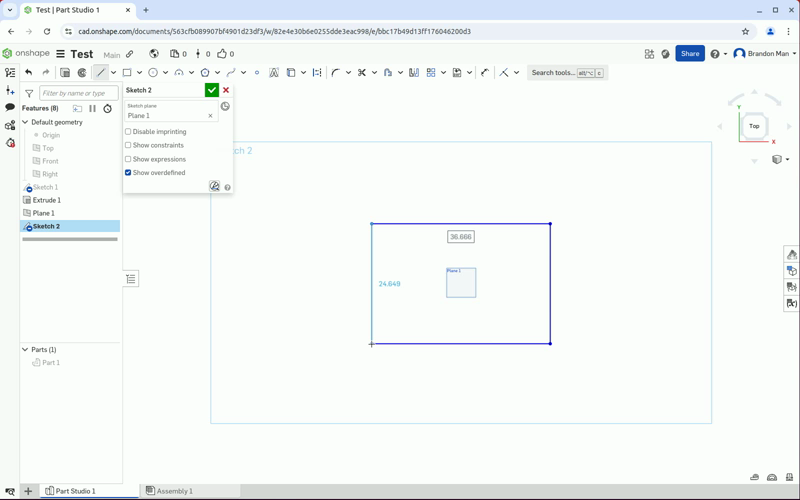
click(371, 343)
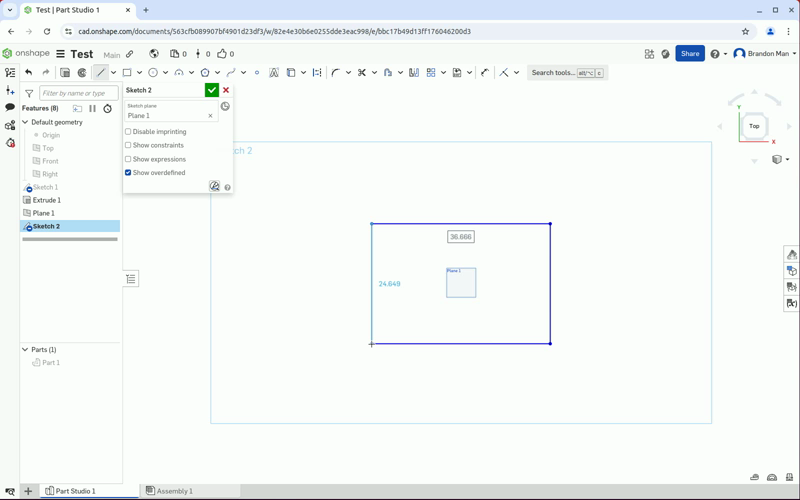
key(esc)
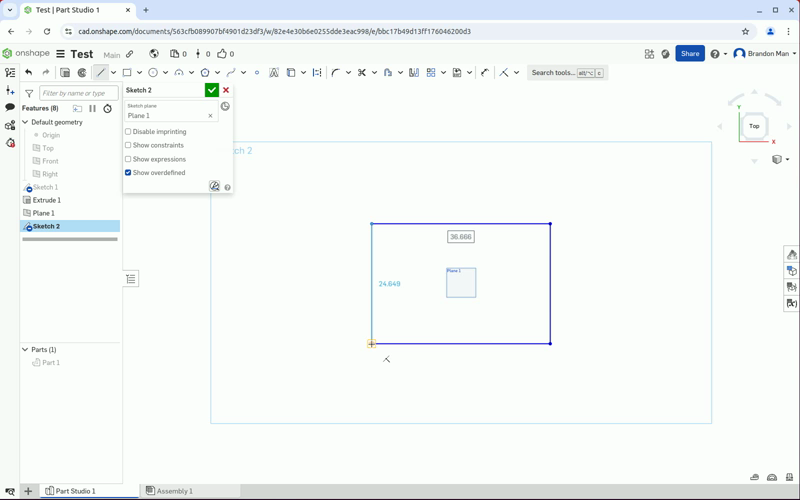
mouse_move(486, 259)
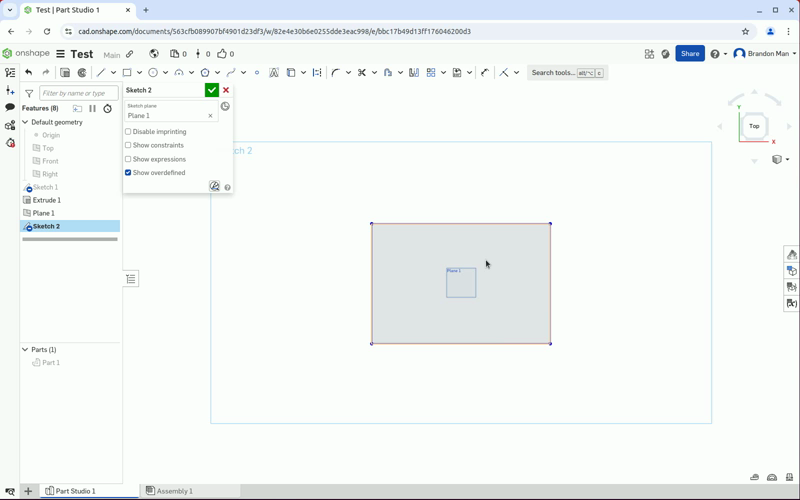
click(486, 259)
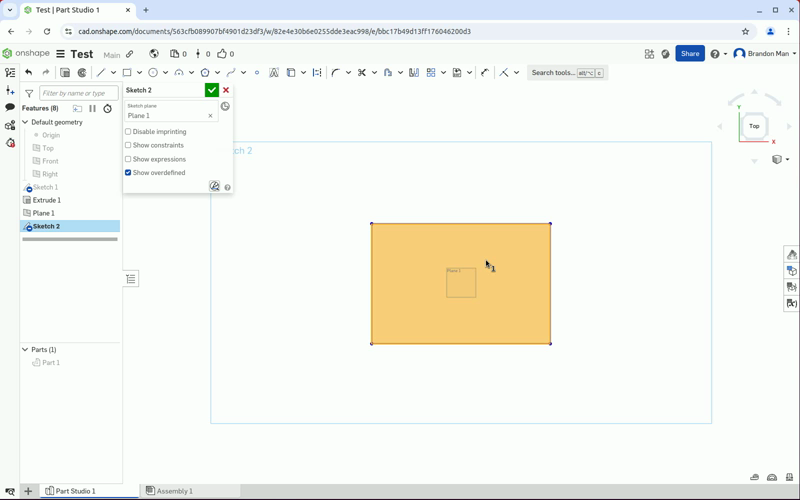
mouse_move(73, 352)
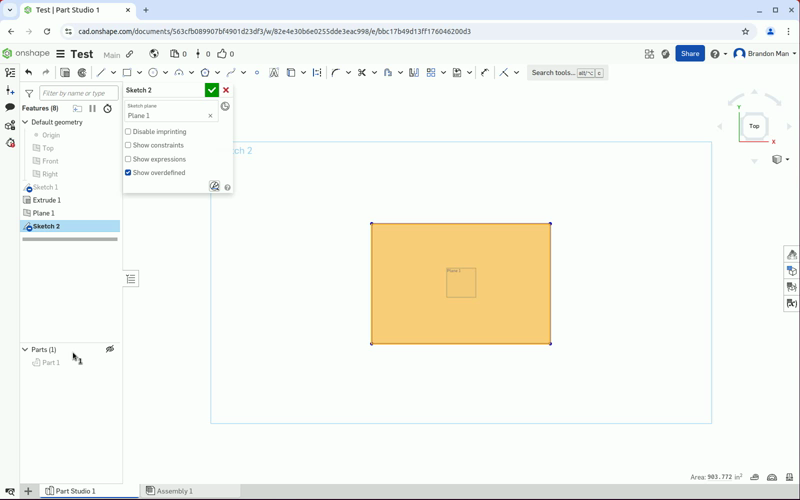
key(shift+y)
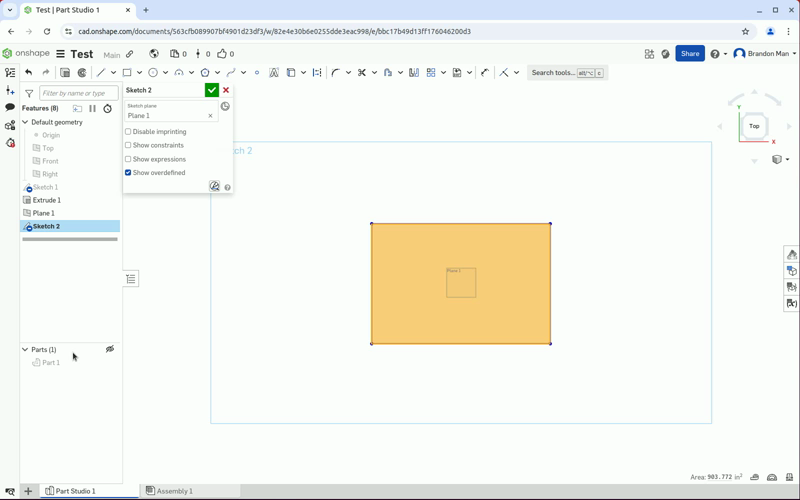
key(shift+e)
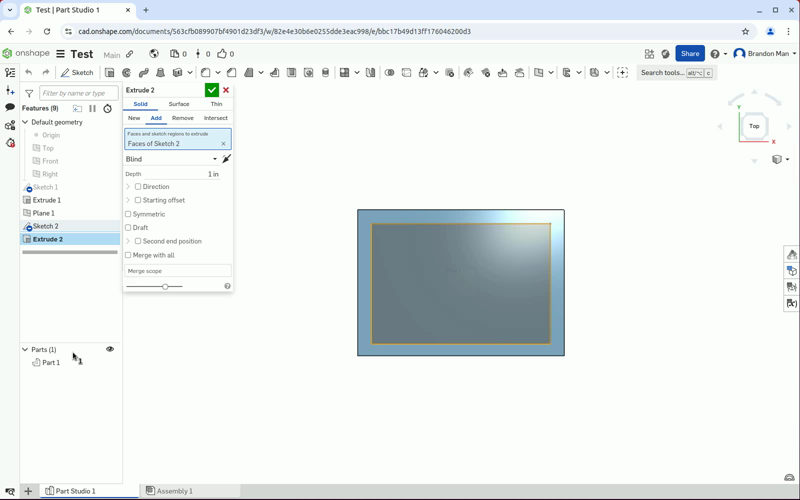
mouse_move(143, 106)
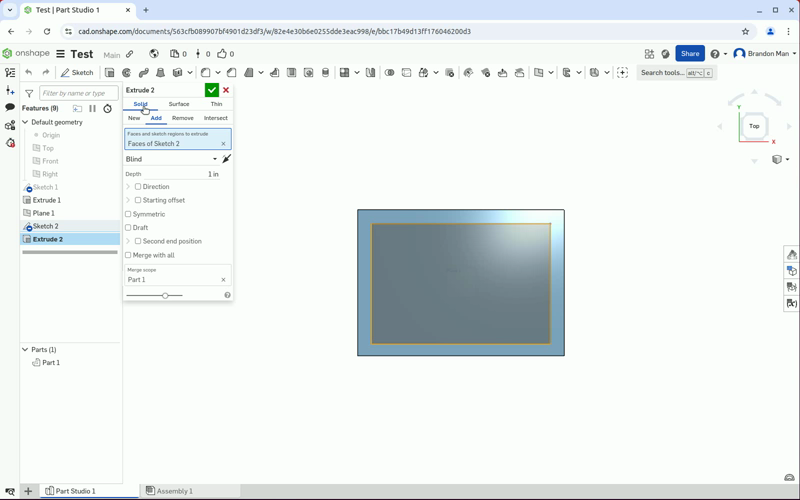
click(143, 106)
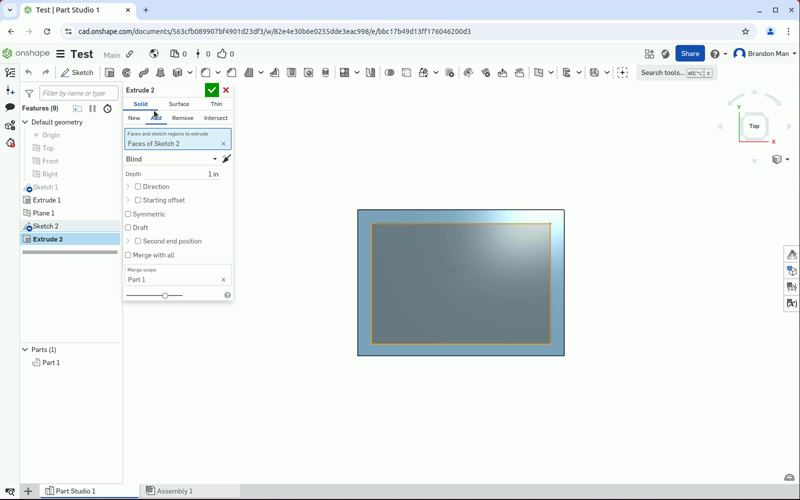
mouse_move(186, 120)
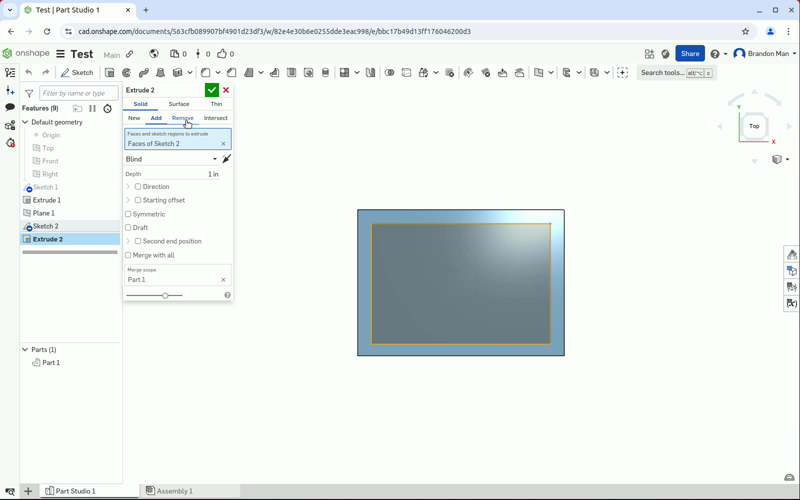
click(186, 120)
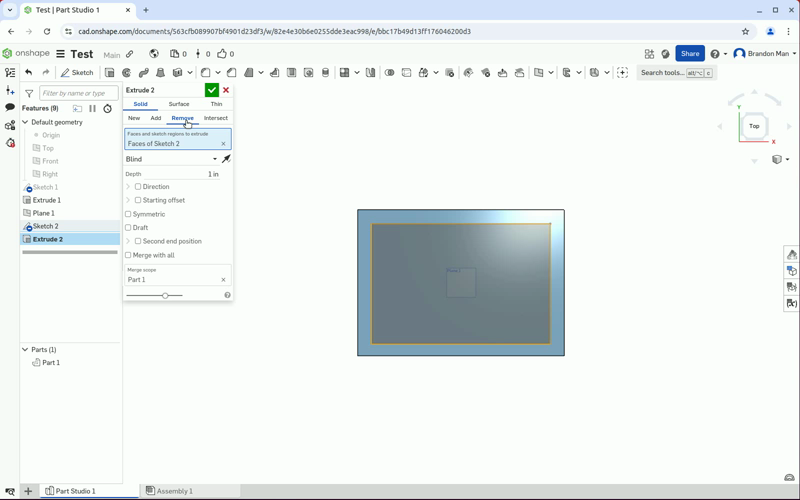
key(tab, 4)
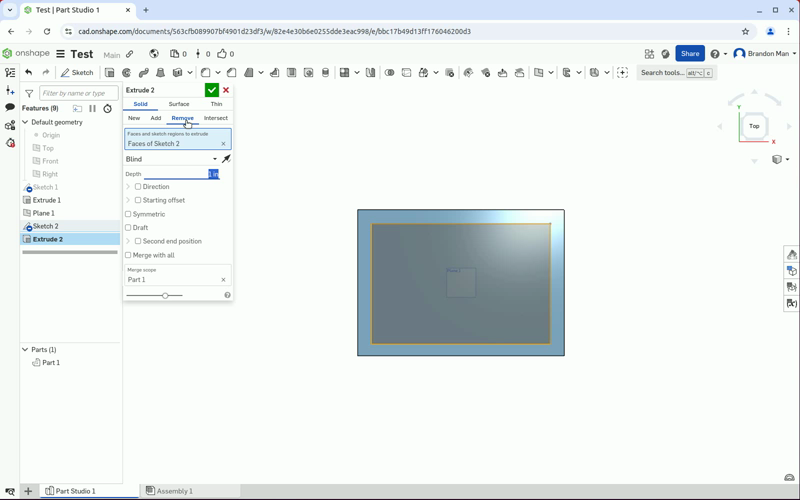
text(27.682)
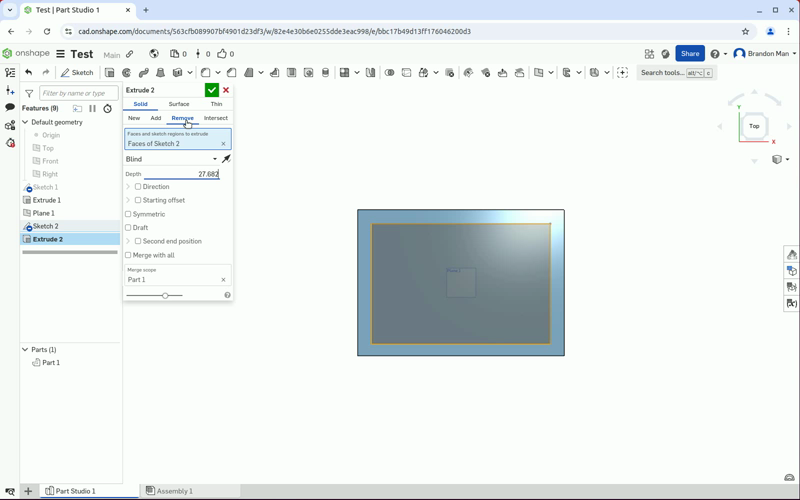
key(tab, 6)
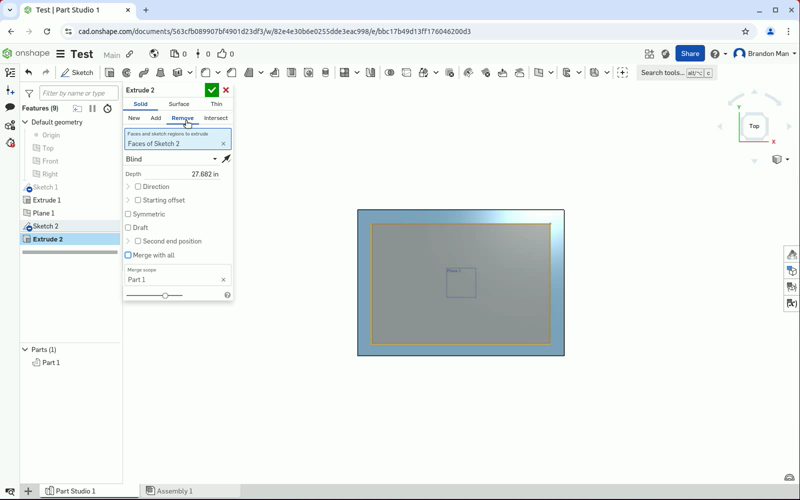
key(space)
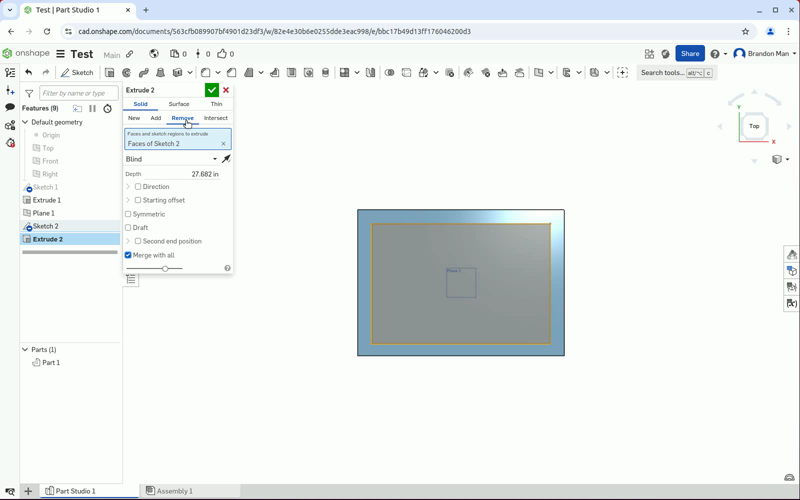
key(enter)
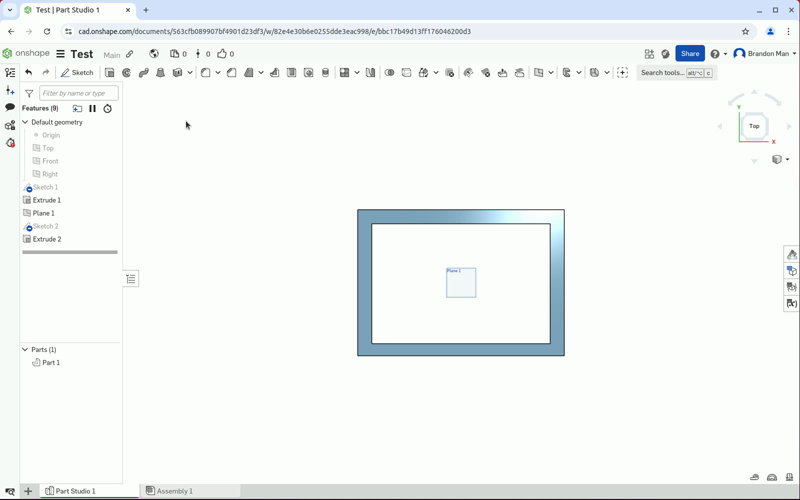
key(shift+h)
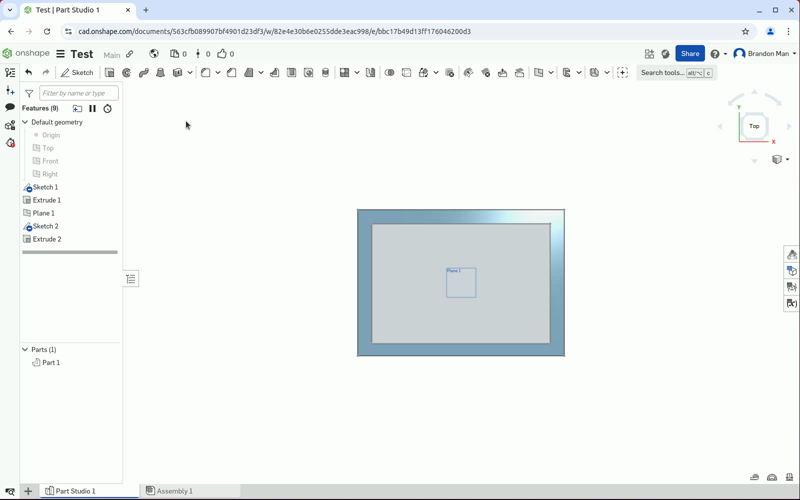
key(shift+h)
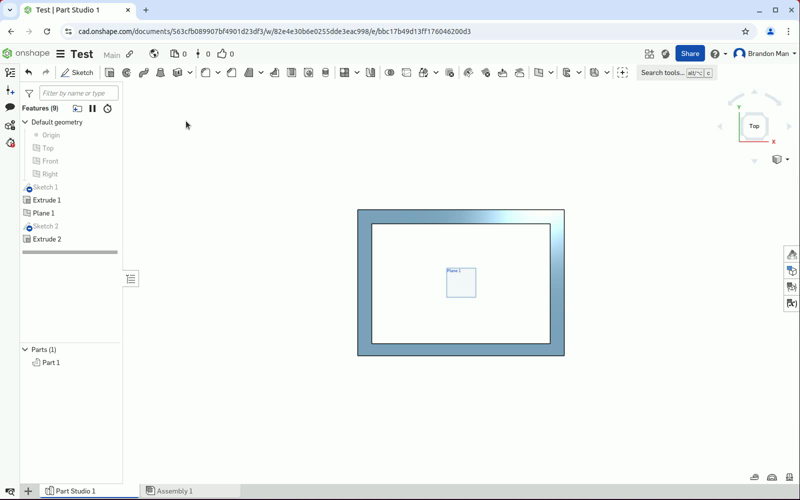
mouse_move(73, 189)
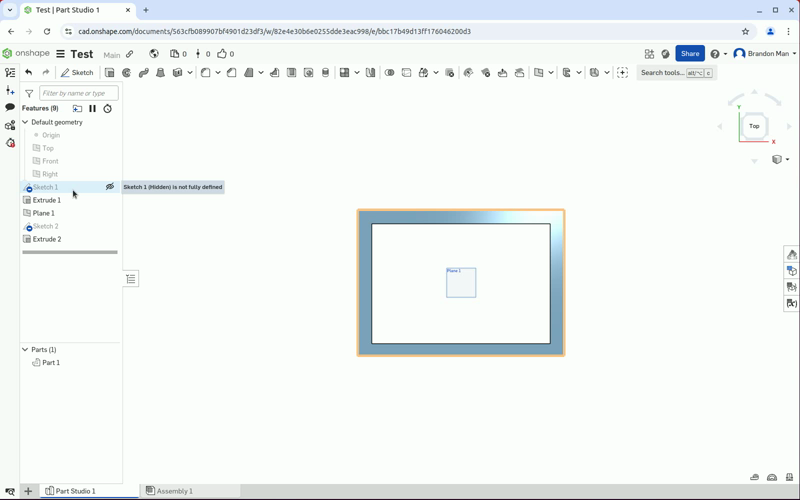
click(73, 189)
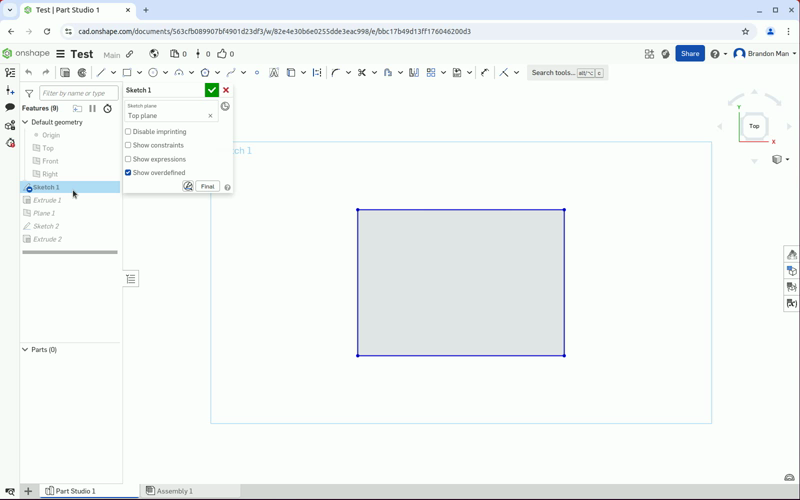
mouse_move(229, 92)
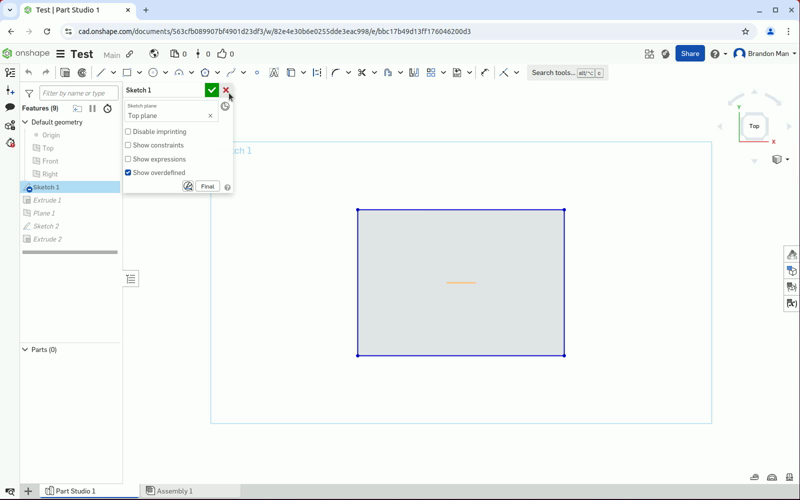
click(229, 92)
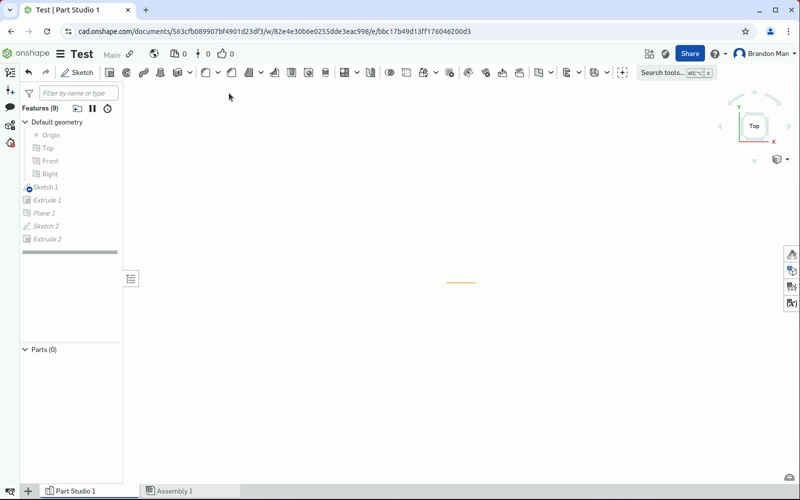
mouse_move(73, 352)
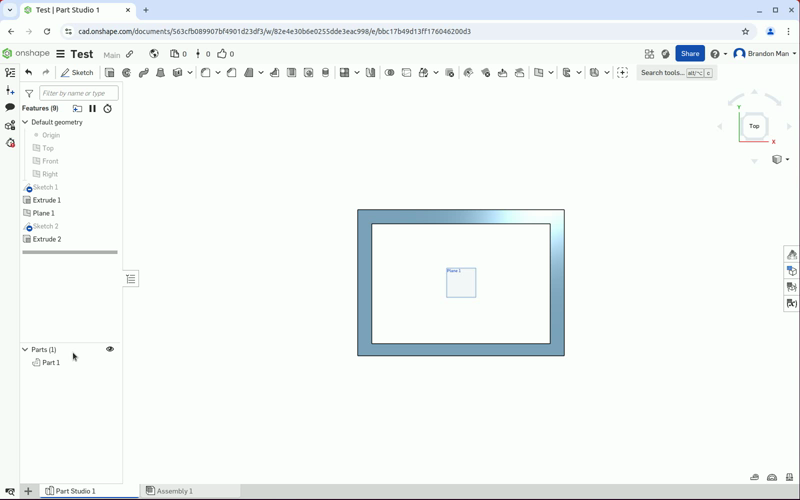
key(y)
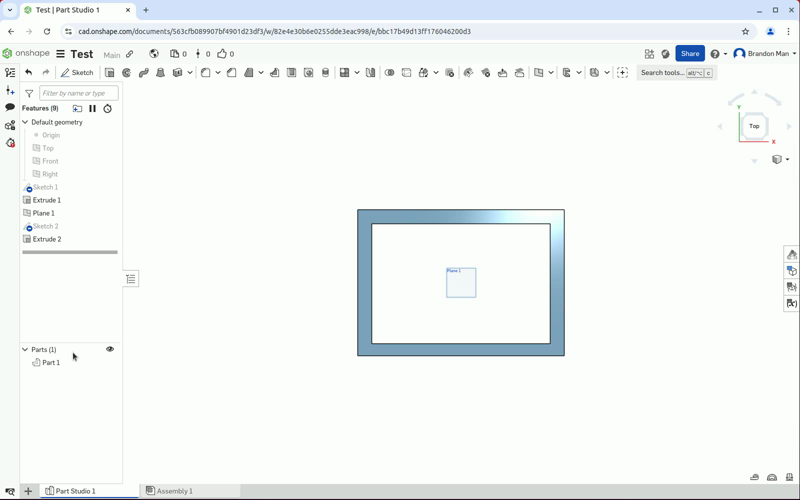
key(shift+p)
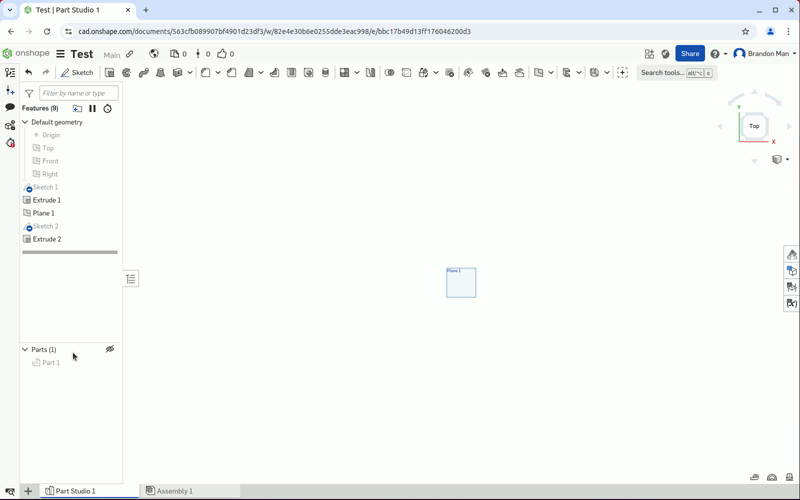
key(space)
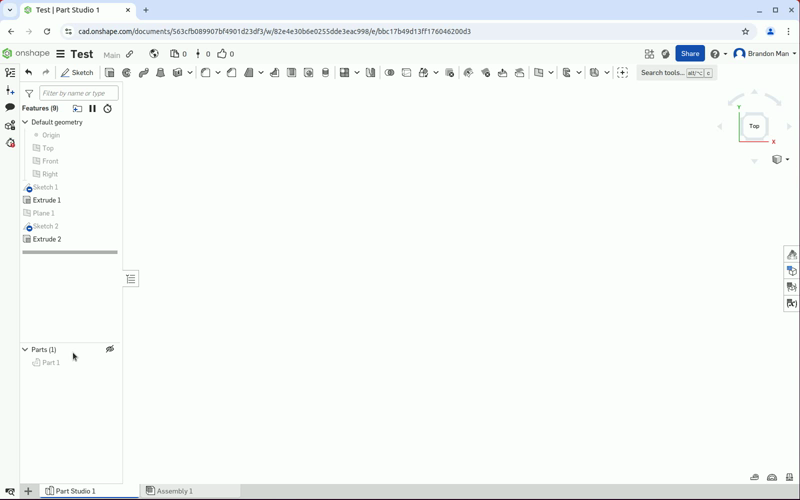
key_down(shift)
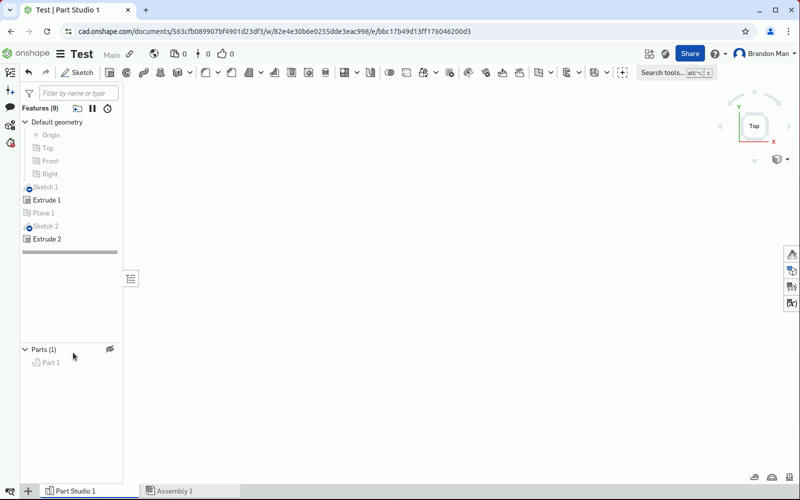
key(up)
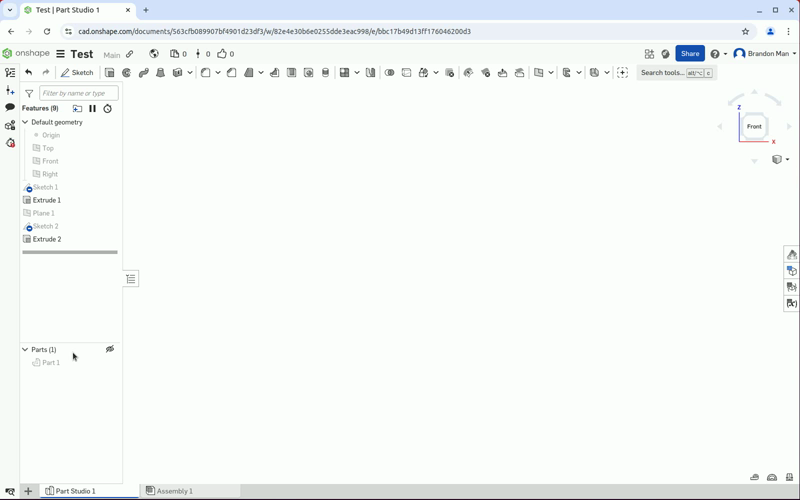
key_up(shift)
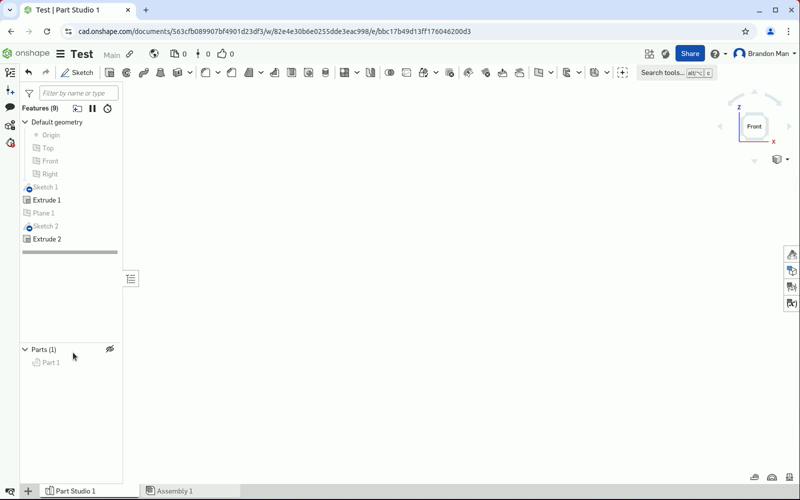
mouse_move(73, 352)
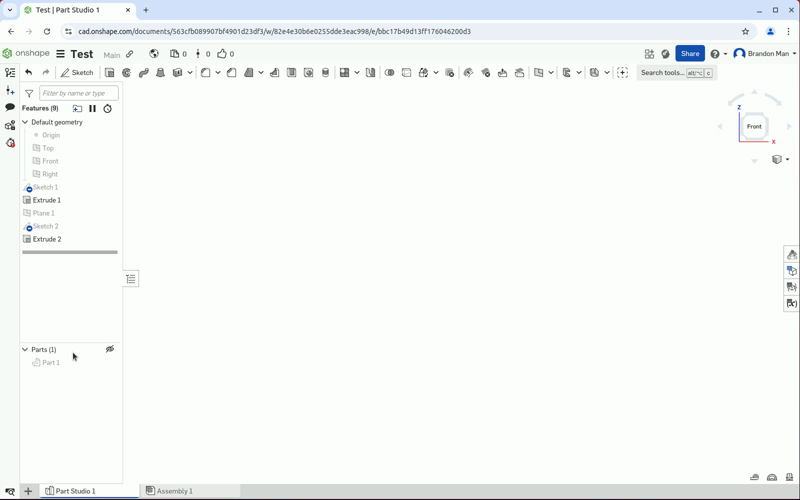
key(shift+y)
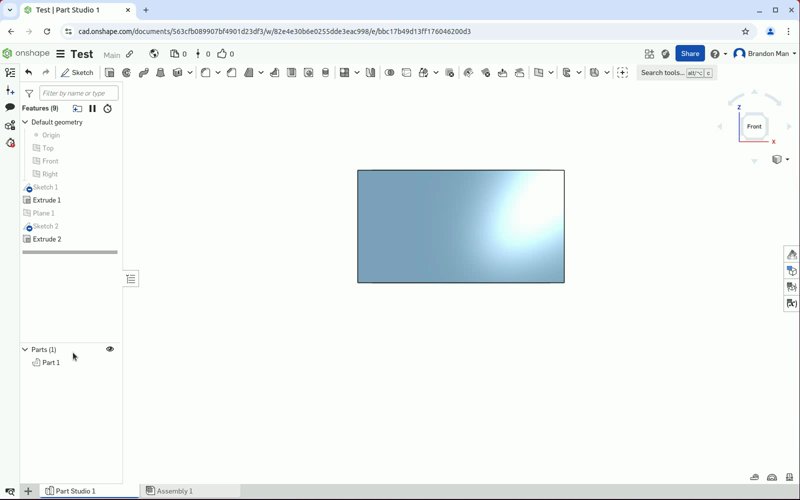
mouse_move(541, 75)
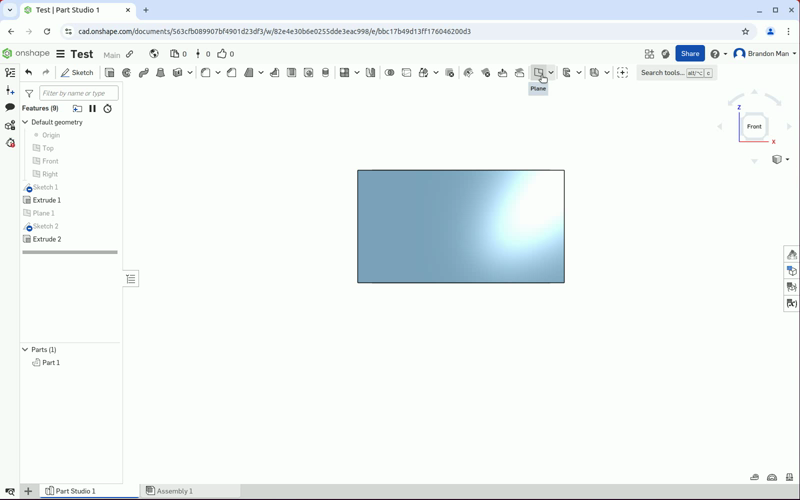
click(541, 75)
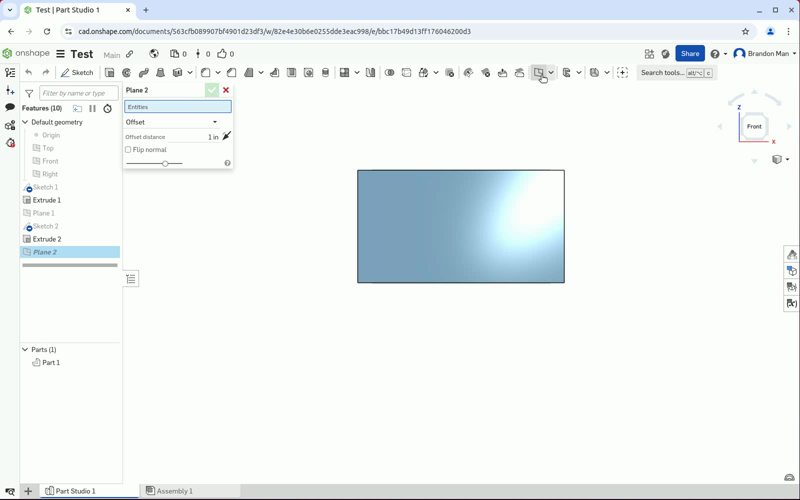
mouse_move(73, 163)
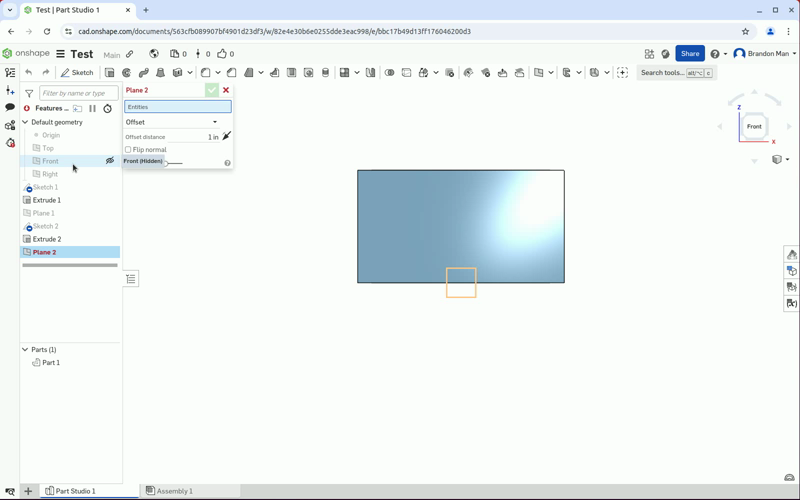
click(73, 163)
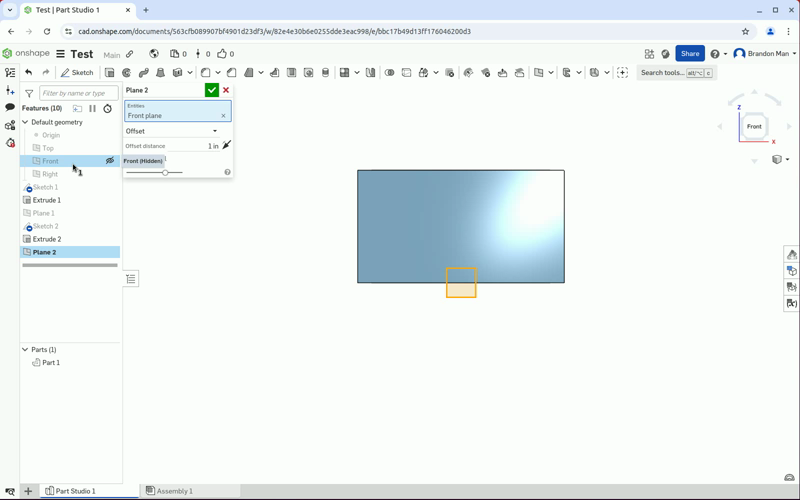
key(tab, 2)
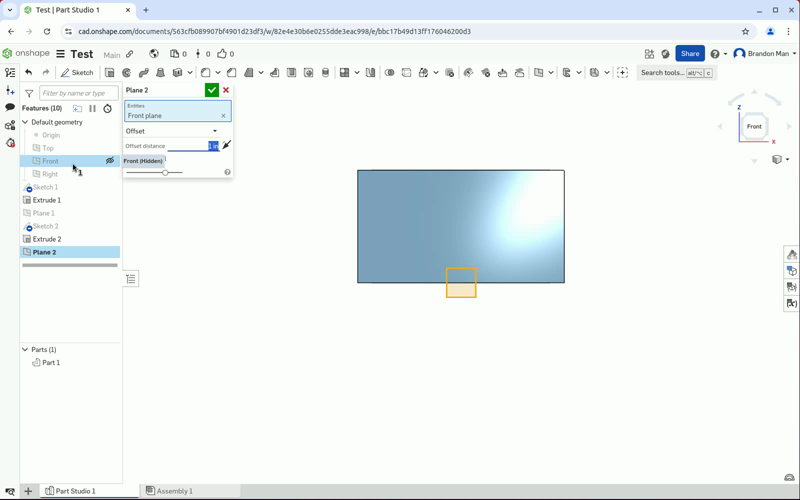
text(14.913)
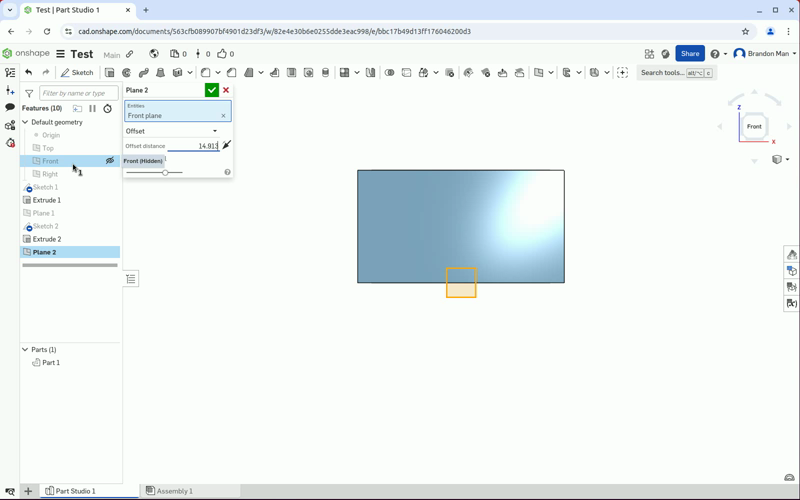
key(enter, 2)
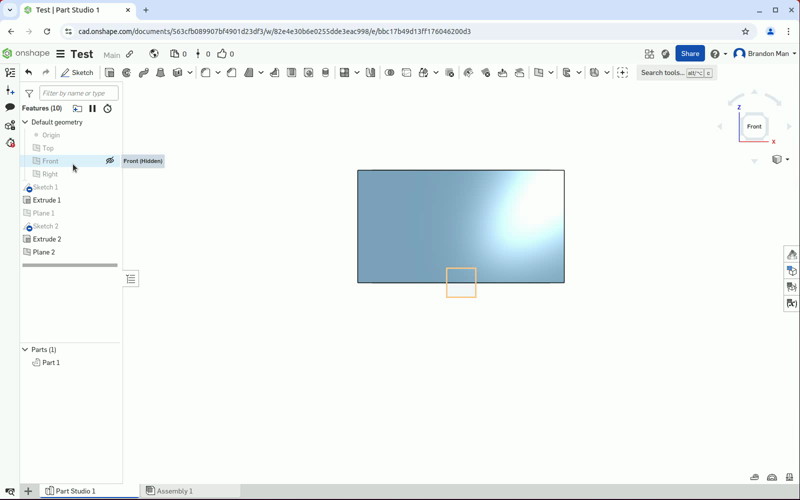
key(shift+s)
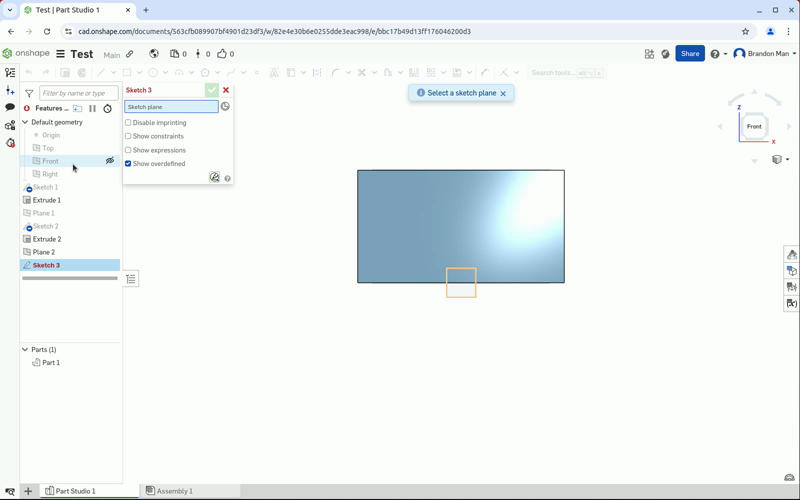
mouse_move(73, 254)
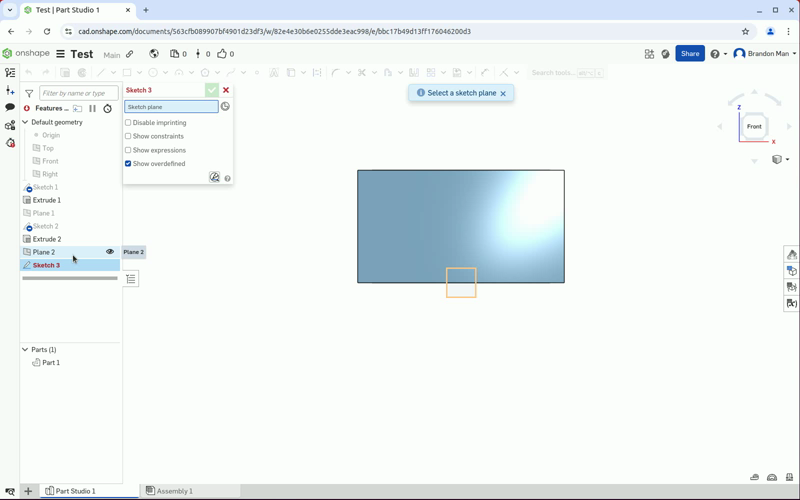
click(73, 254)
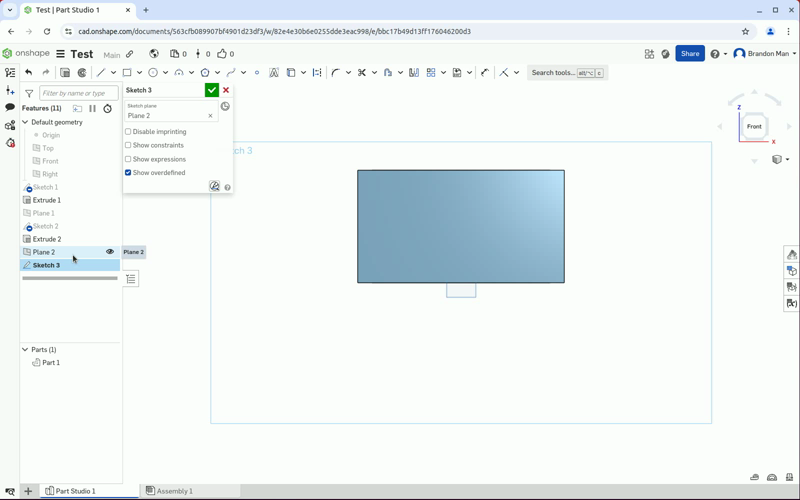
mouse_move(73, 352)
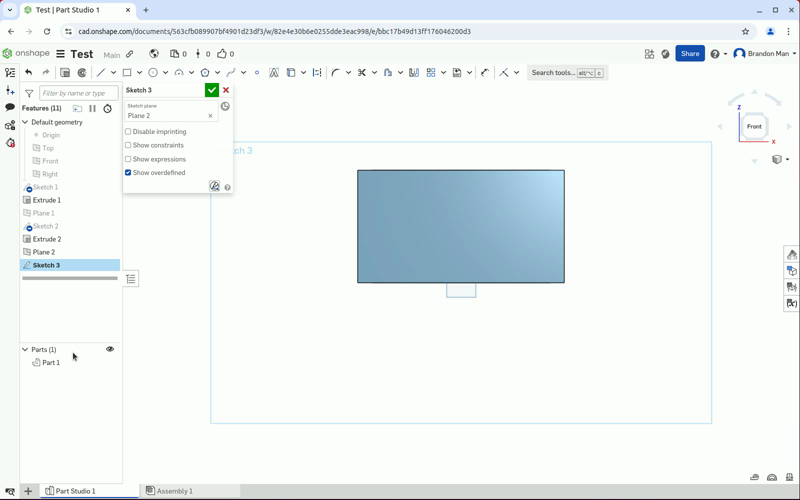
key(y)
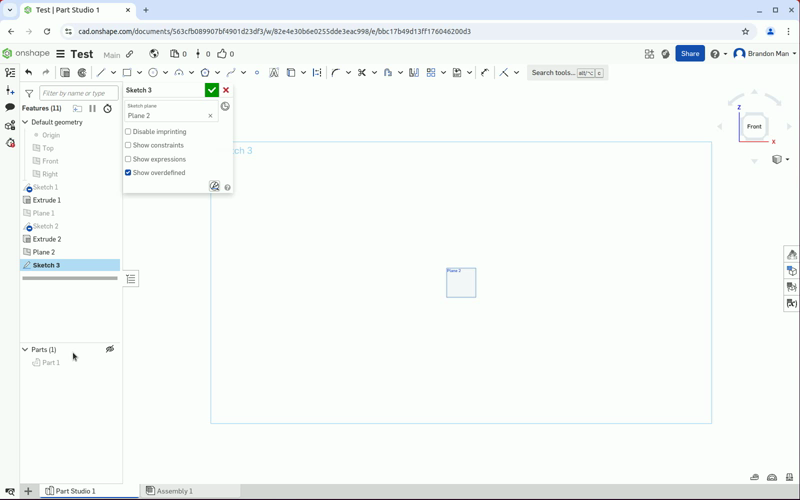
key(l)
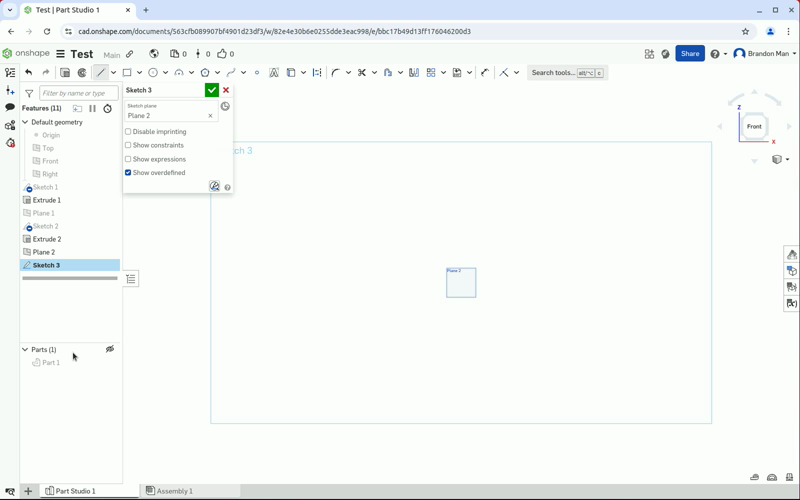
key_down(shift)
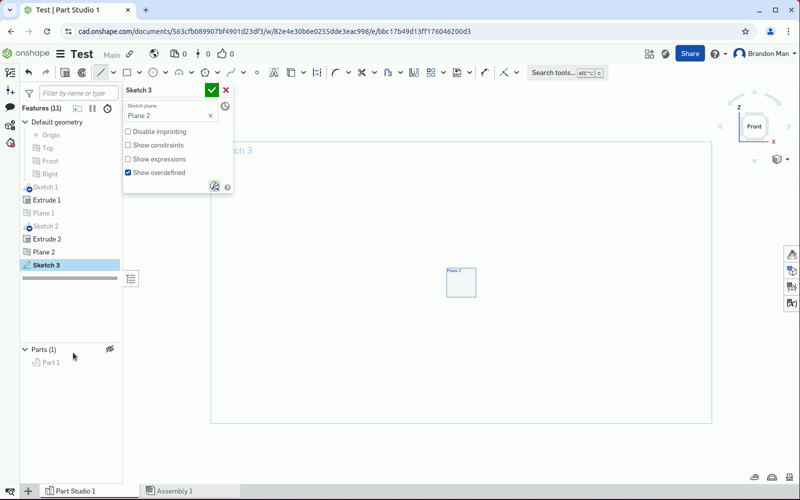
mouse_move(433, 217)
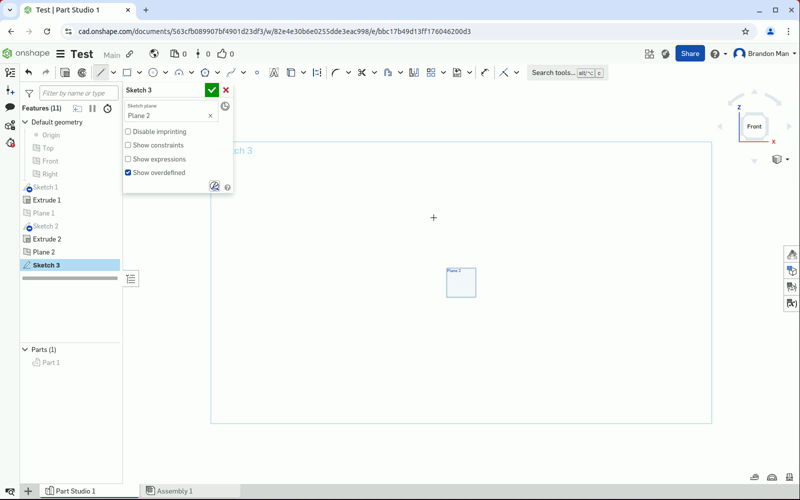
click(433, 217)
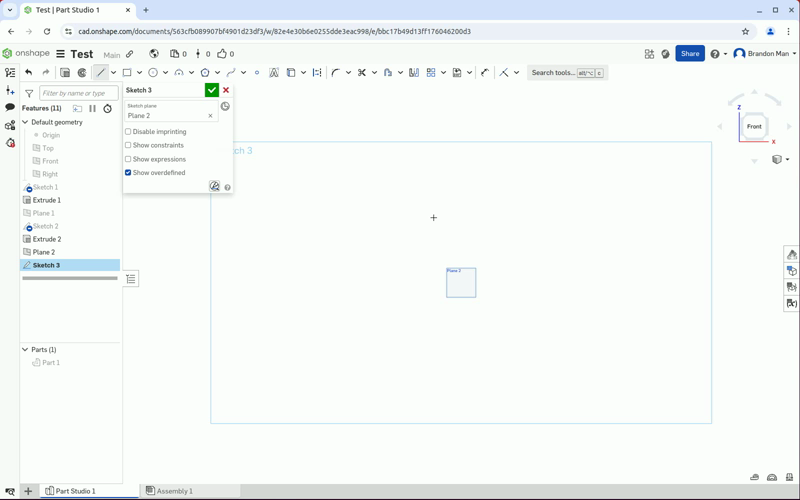
key_up(shift)
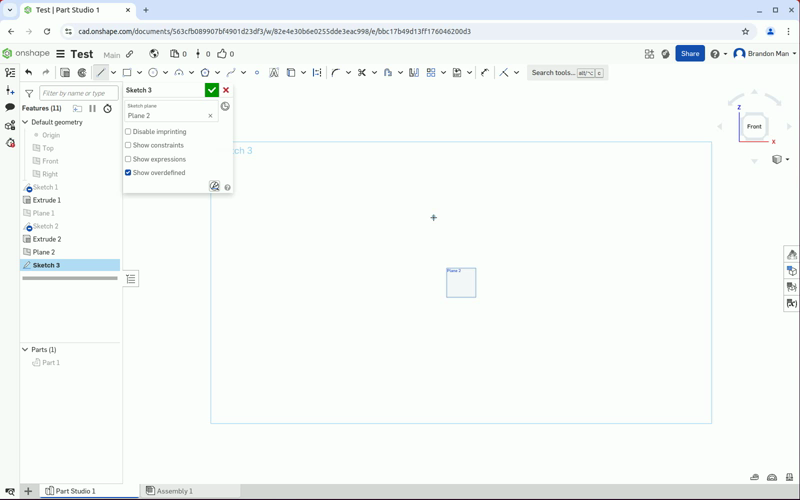
key_down(shift)
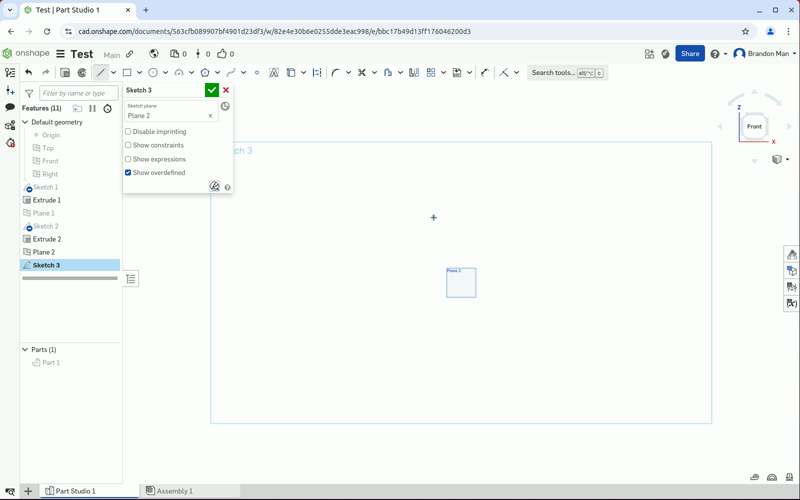
mouse_move(501, 217)
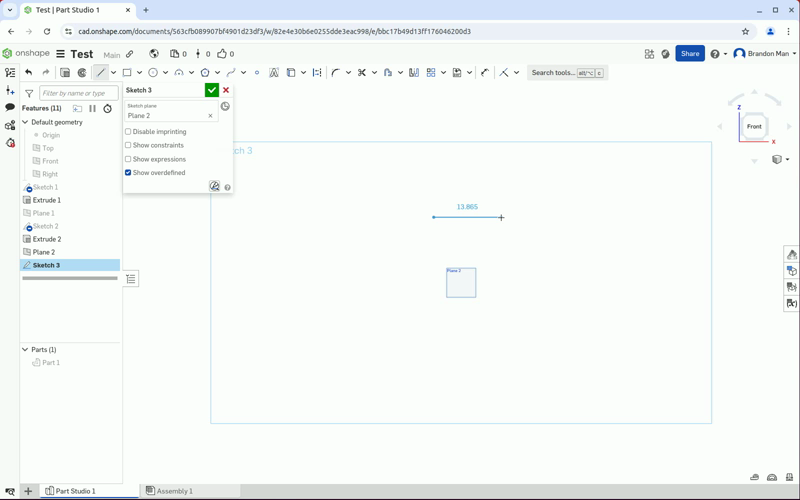
click(501, 217)
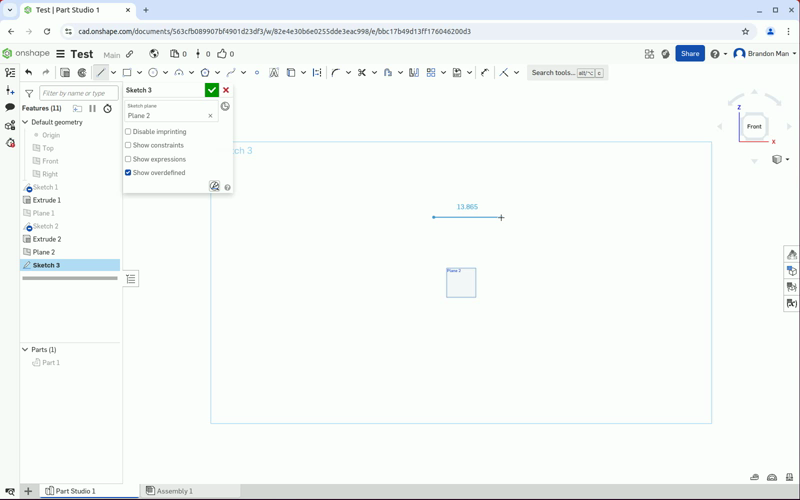
key_up(shift)
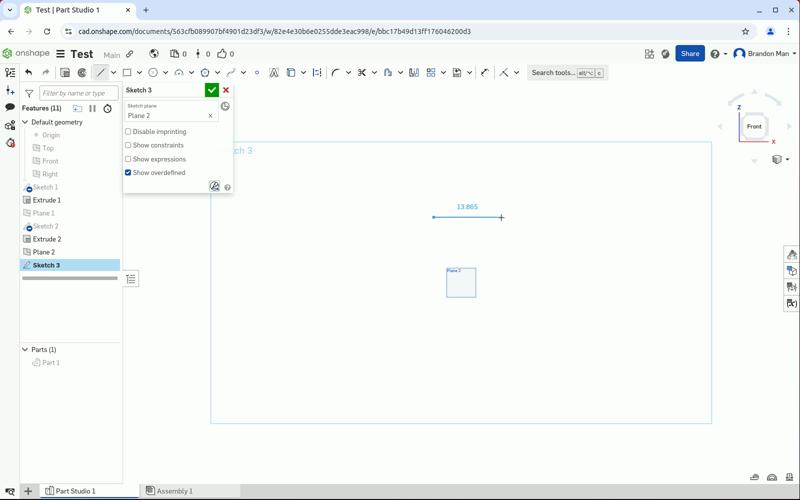
key_down(shift)
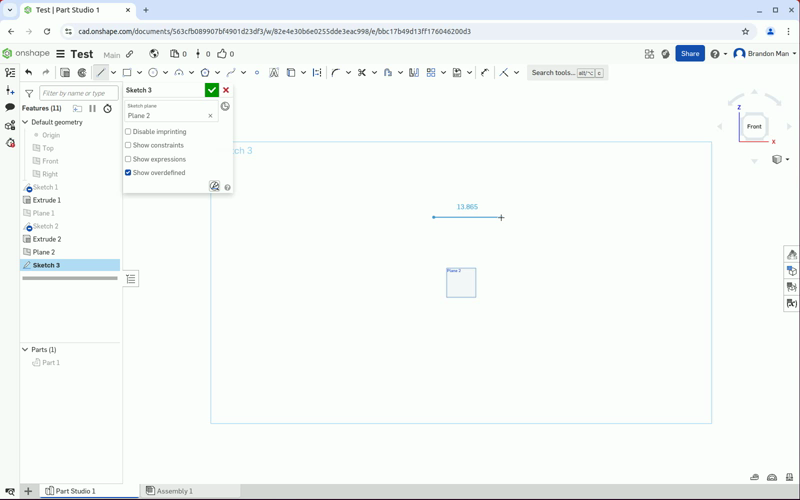
mouse_move(531, 217)
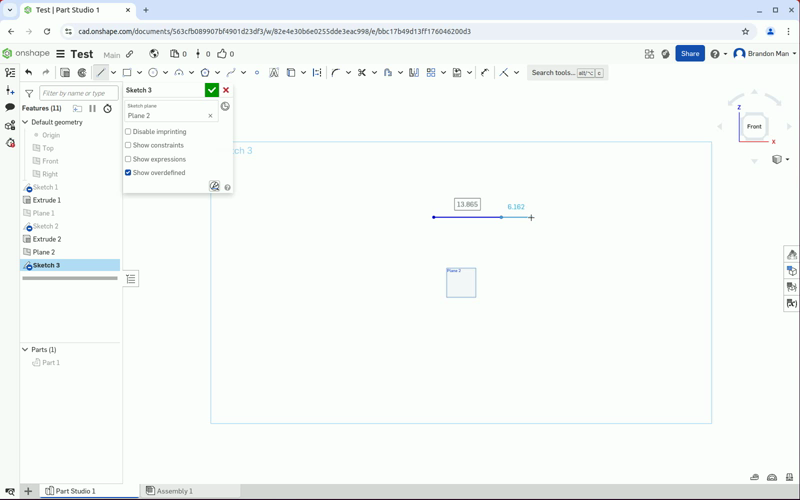
mouse_move(501, 170)
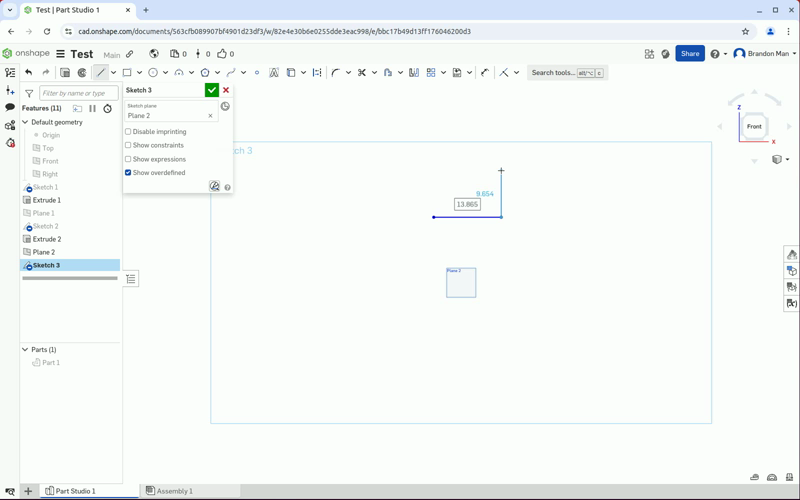
click(501, 170)
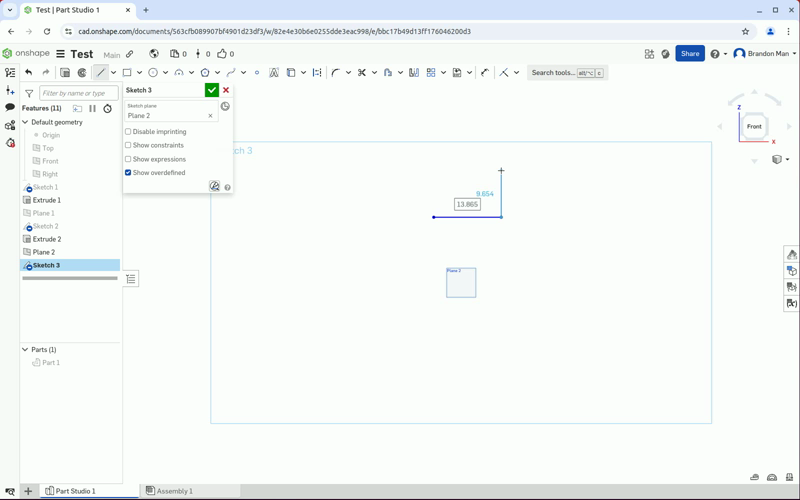
key_up(shift)
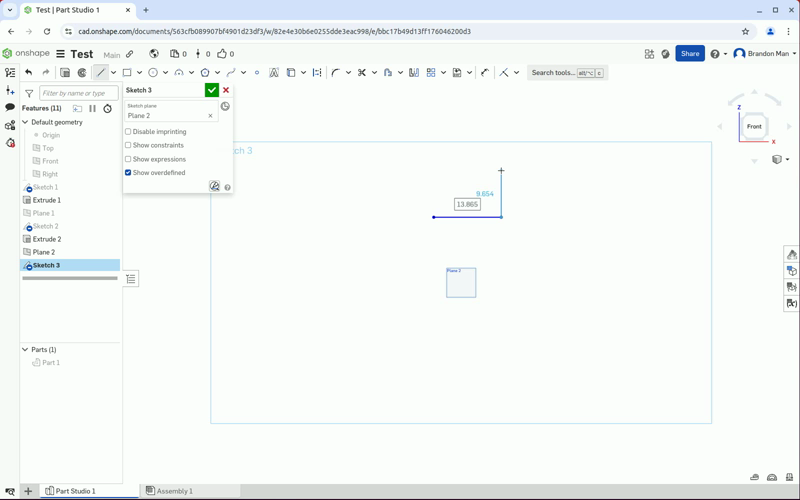
key_down(shift)
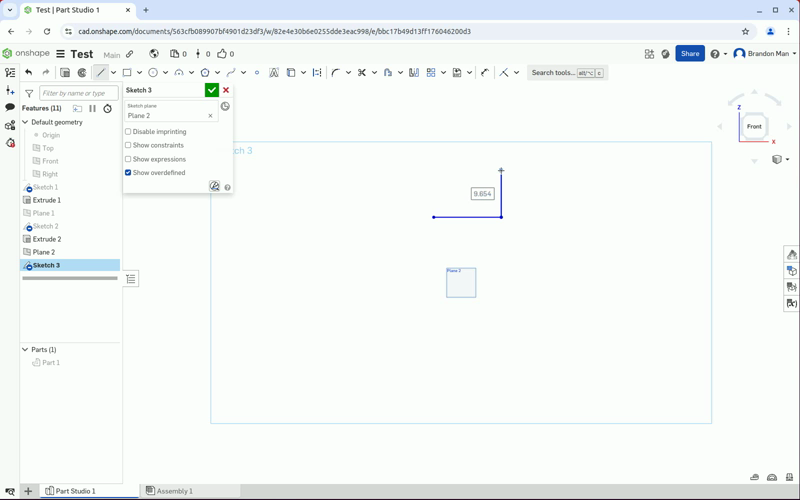
mouse_move(433, 170)
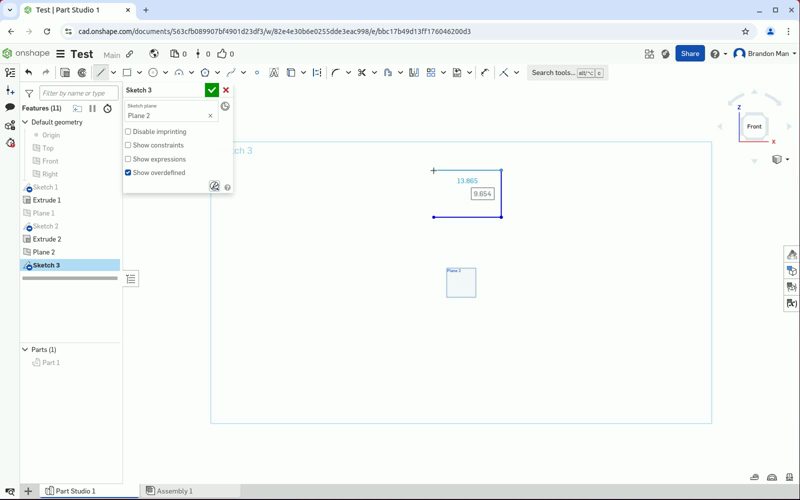
click(433, 170)
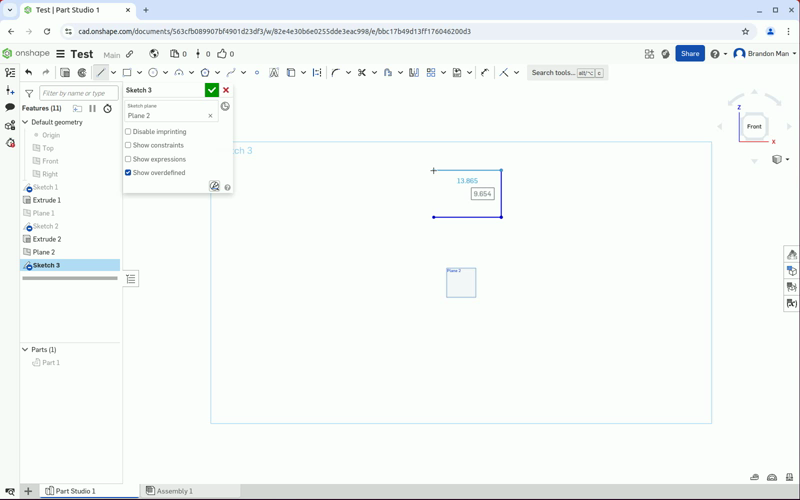
key_up(shift)
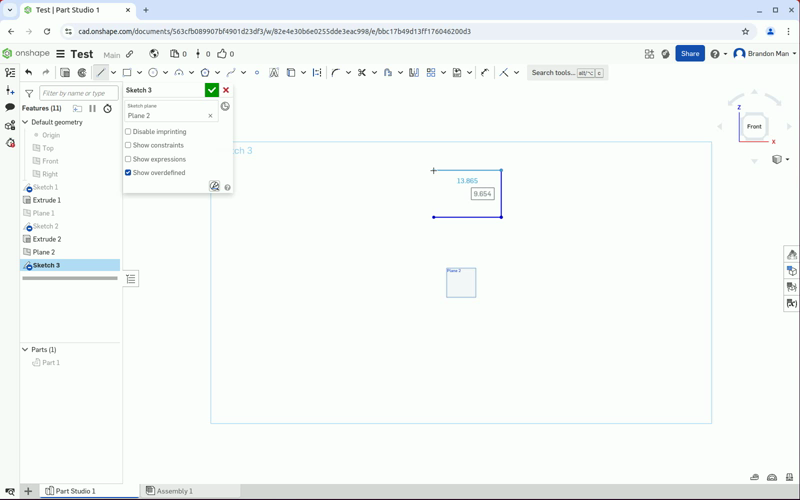
mouse_move(463, 170)
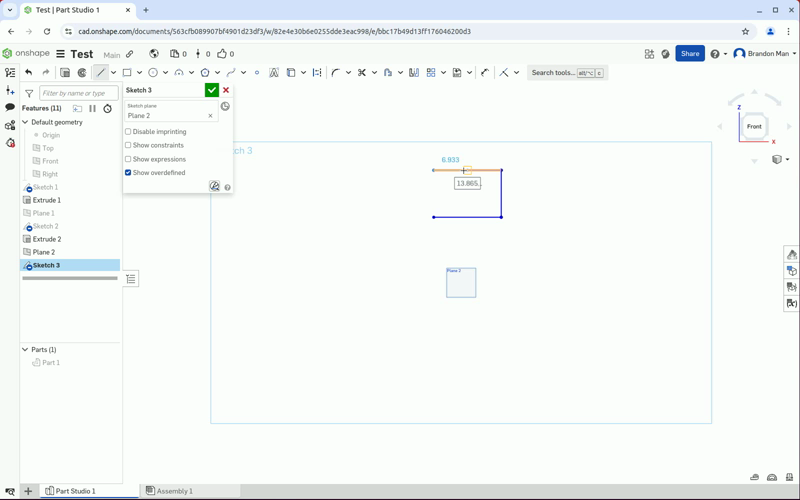
key_down(shift)
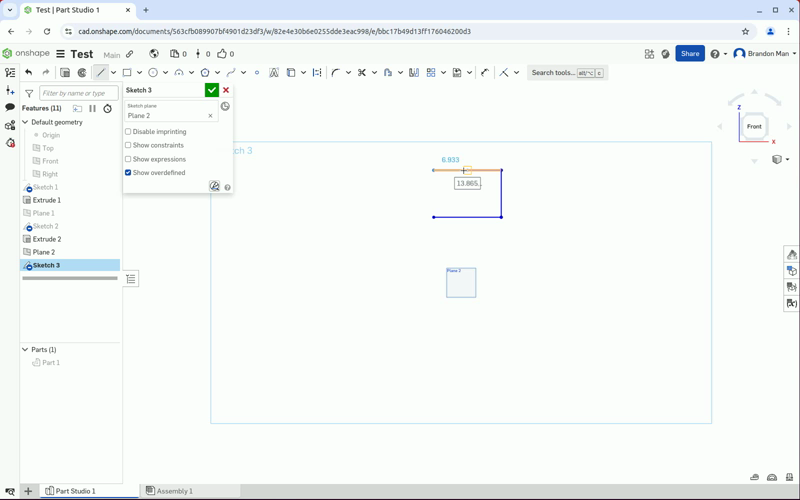
mouse_move(433, 217)
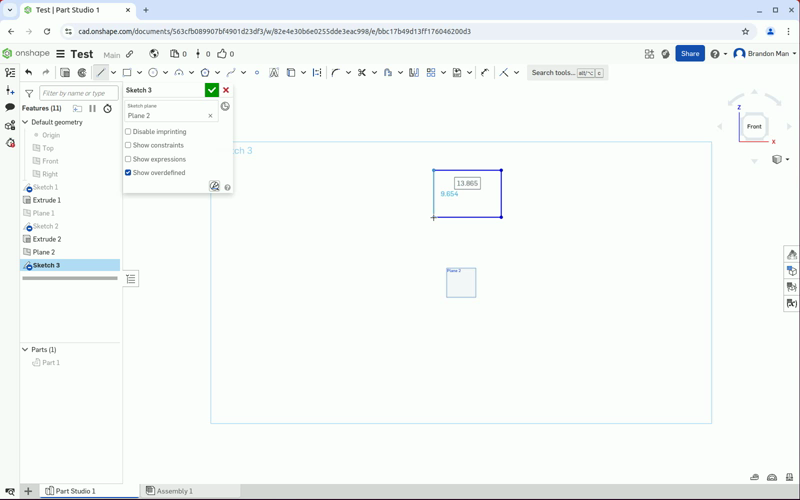
key_up(shift)
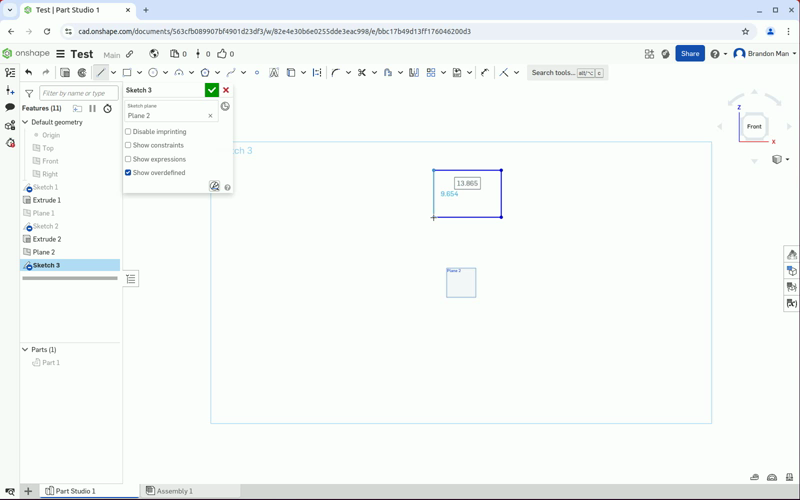
click(433, 217)
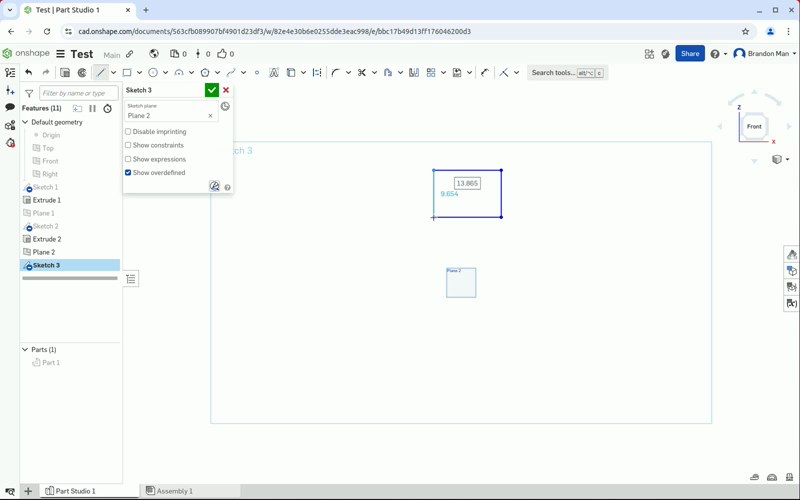
key(esc)
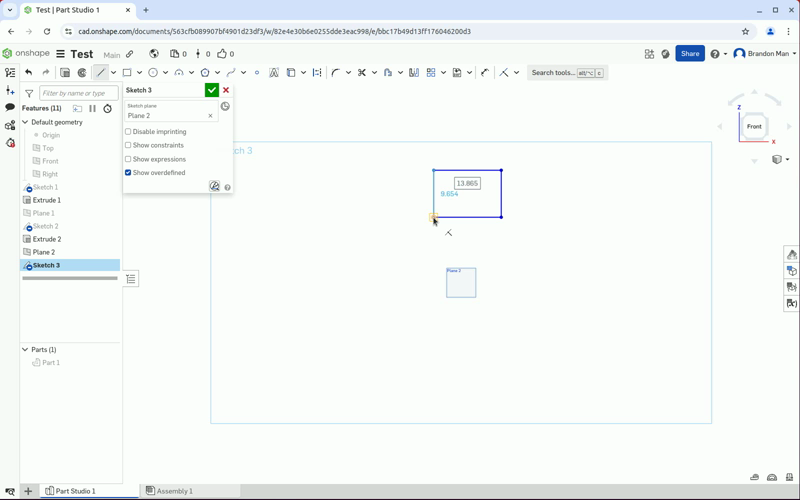
mouse_move(497, 186)
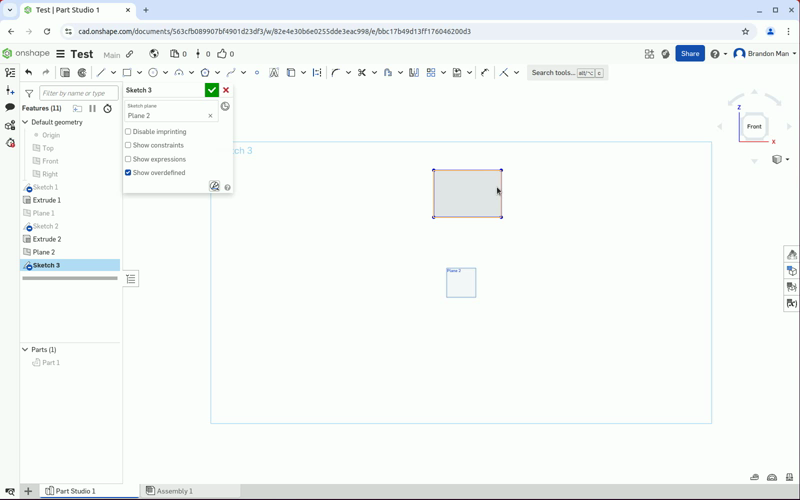
click(497, 186)
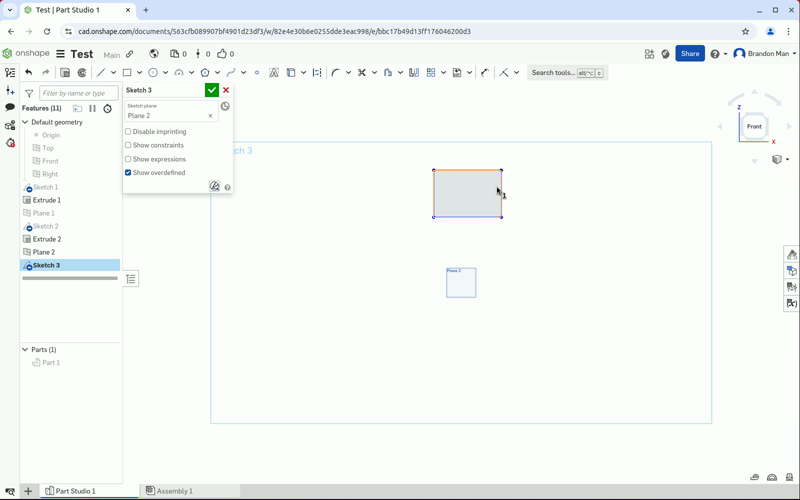
mouse_move(73, 352)
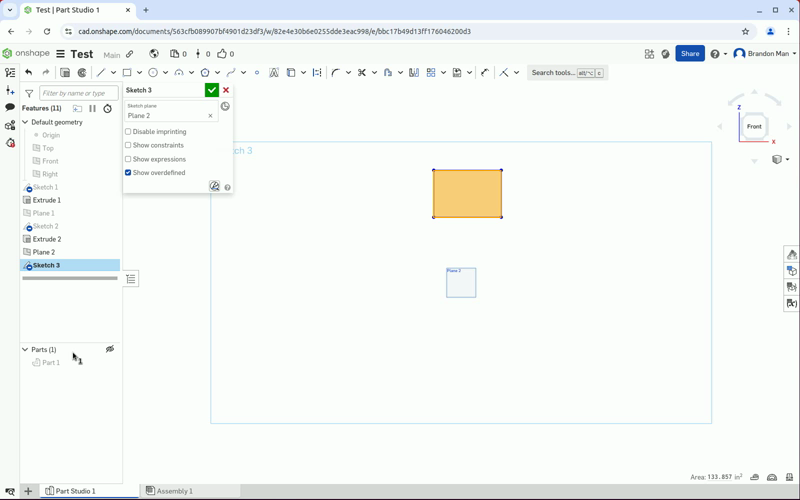
key(shift+y)
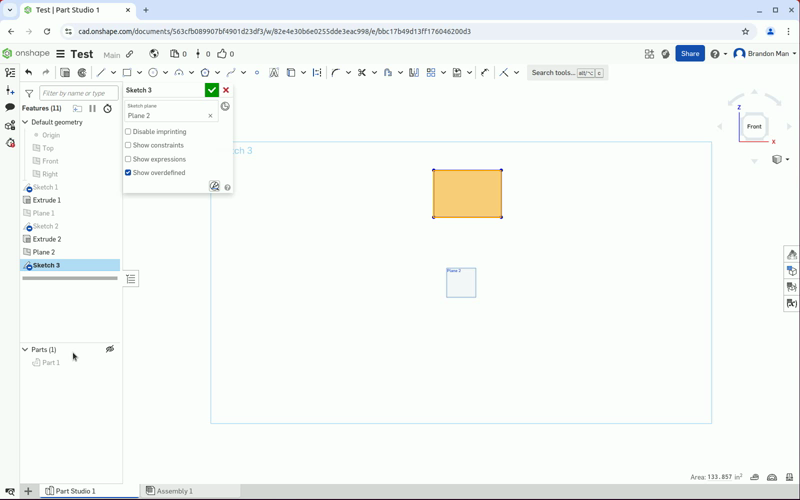
key(shift+e)
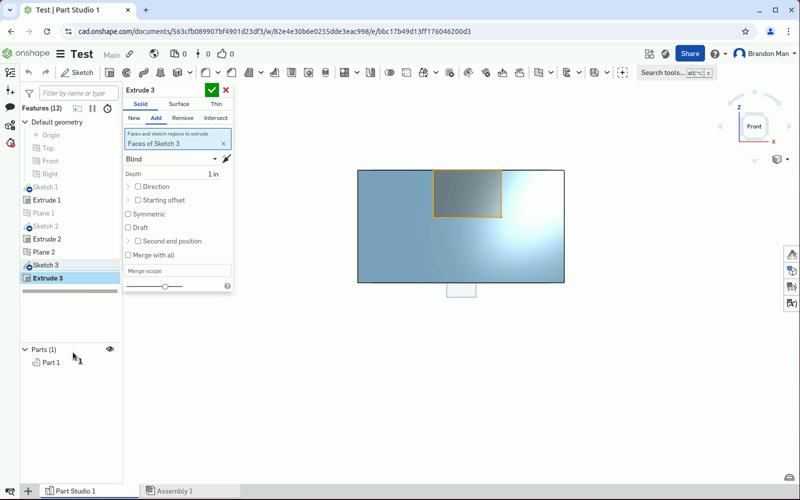
mouse_move(143, 106)
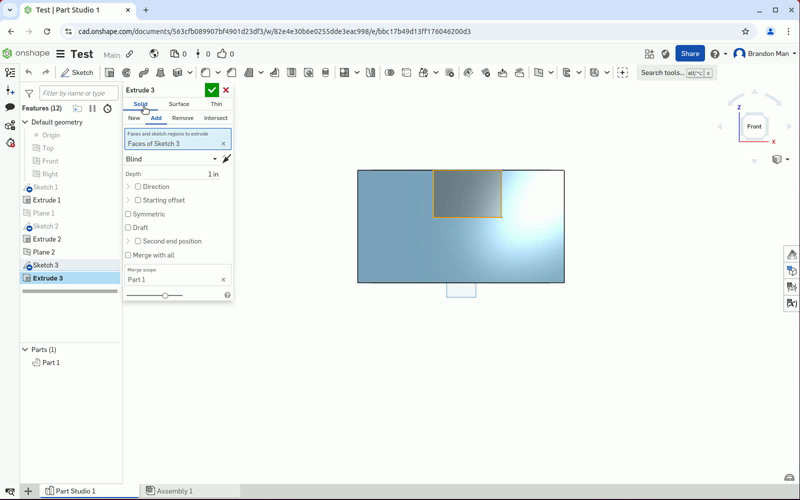
click(143, 106)
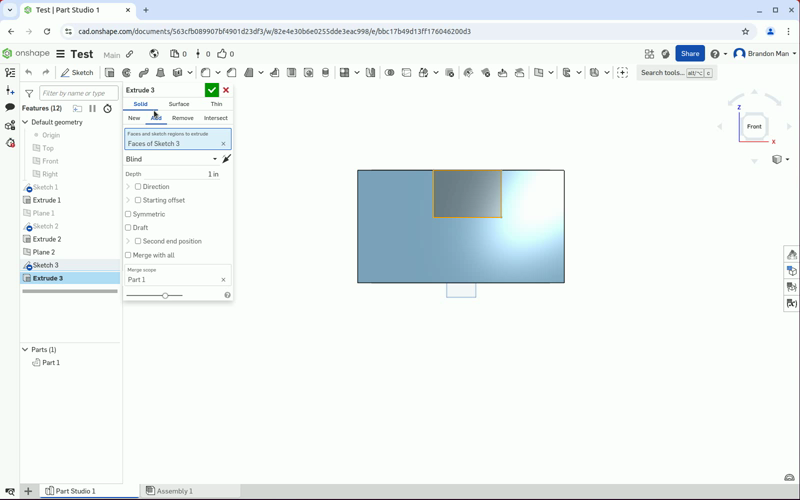
mouse_move(186, 120)
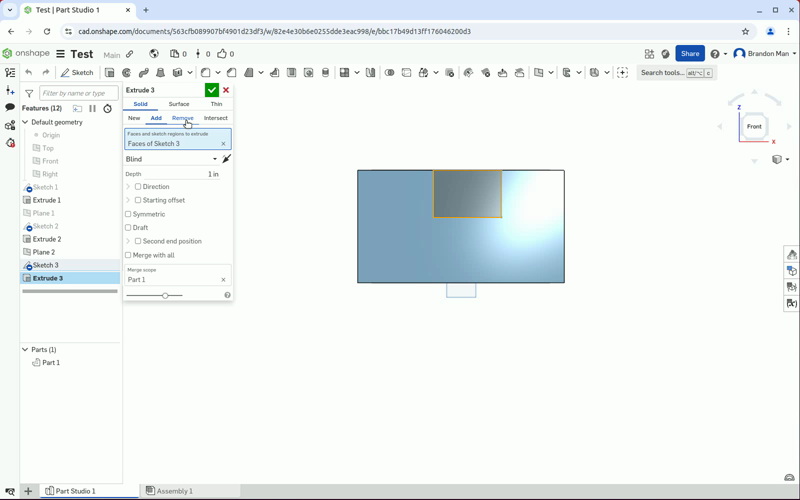
click(186, 120)
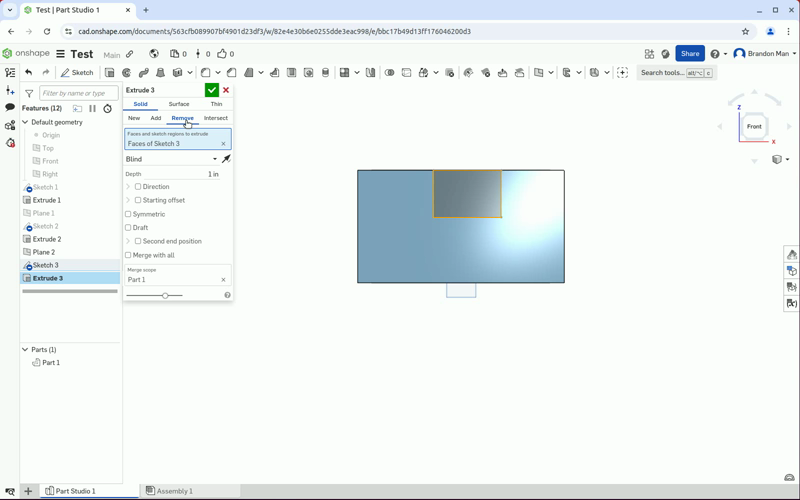
key(tab, 4)
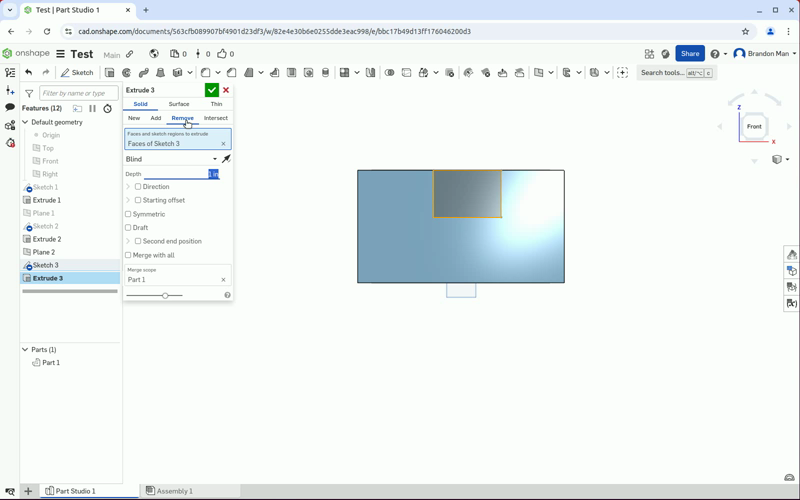
text(30.811)
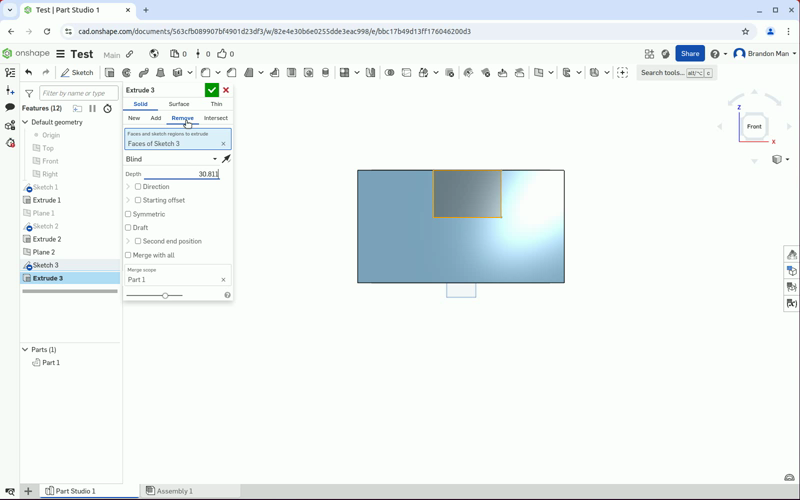
key(tab, 6)
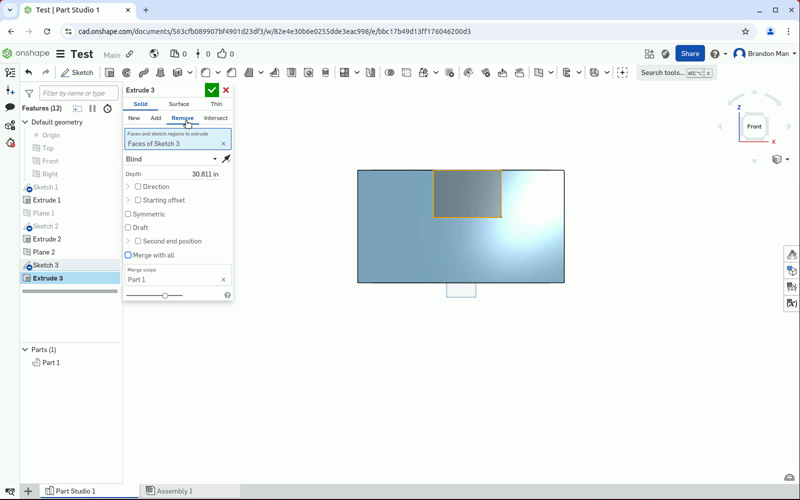
key(space)
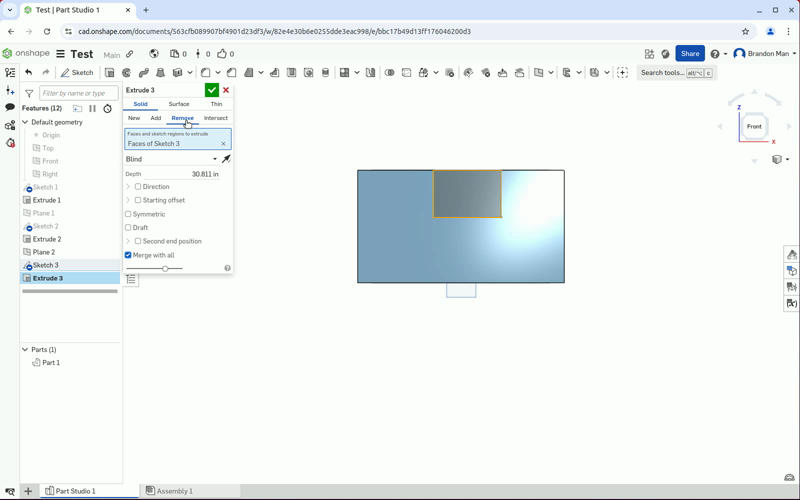
key(enter)
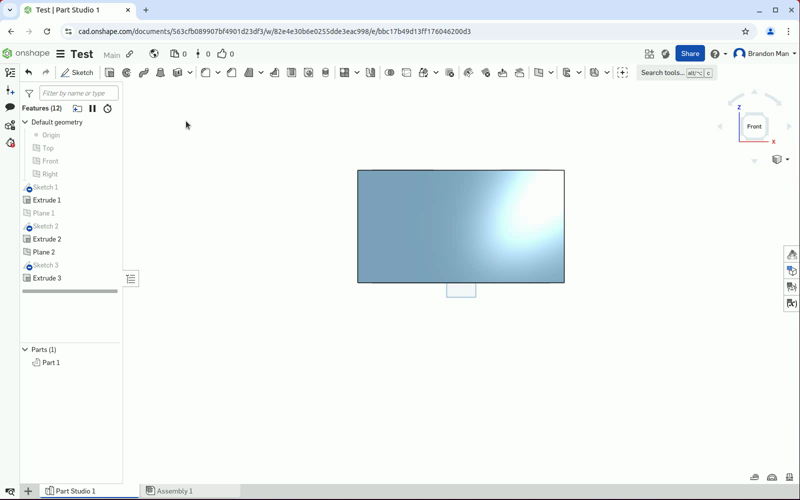
key(shift+h)
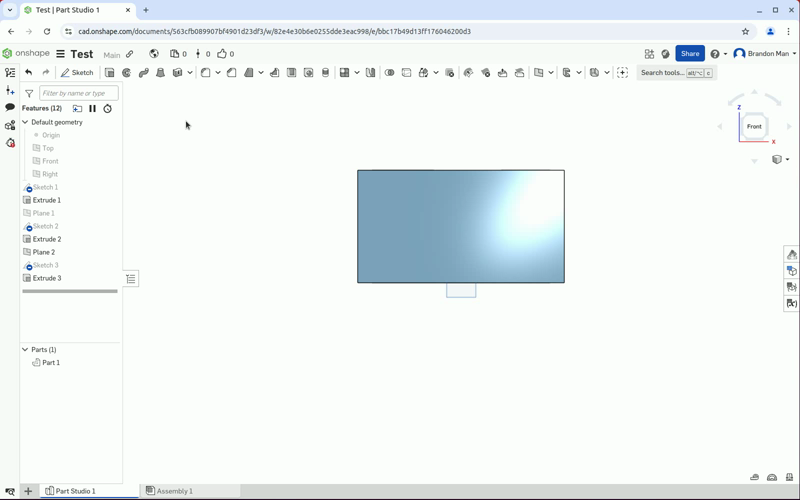
key(shift+h)
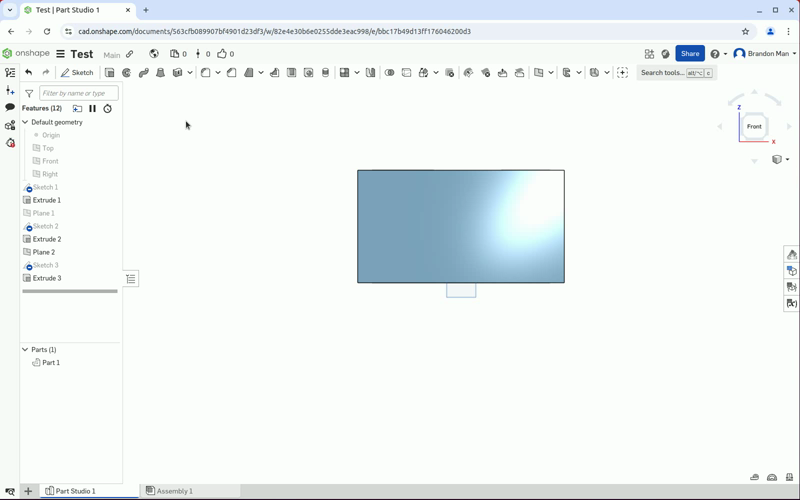
mouse_move(73, 189)
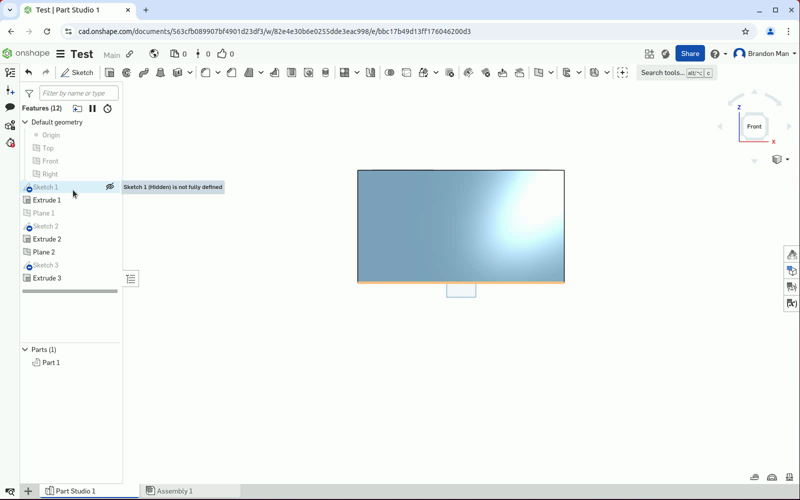
click(73, 189)
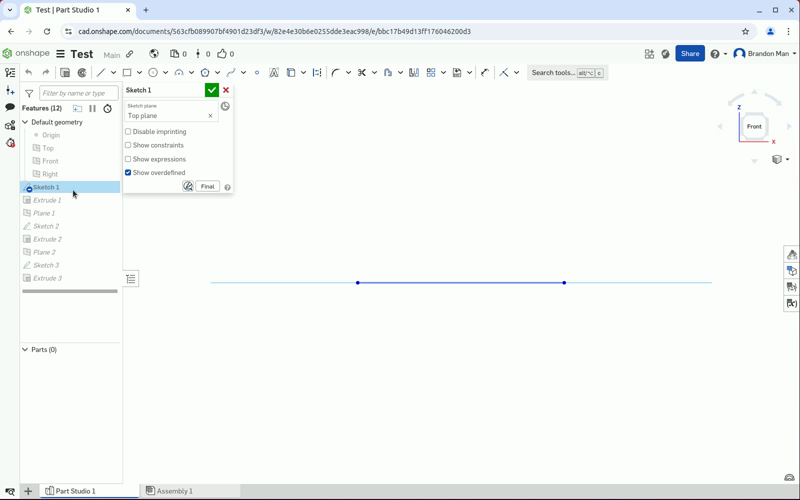
mouse_move(229, 92)
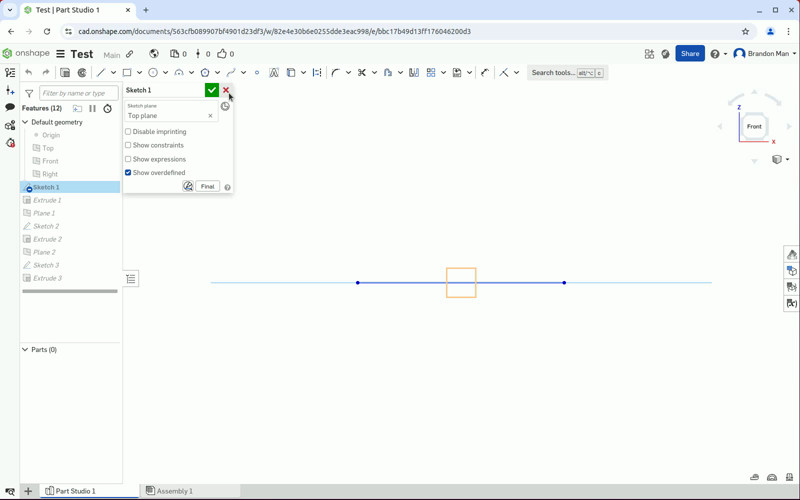
click(229, 92)
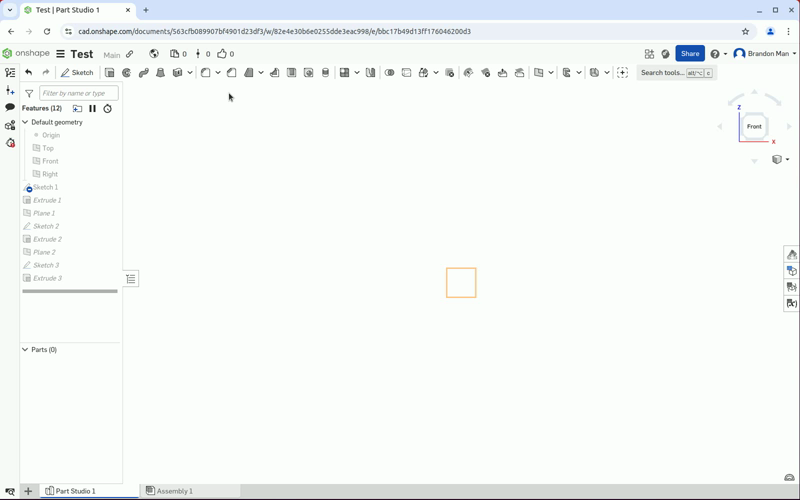
mouse_move(73, 352)
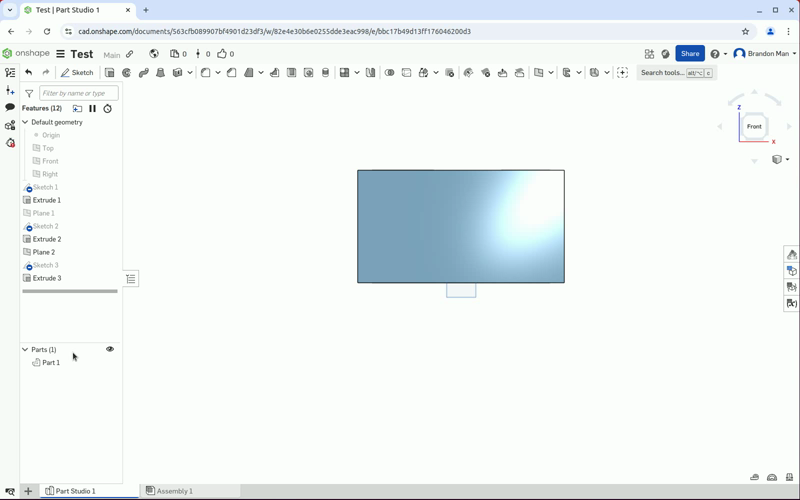
key(y)
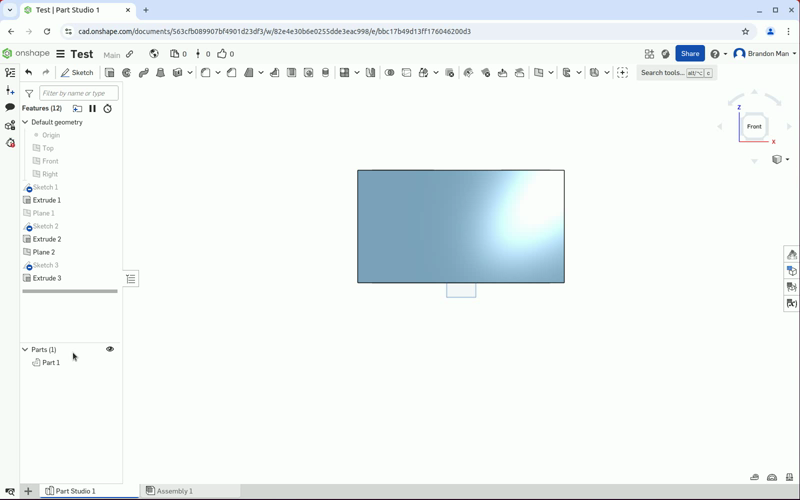
key(shift+p)
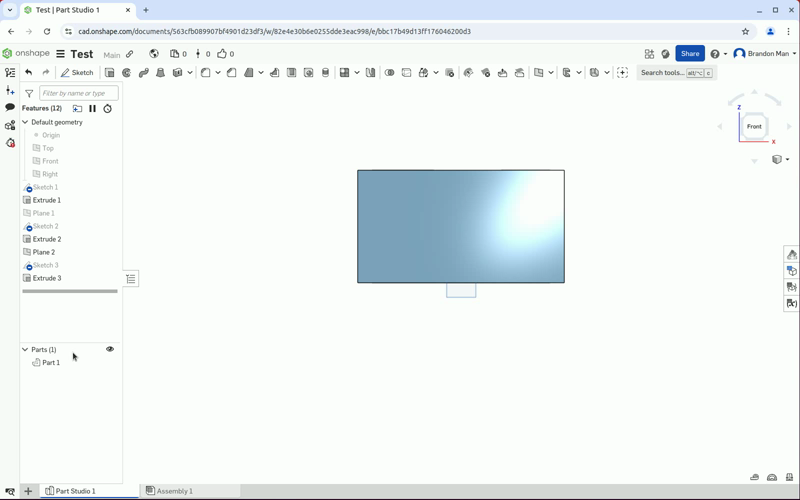
key(space)
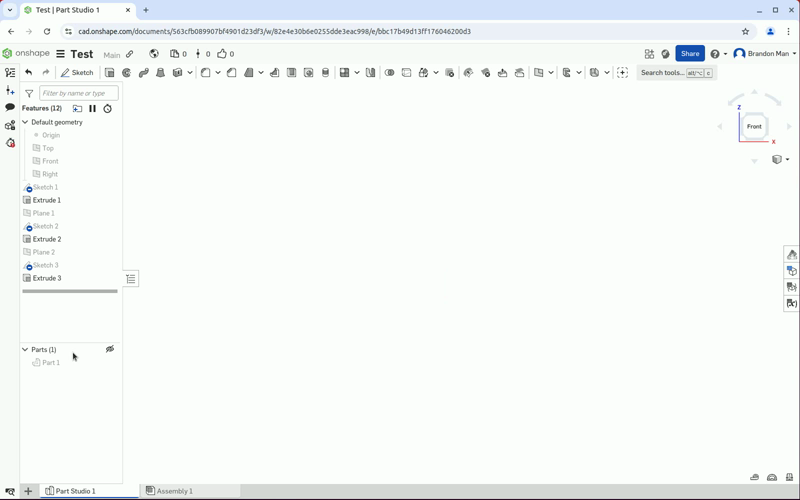
key_down(shift)
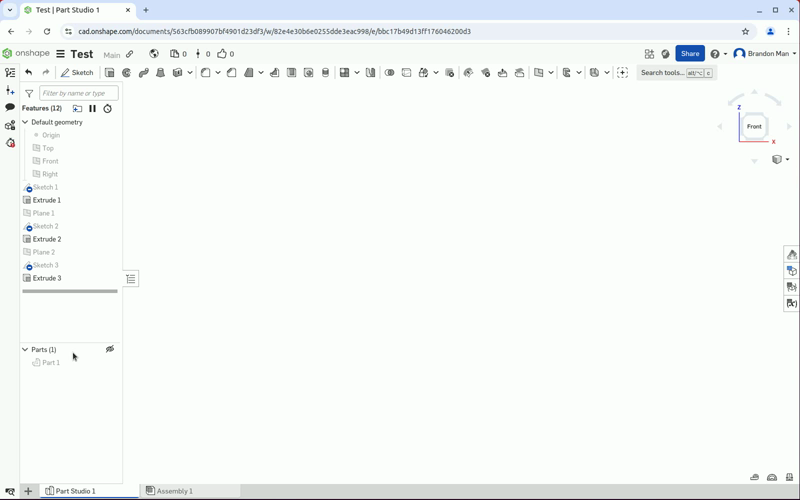
key(left)
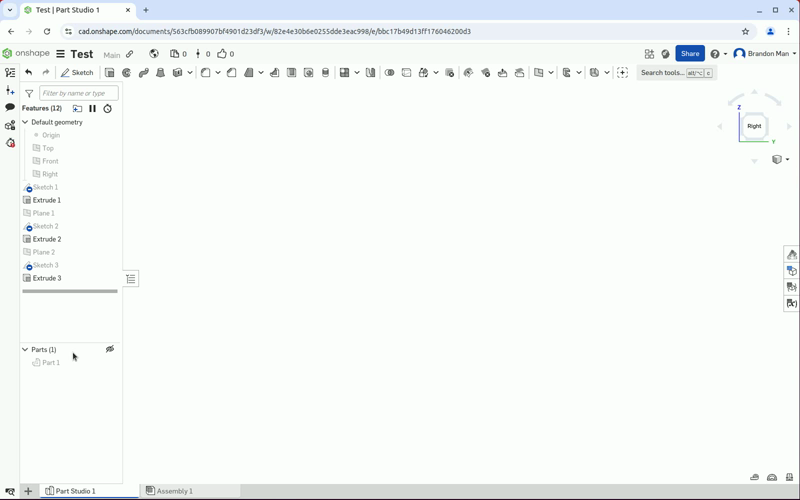
key_up(shift)
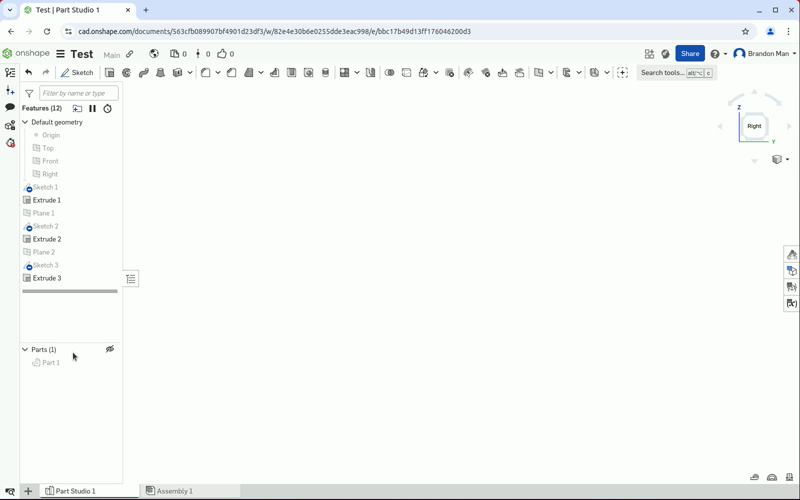
mouse_move(73, 352)
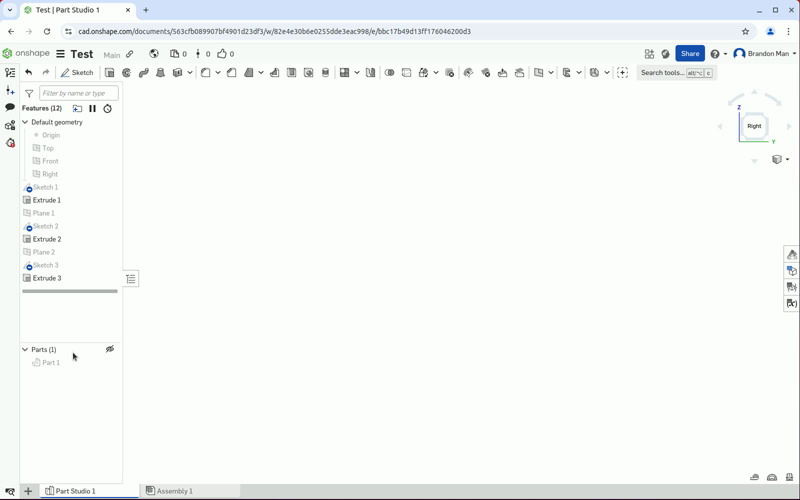
key(shift+y)
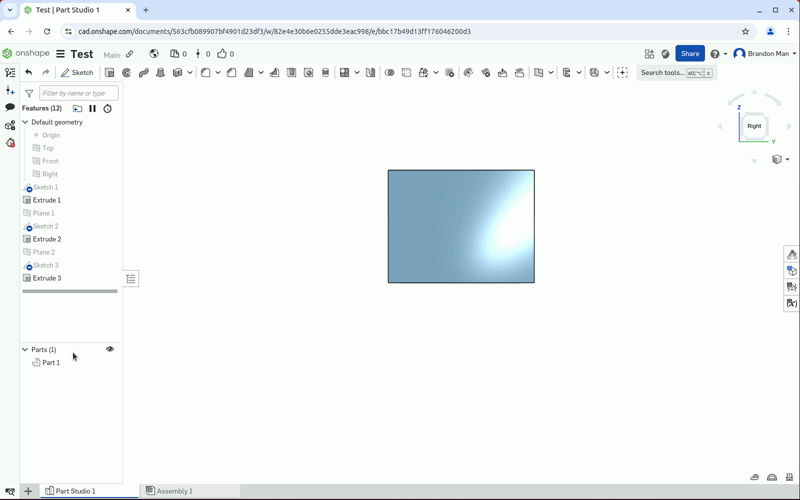
mouse_move(541, 75)
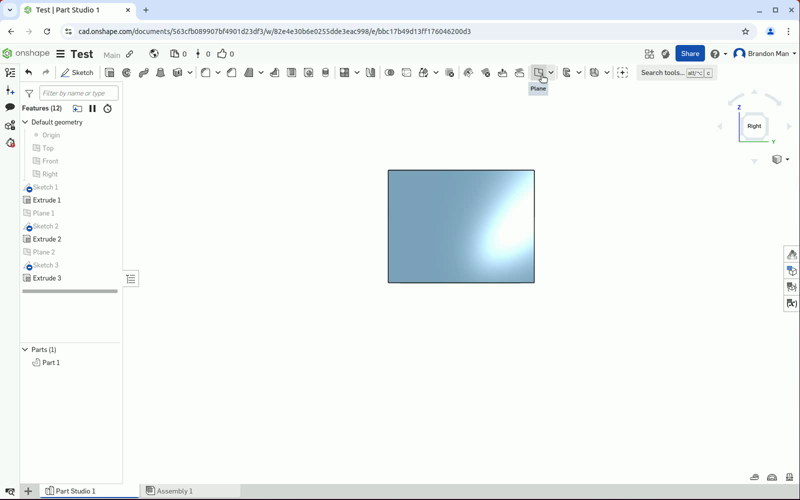
click(541, 75)
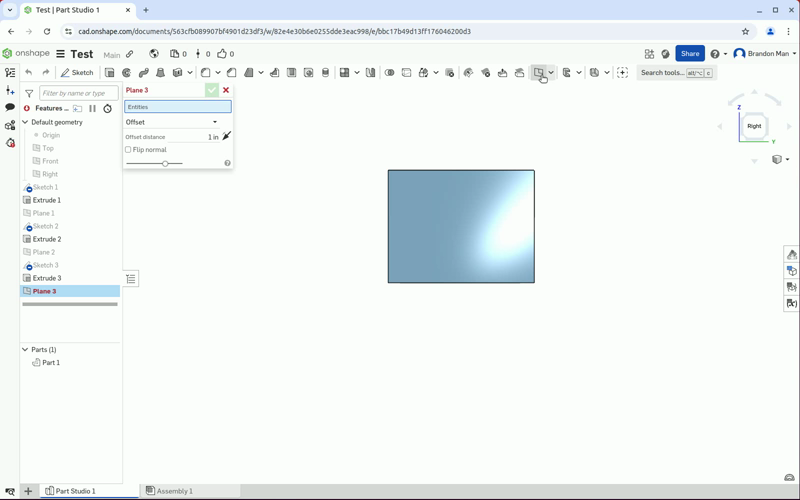
mouse_move(73, 176)
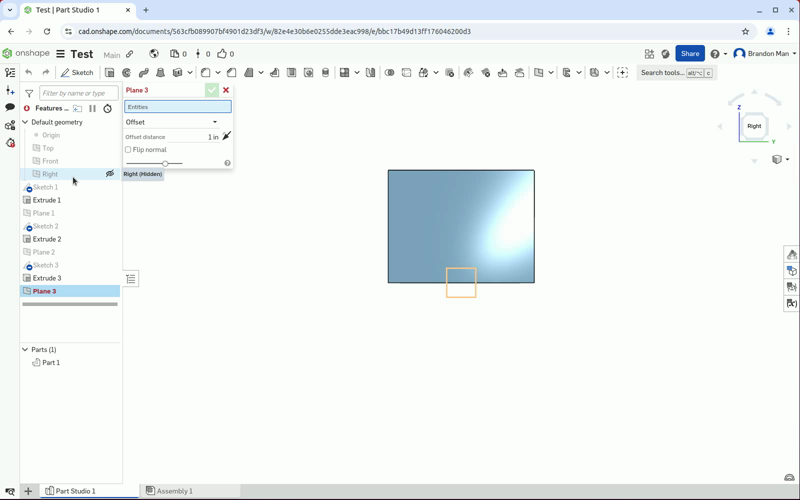
click(73, 176)
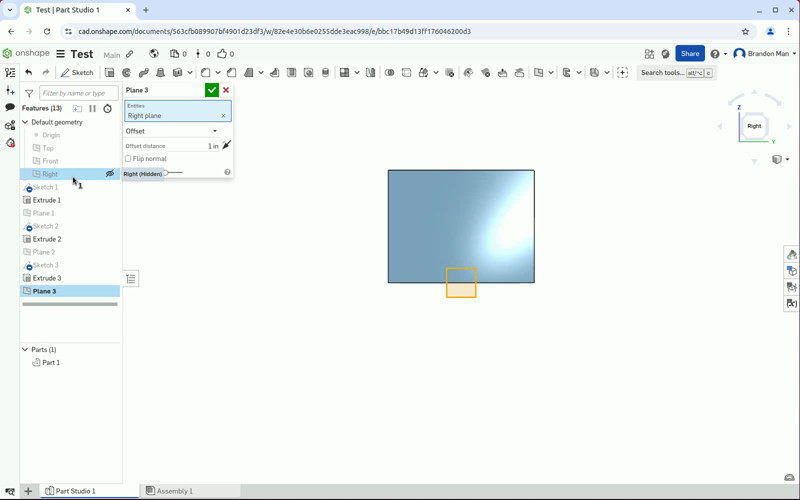
key(tab, 2)
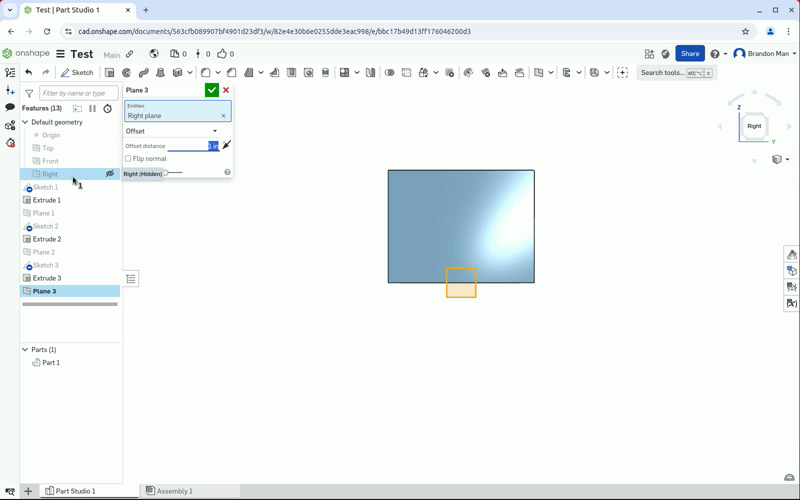
text(21.198)
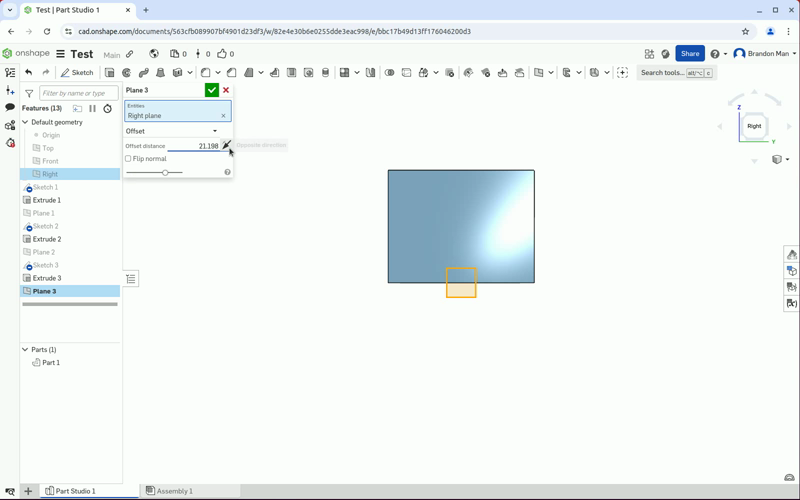
mouse_move(229, 147)
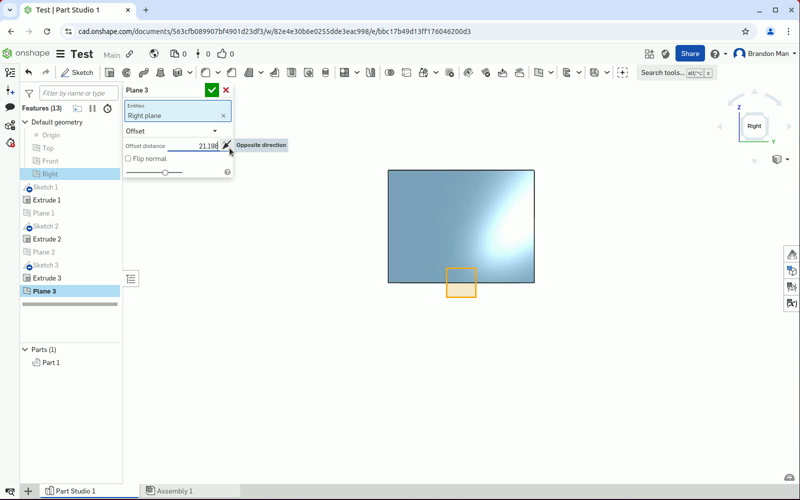
click(229, 147)
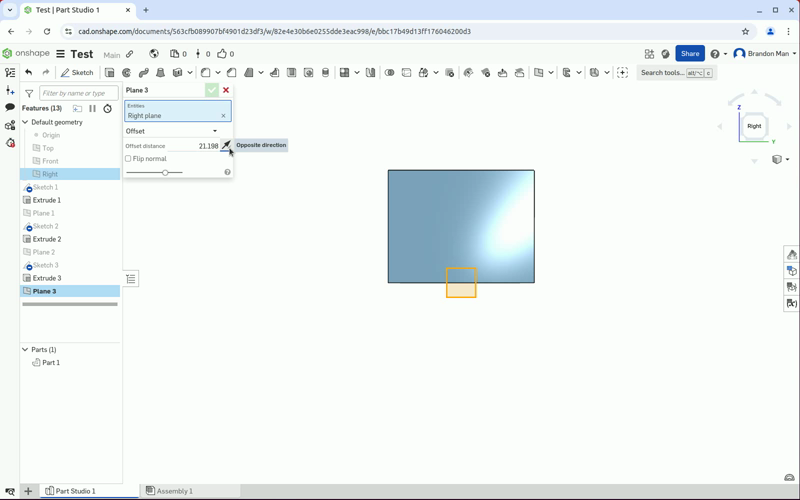
key(enter, 2)
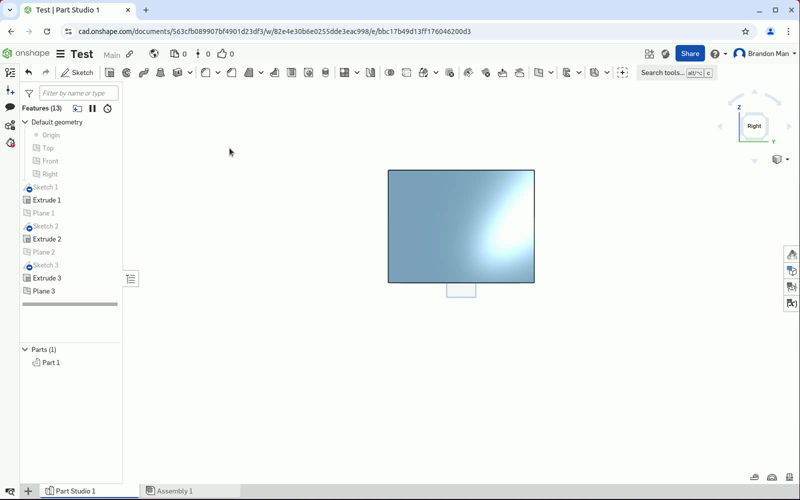
key(shift+s)
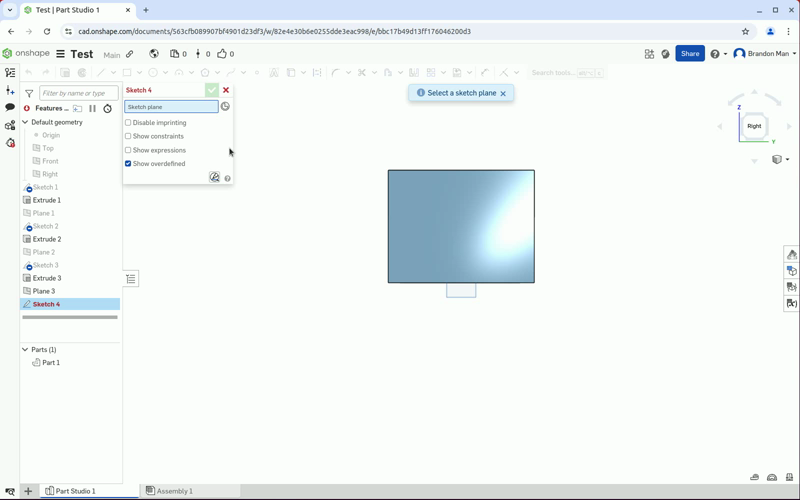
mouse_move(73, 293)
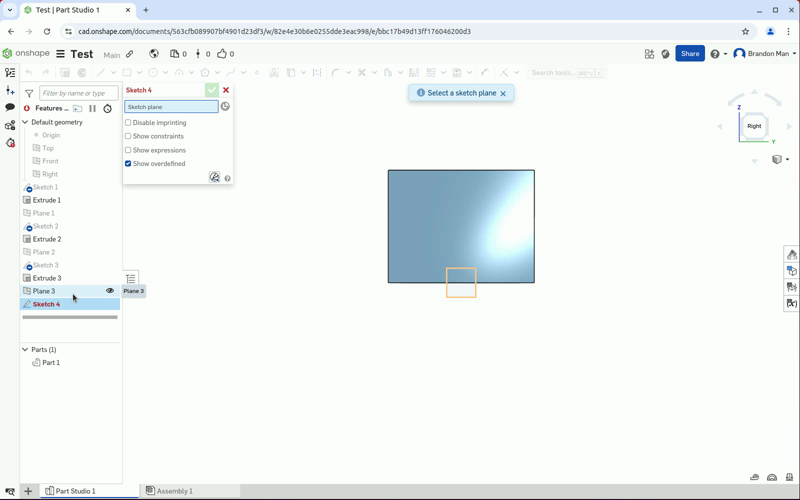
click(73, 293)
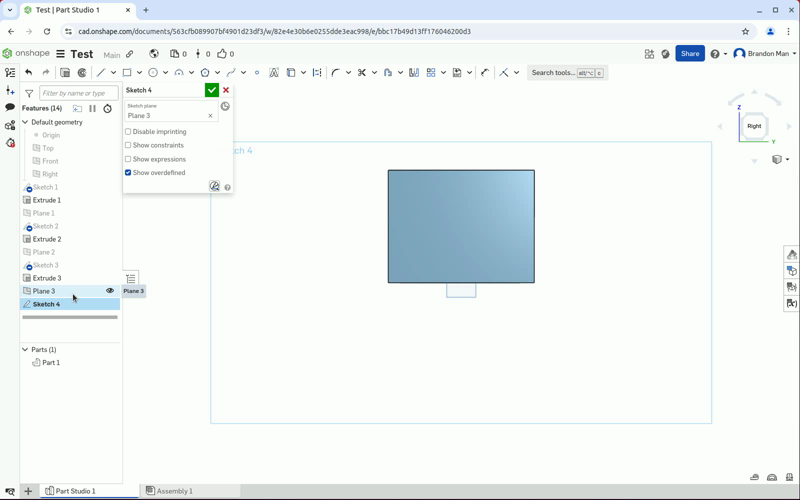
mouse_move(73, 352)
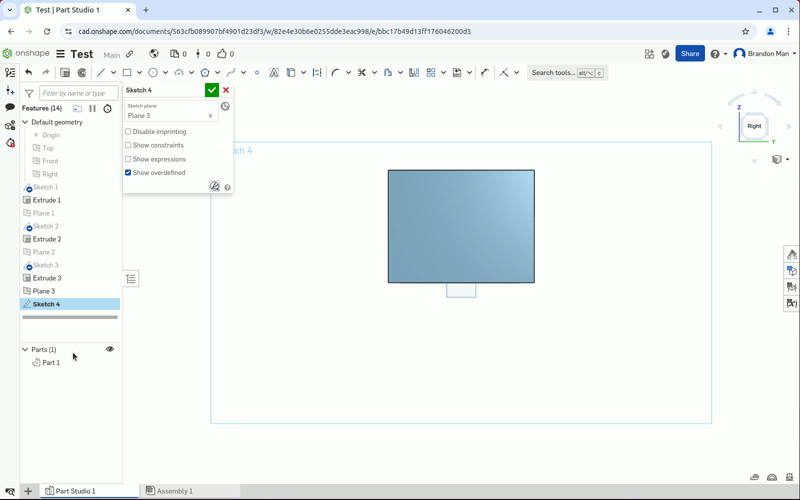
key(y)
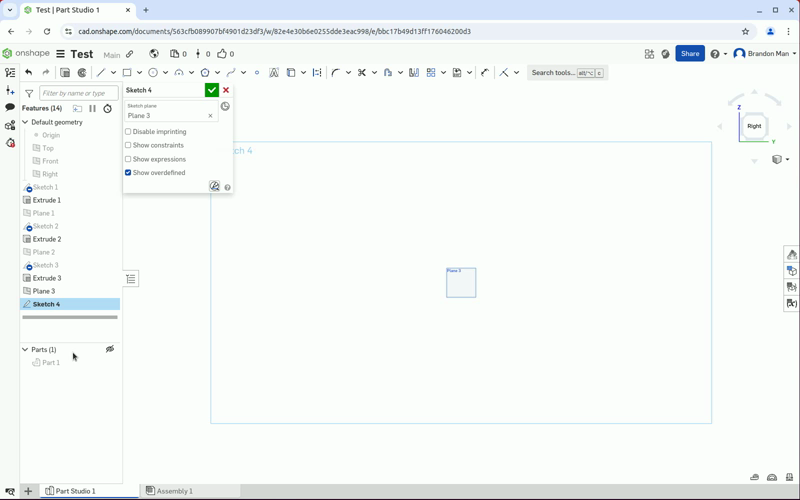
key(c)
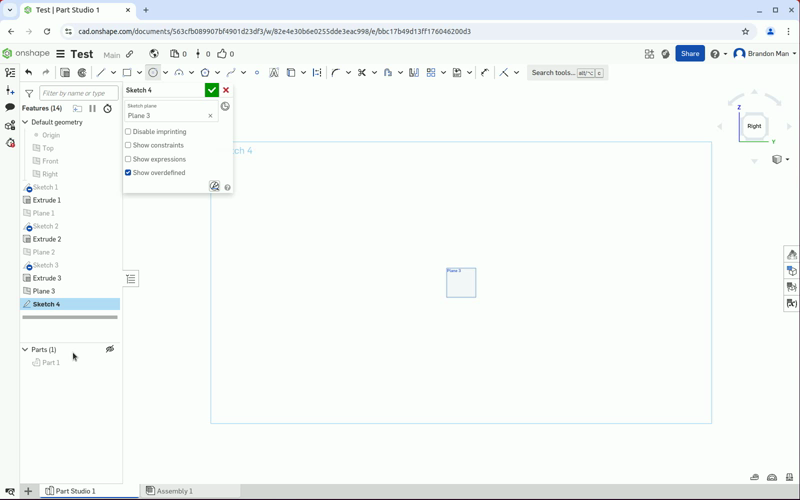
key_down(shift)
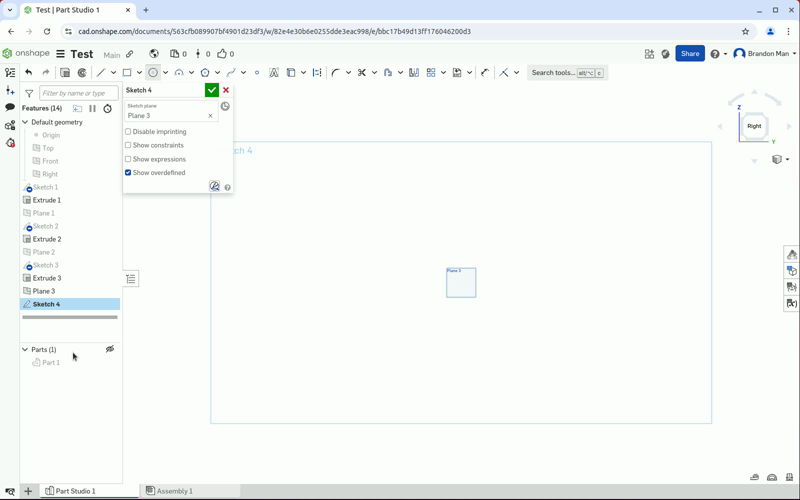
mouse_move(461, 219)
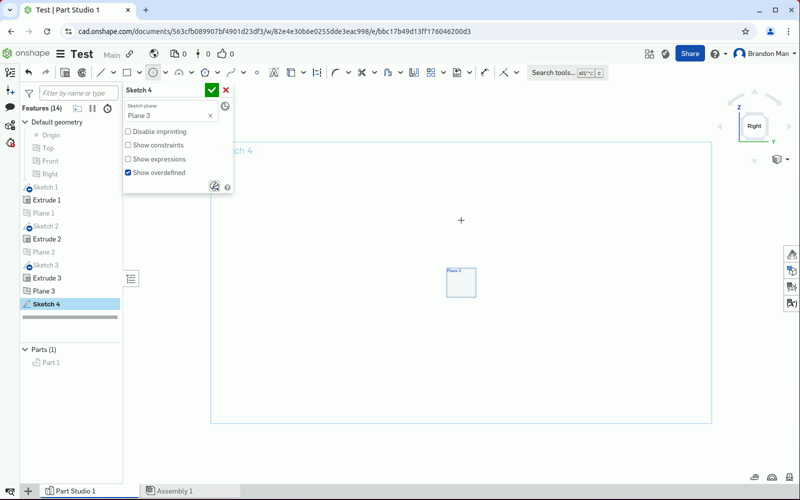
click(461, 219)
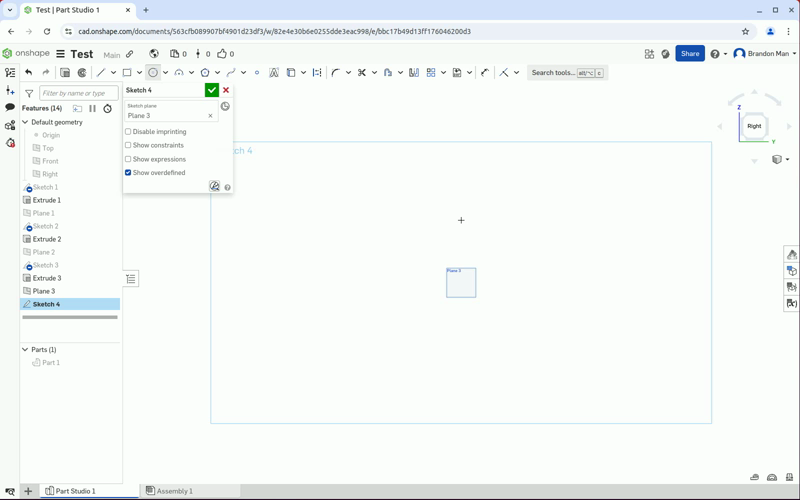
key_up(shift)
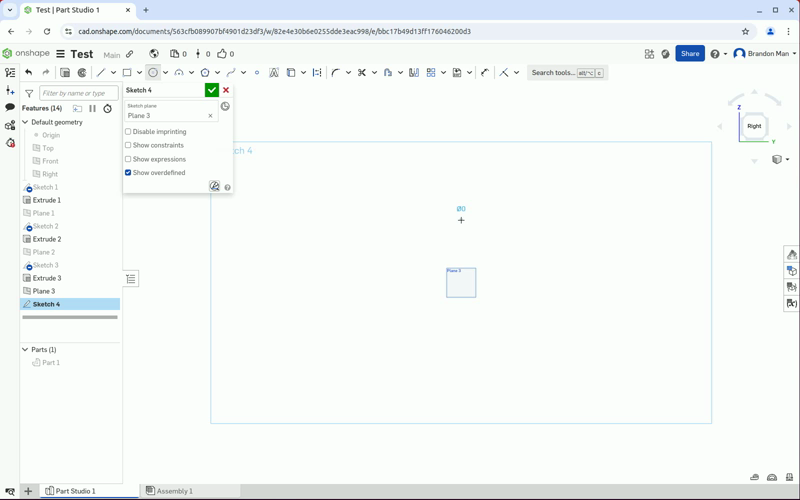
mouse_move(480, 219)
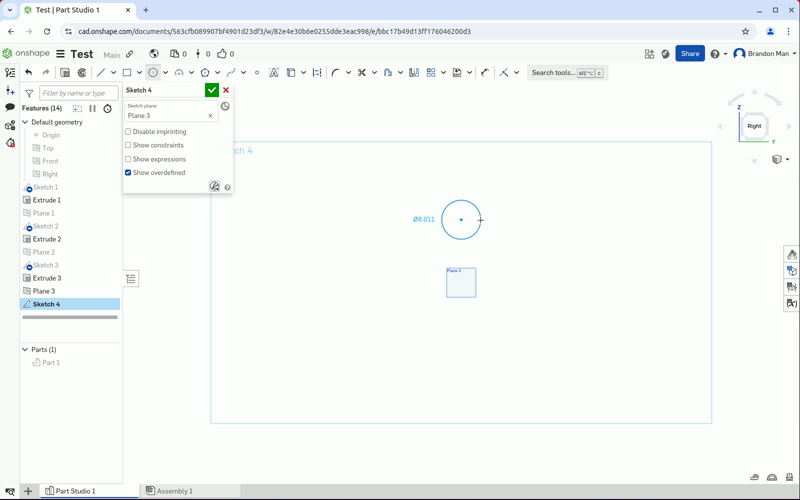
click(480, 219)
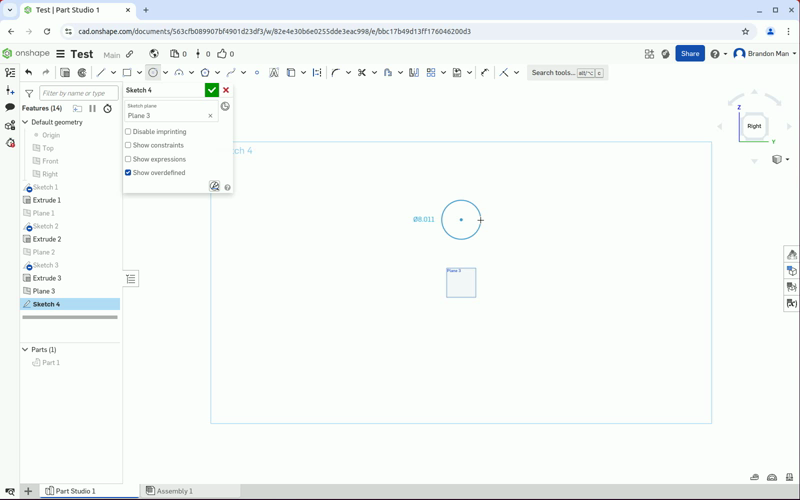
key(esc)
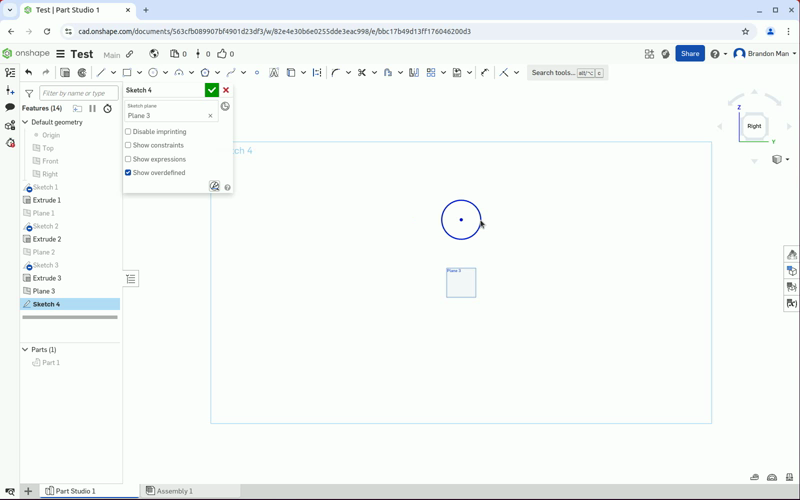
mouse_move(450, 214)
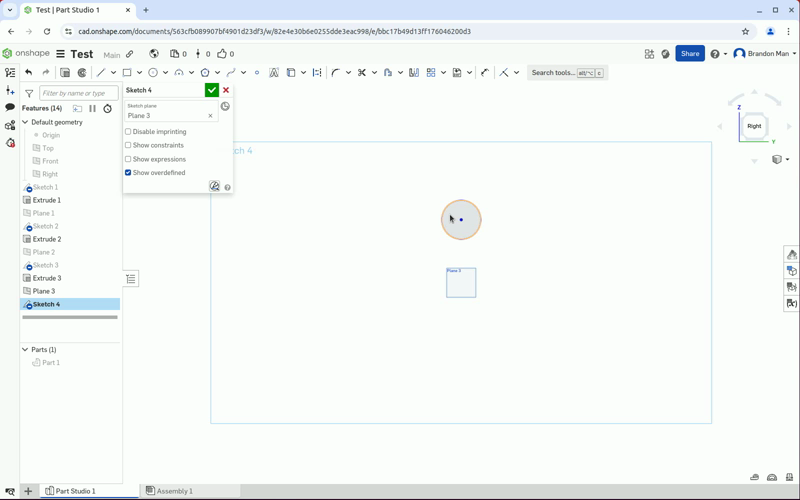
scroll(6)
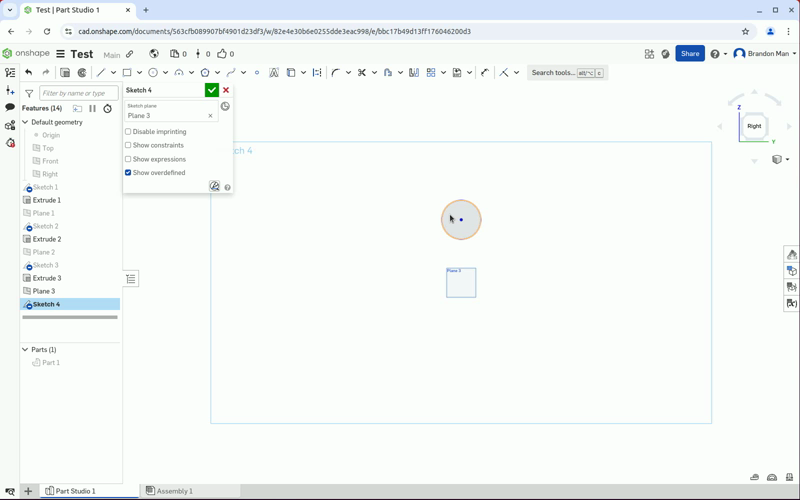
scroll(6)
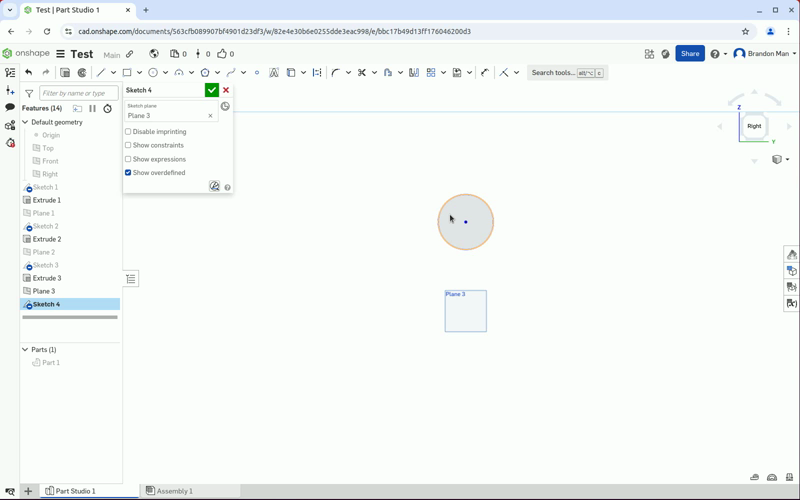
scroll(6)
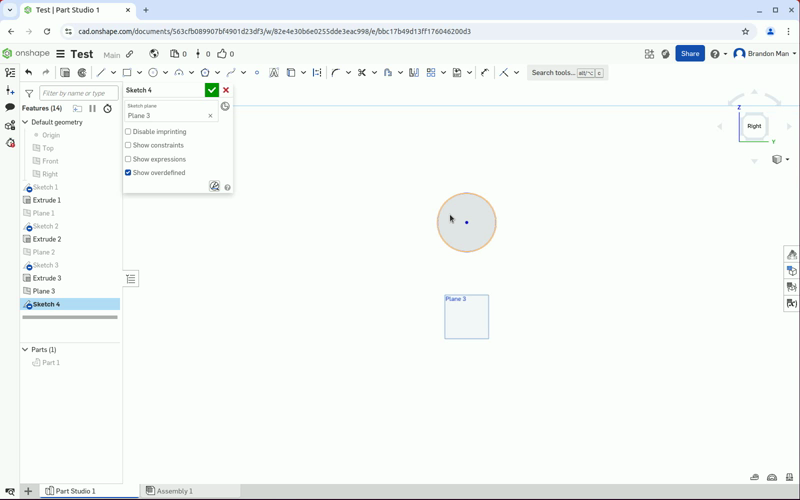
scroll(6)
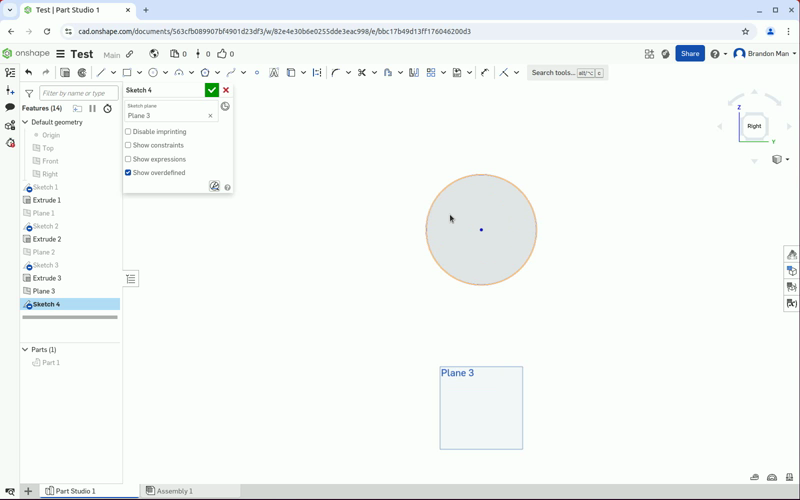
scroll(6)
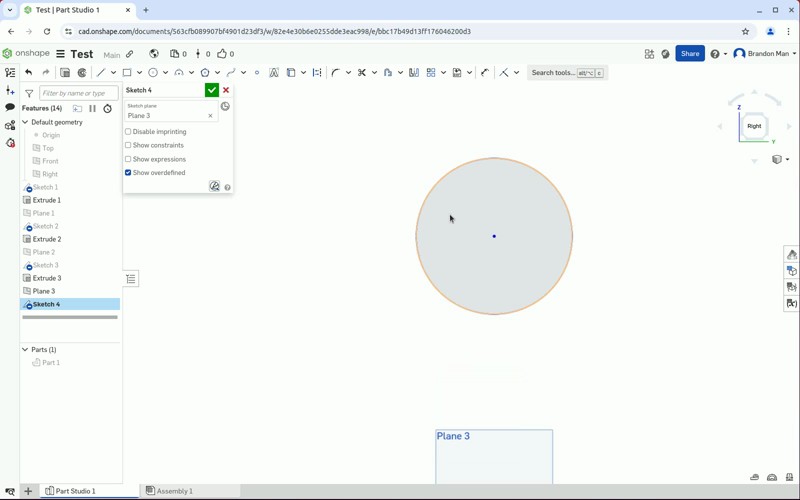
scroll(6)
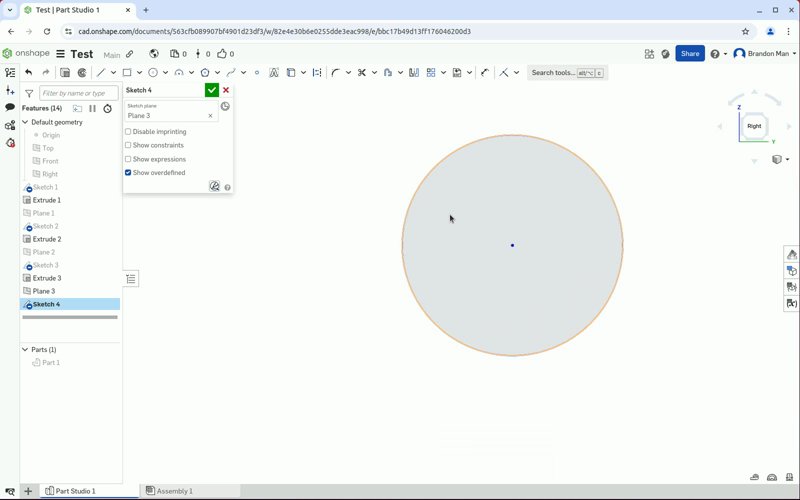
scroll(6)
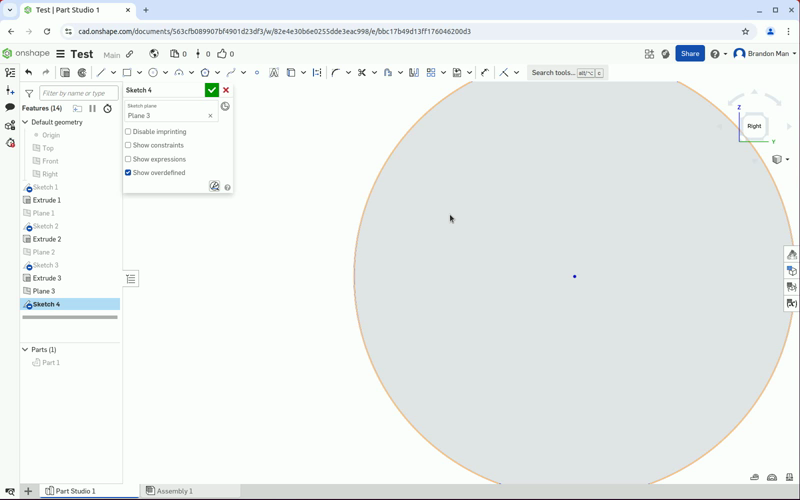
click(450, 214)
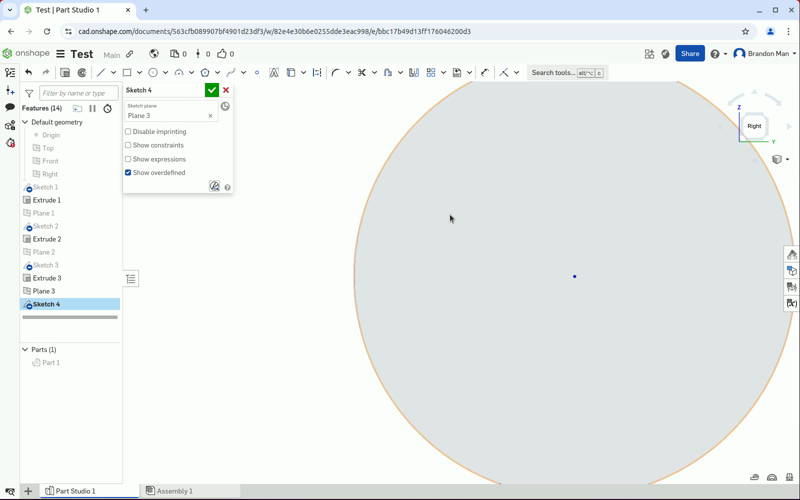
scroll(-6)
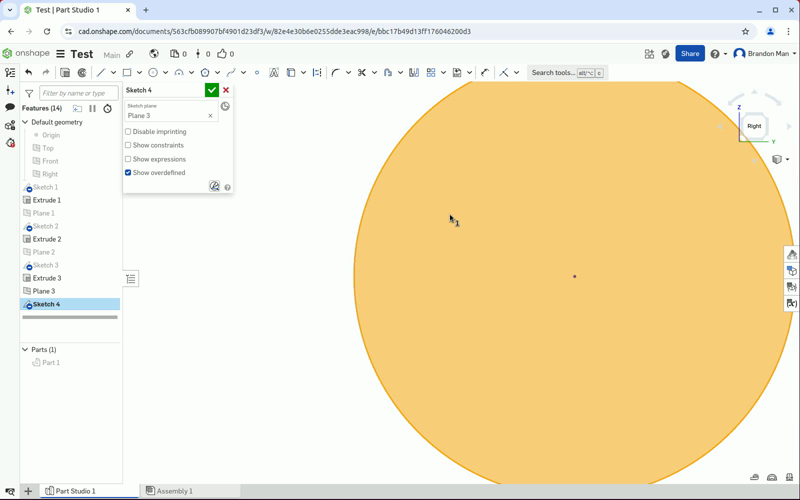
scroll(-6)
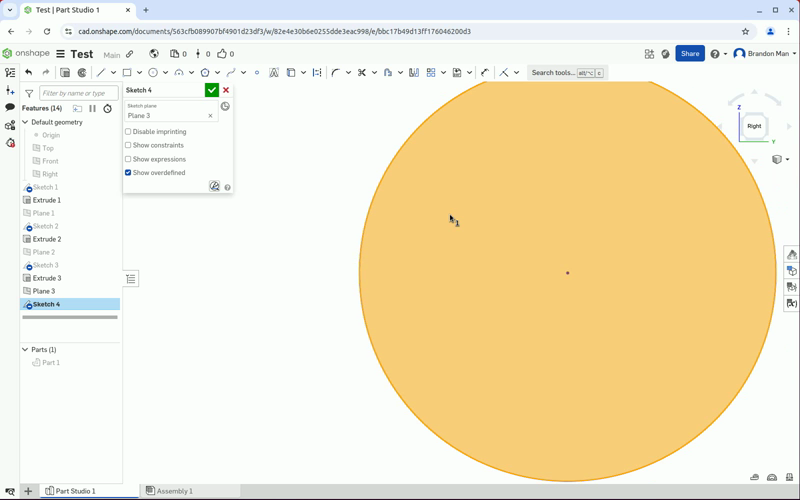
scroll(-6)
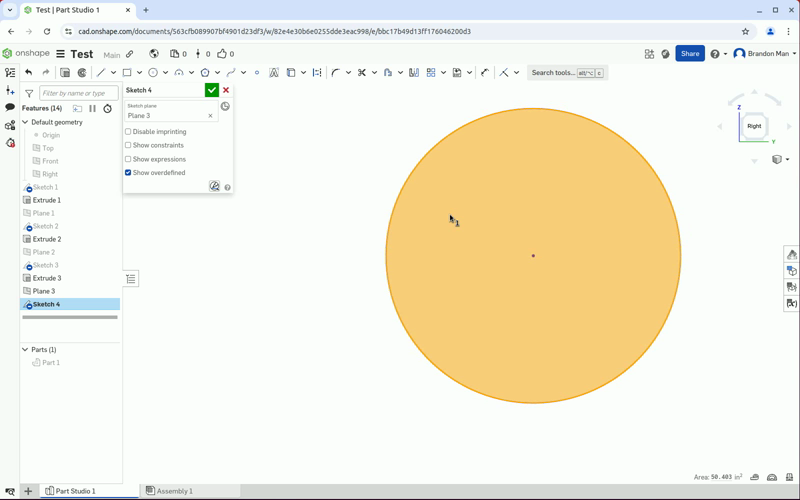
scroll(-6)
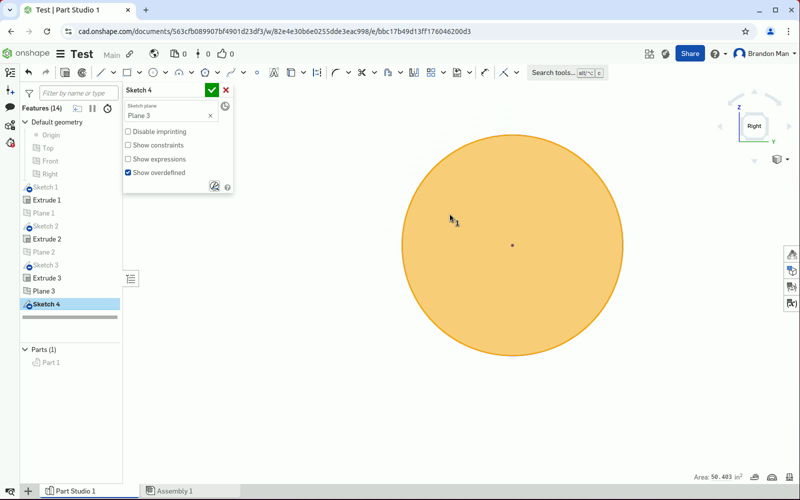
scroll(-6)
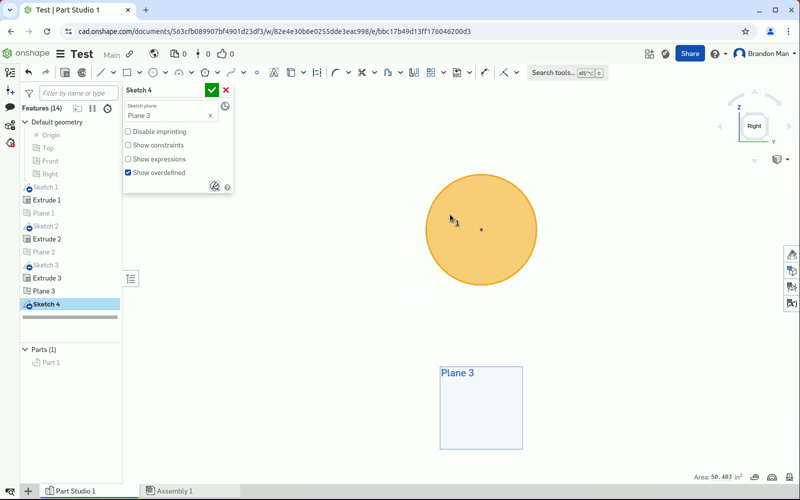
scroll(-6)
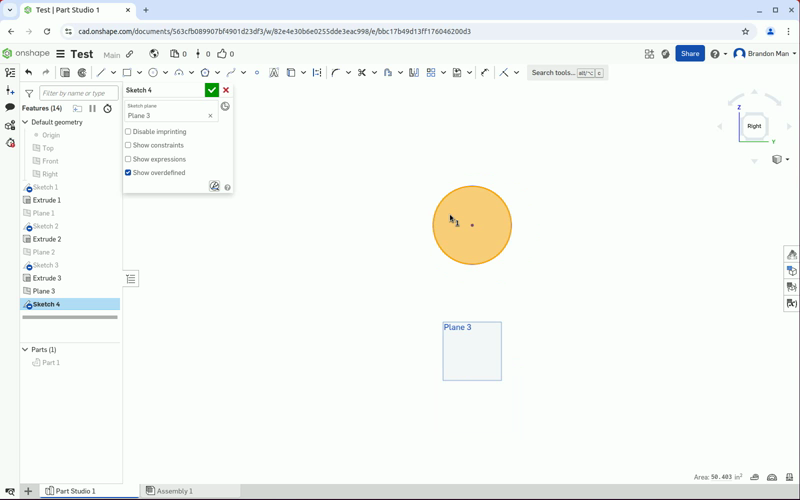
scroll(-6)
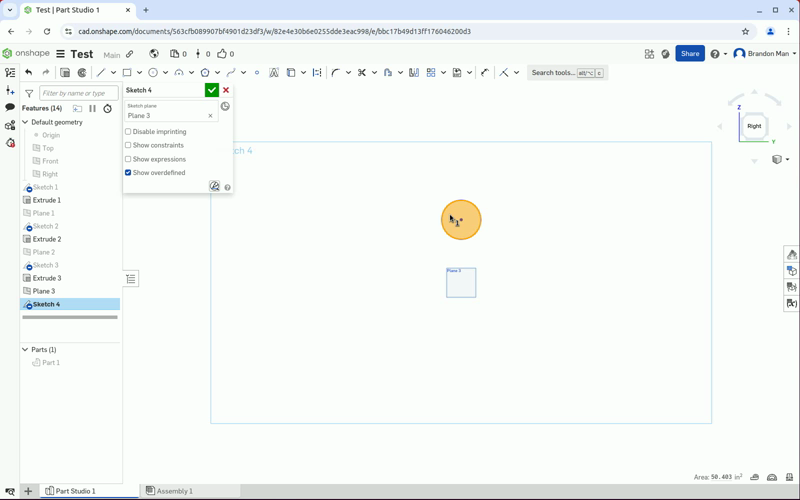
mouse_move(73, 352)
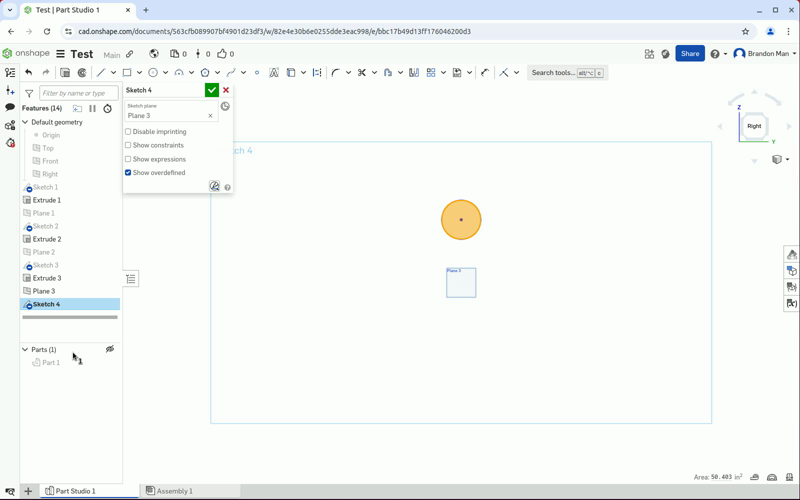
key(shift+y)
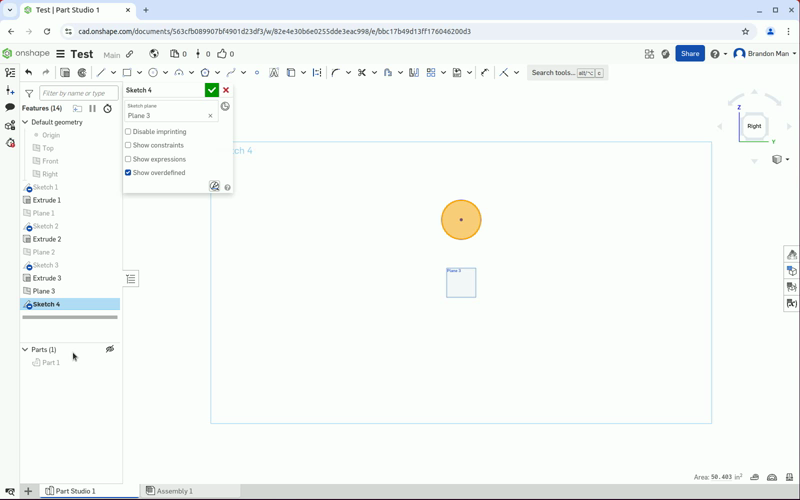
key(shift+e)
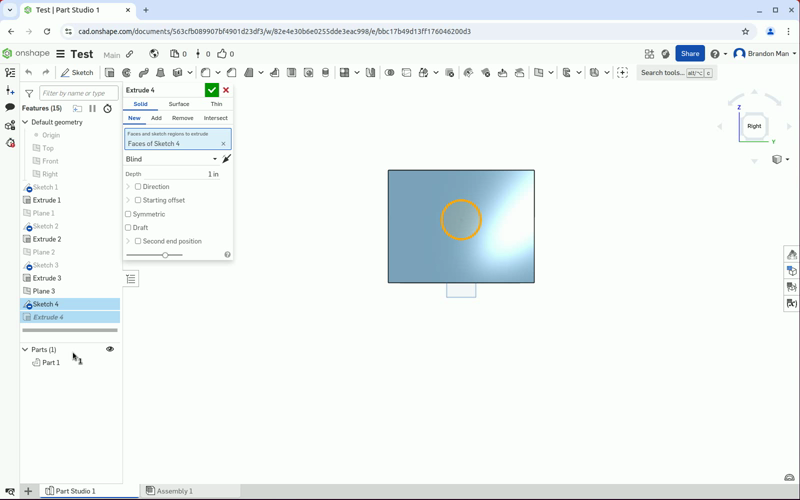
mouse_move(143, 106)
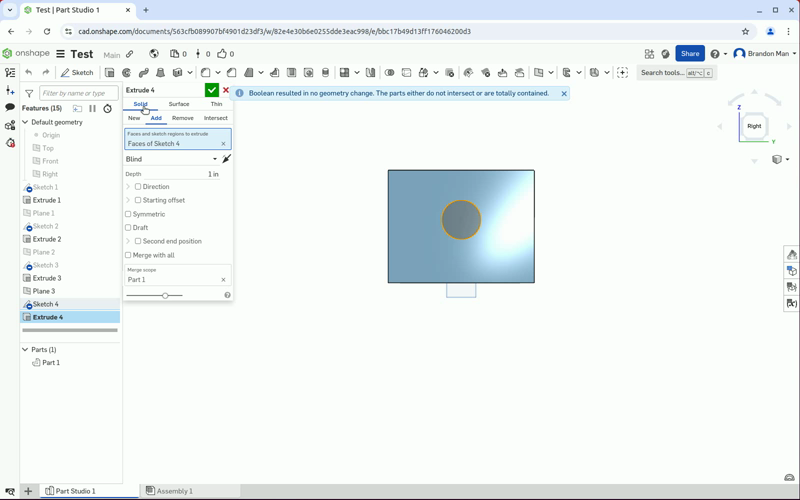
click(143, 106)
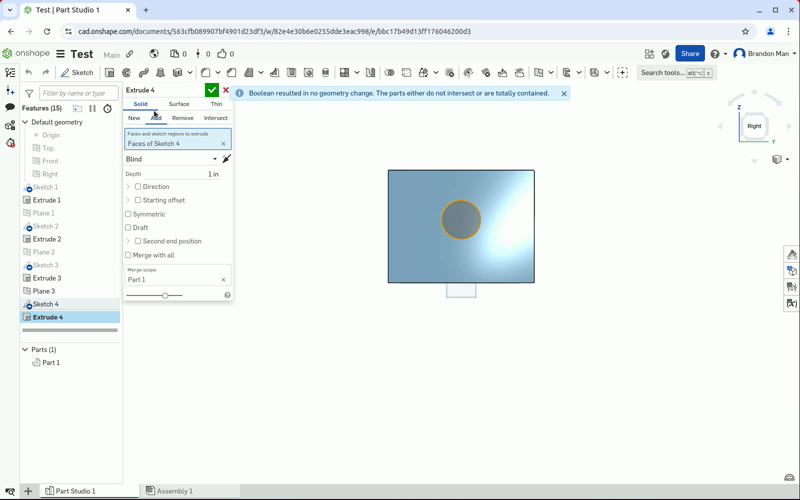
mouse_move(186, 120)
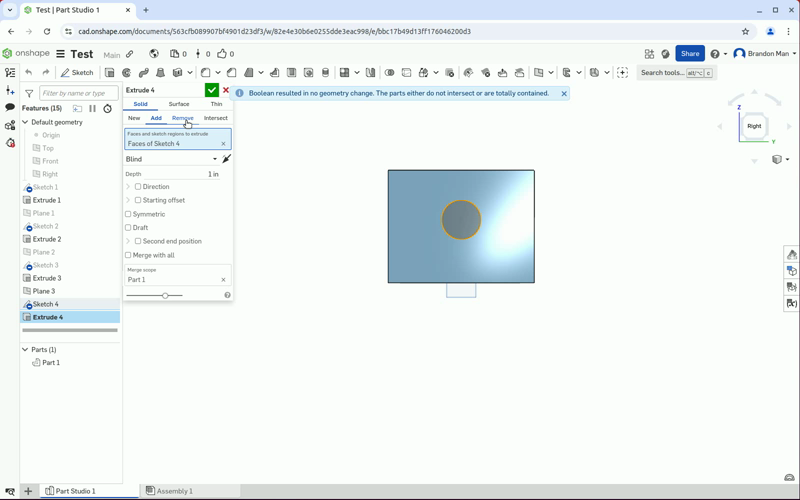
click(186, 120)
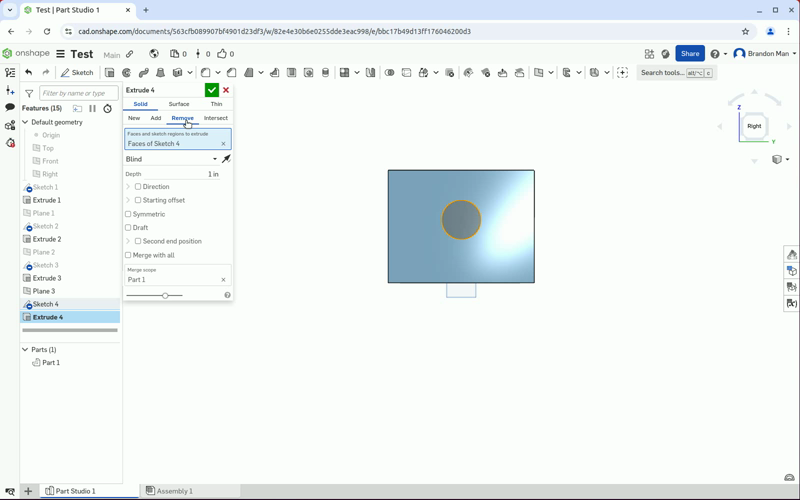
key(tab, 4)
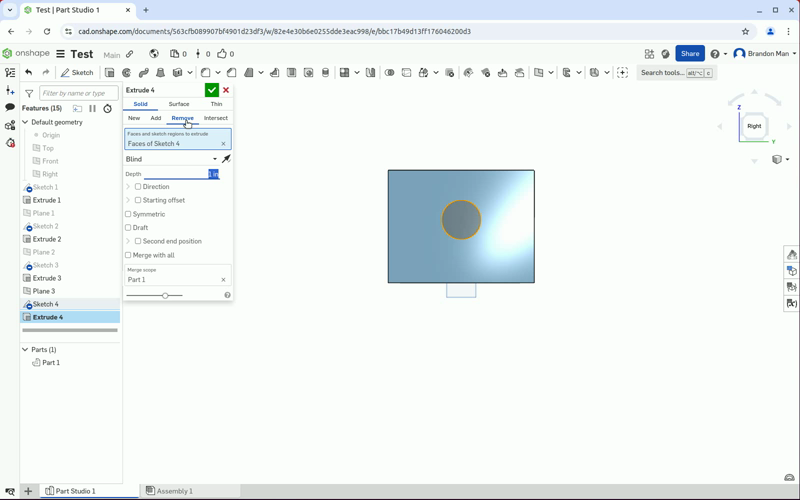
text(30.811)
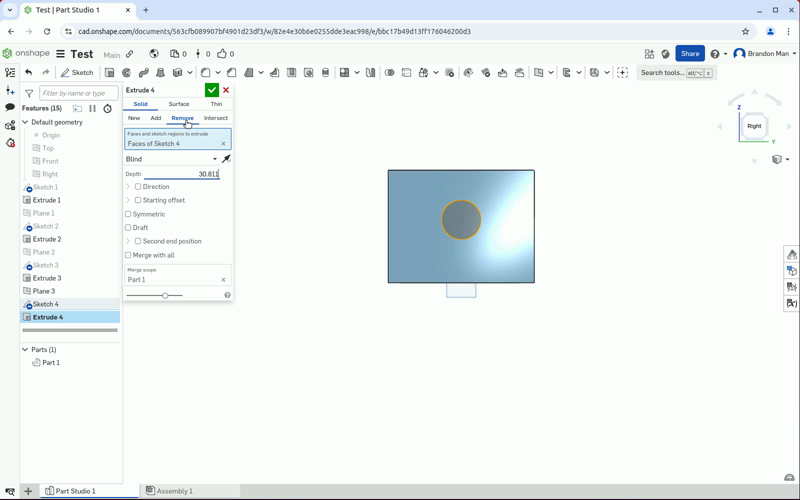
key(tab, 6)
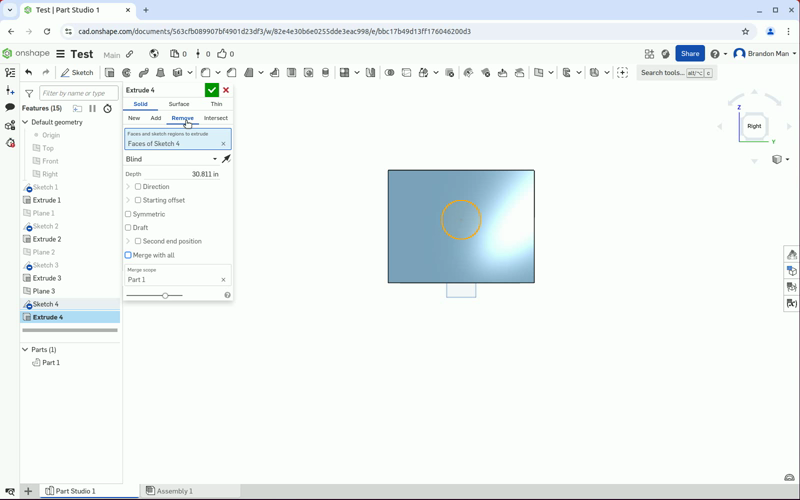
key(space)
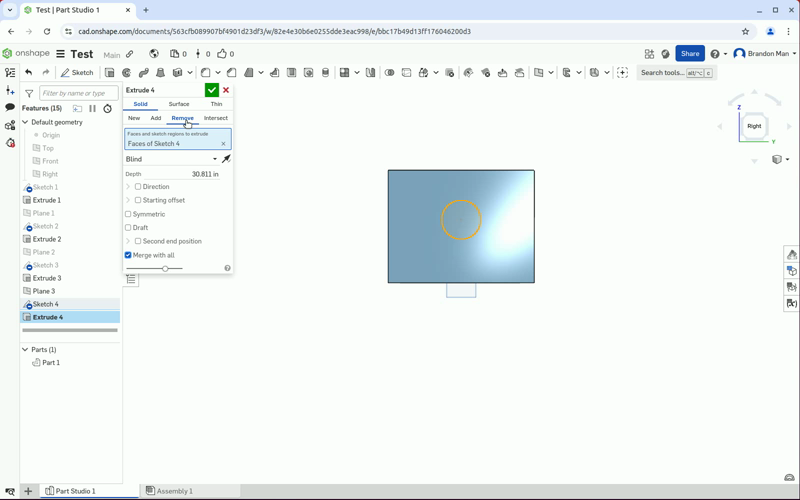
key(enter)
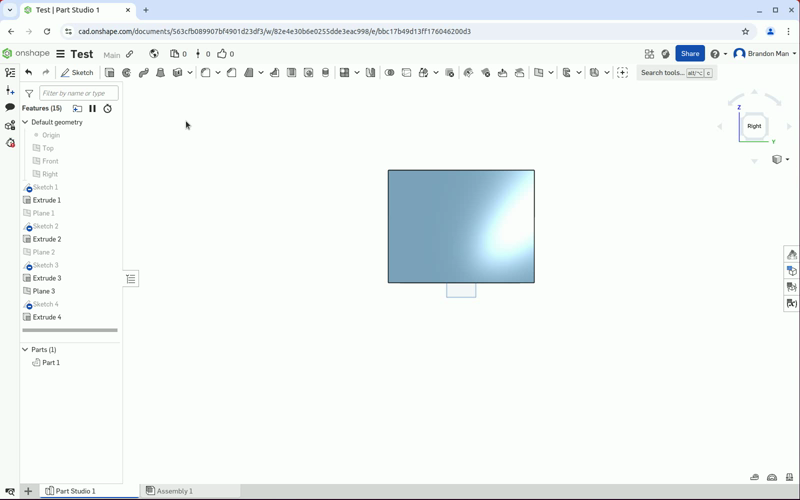
key(shift+h)
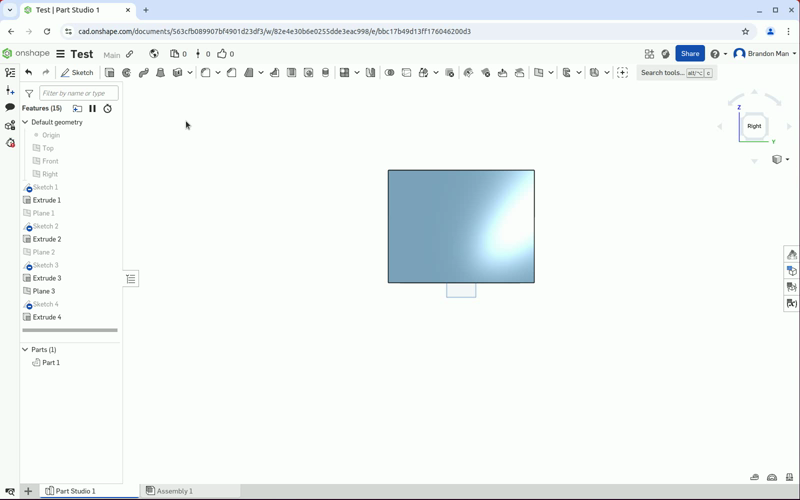
key(shift+h)
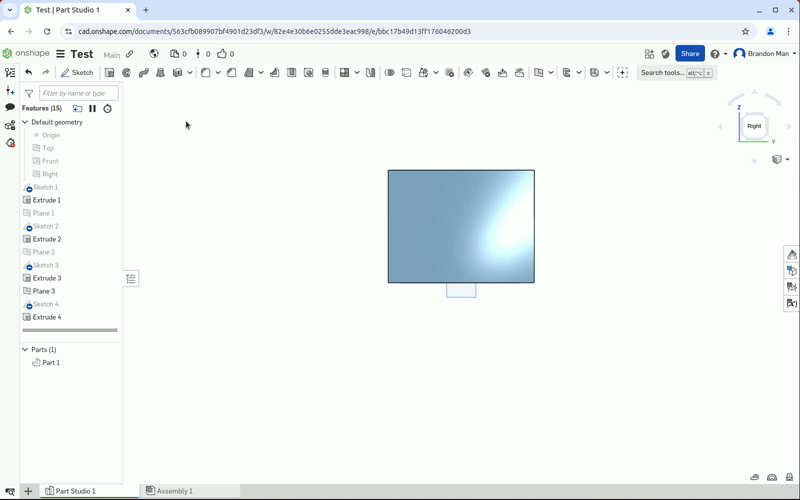
mouse_move(73, 189)
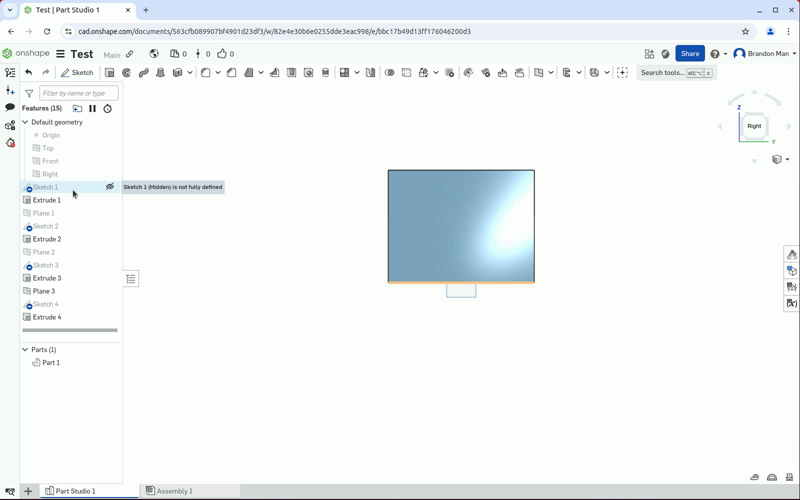
click(73, 189)
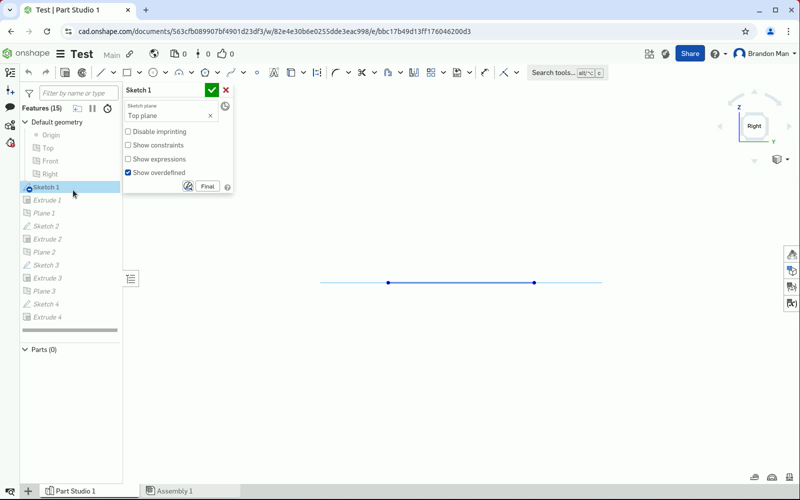
mouse_move(229, 92)
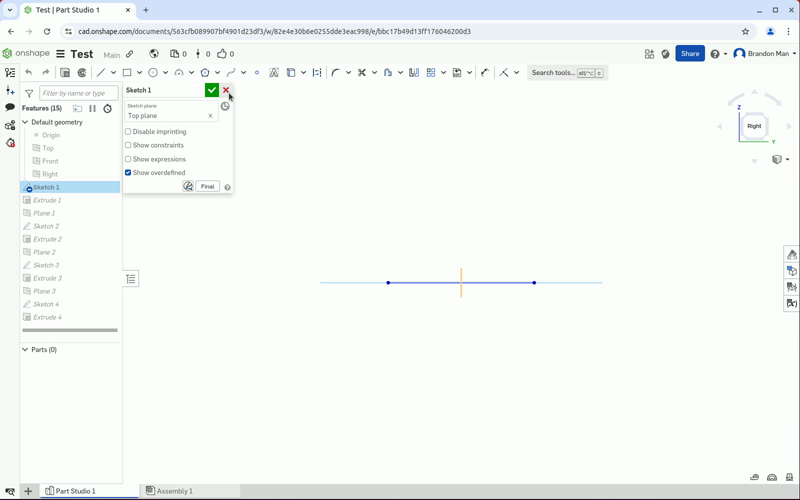
click(229, 92)
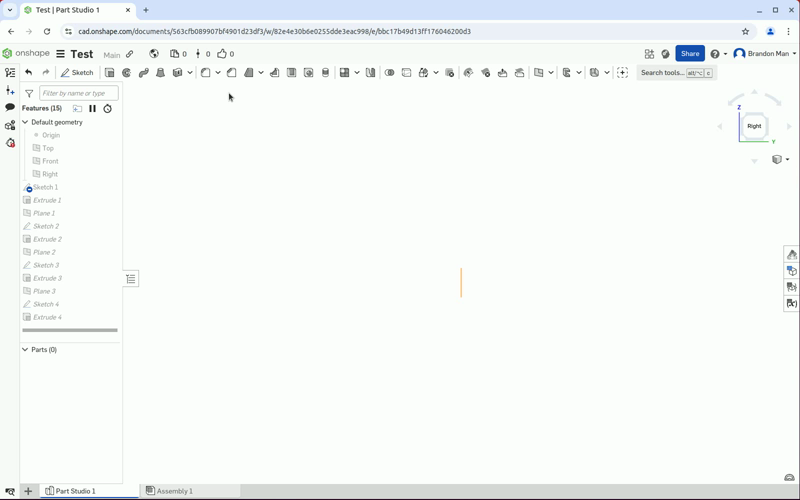
mouse_move(541, 75)
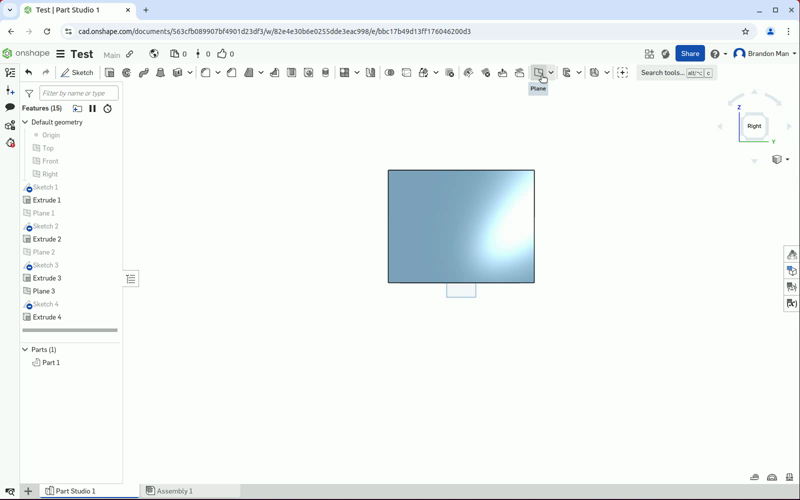
click(541, 75)
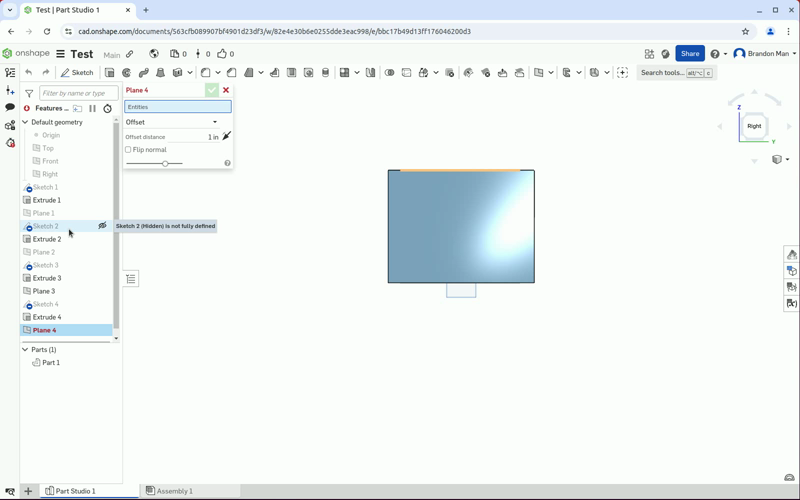
scroll(3)
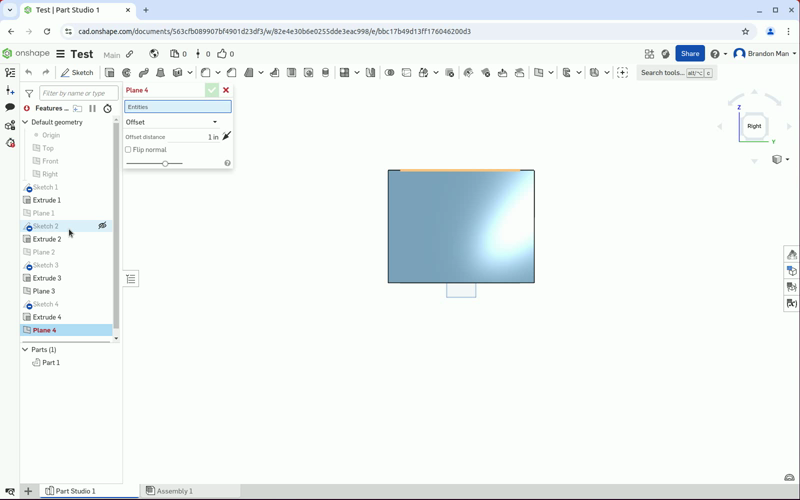
mouse_move(69, 176)
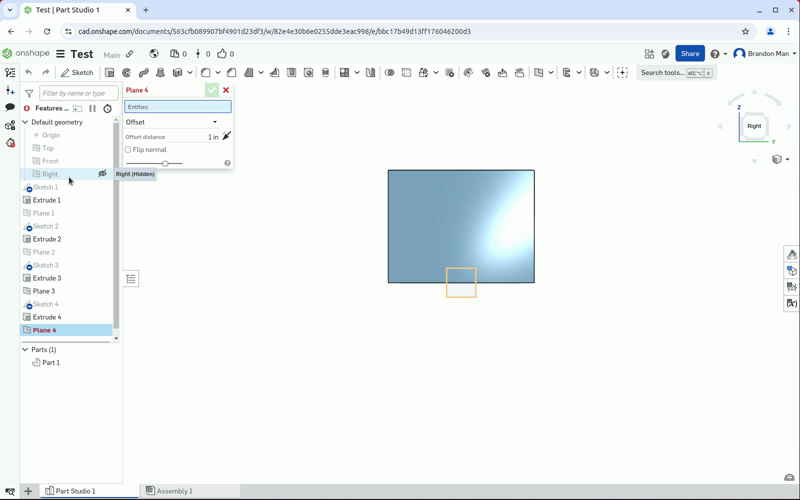
click(69, 176)
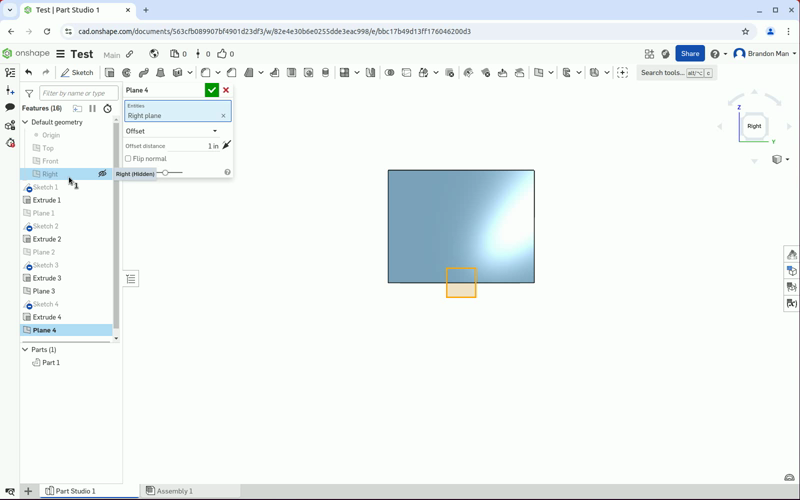
key(tab, 2)
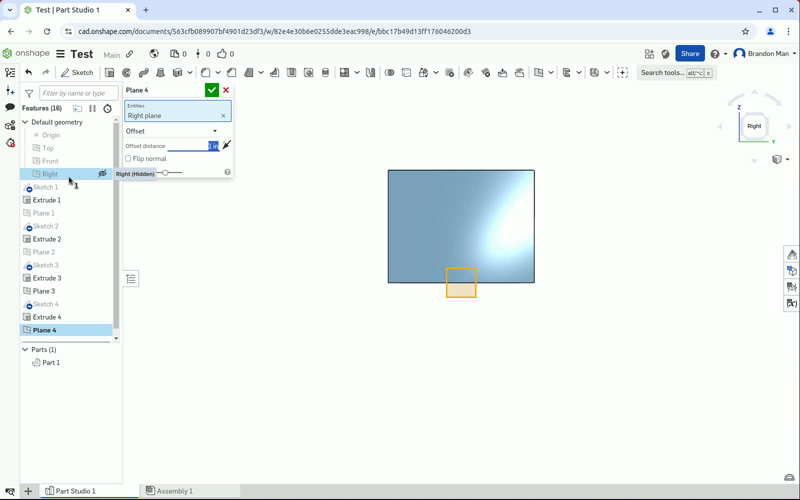
text(21.198)
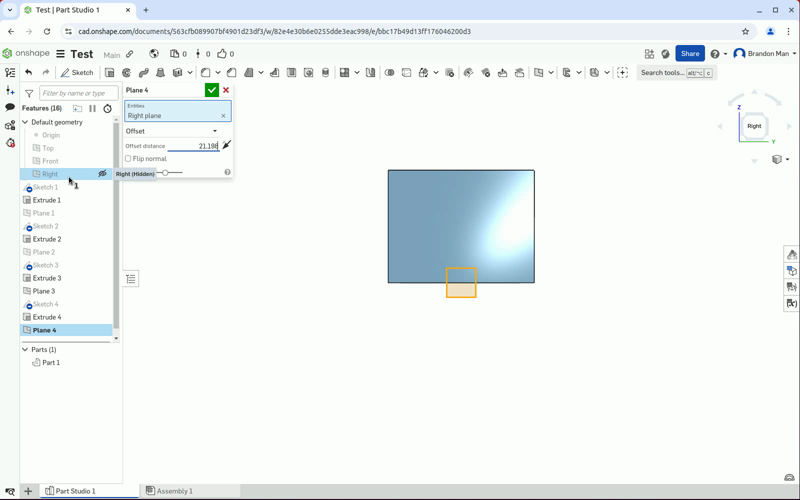
key(enter, 2)
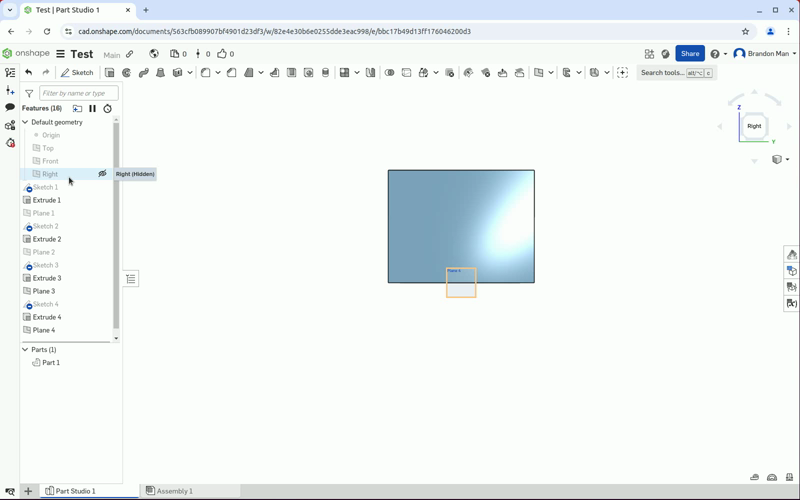
key(shift+s)
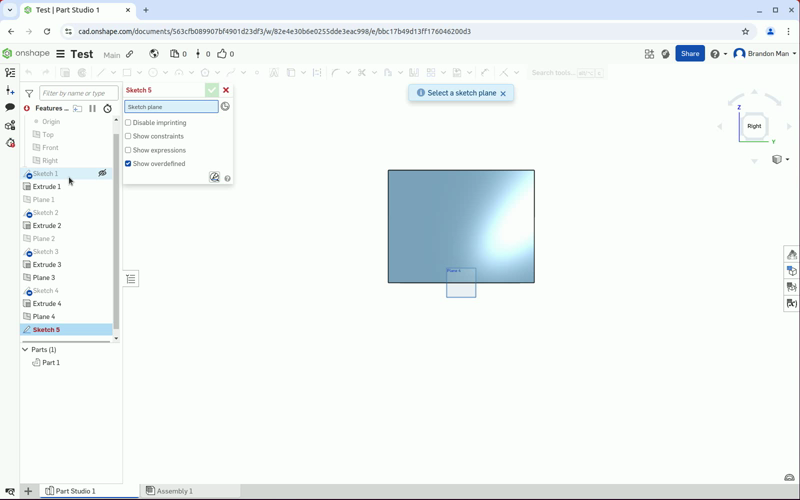
mouse_move(69, 319)
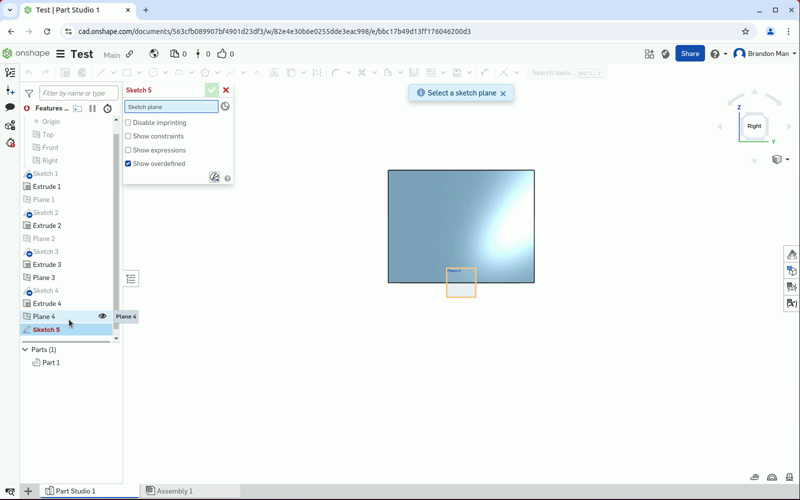
click(69, 319)
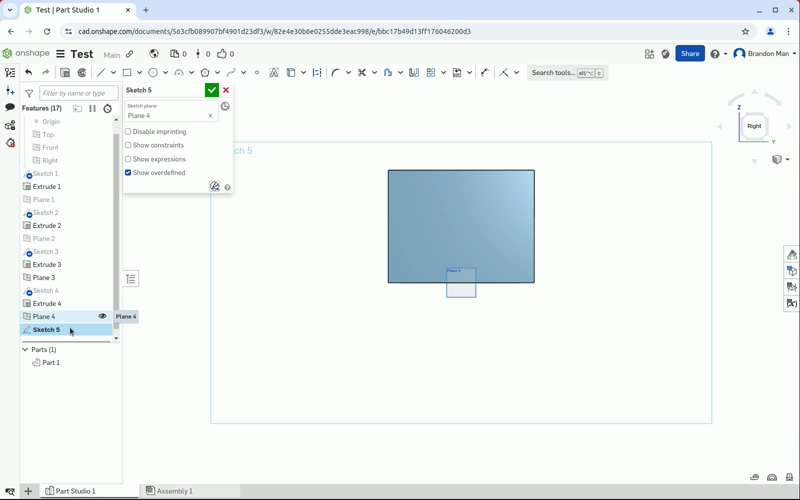
mouse_move(73, 352)
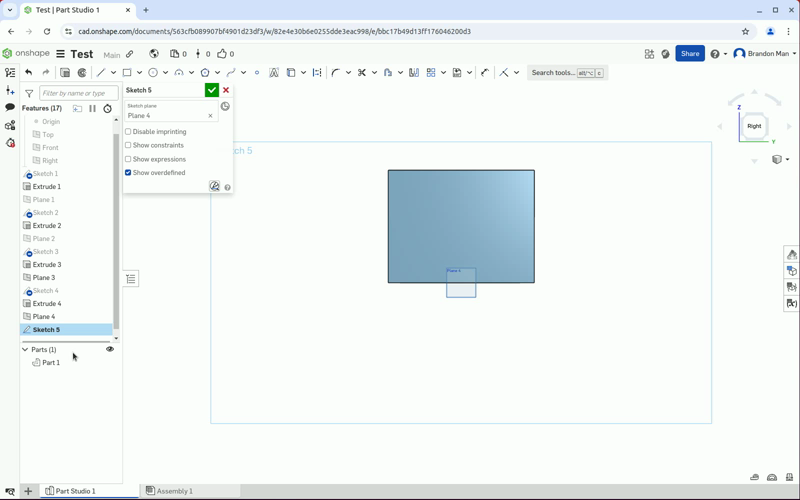
key(y)
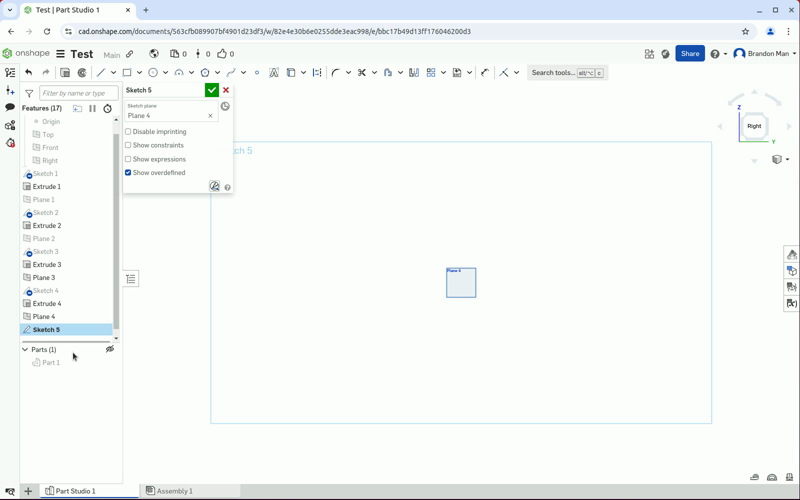
key(c)
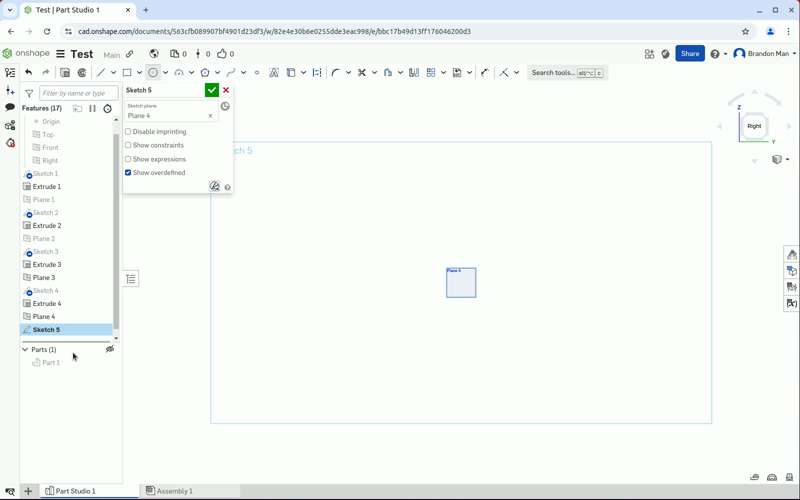
key_down(shift)
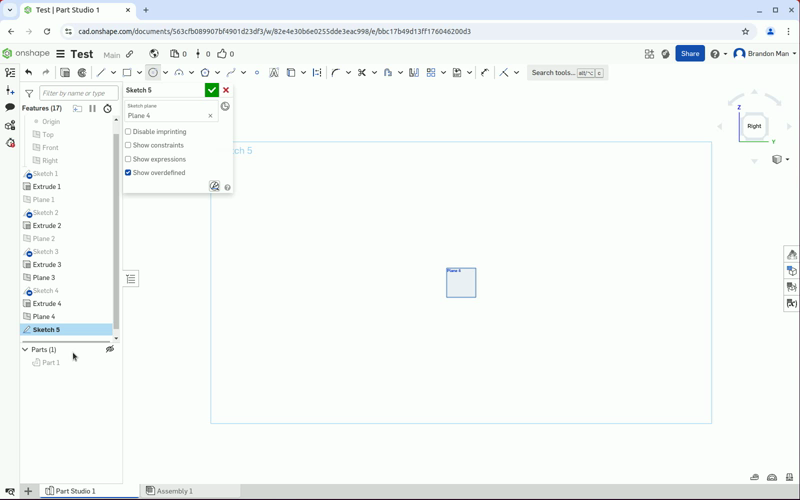
mouse_move(461, 218)
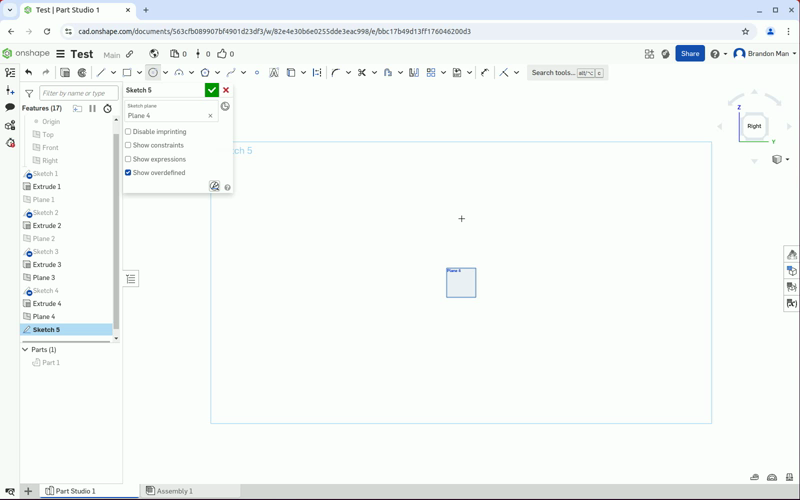
click(461, 218)
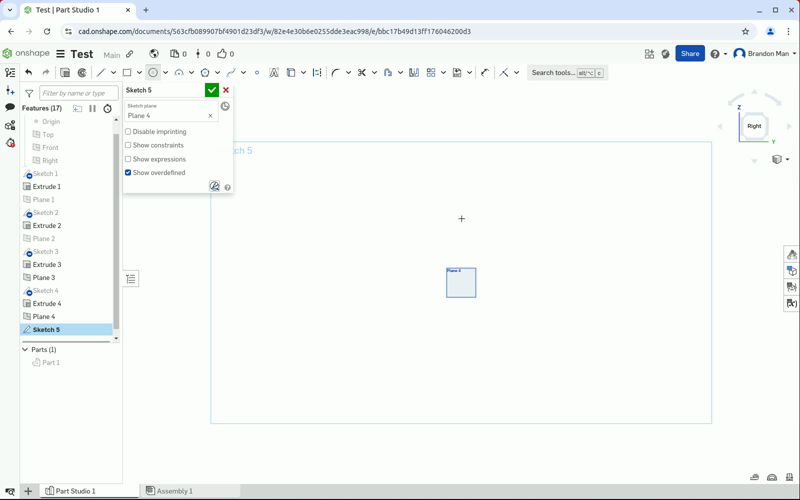
key_up(shift)
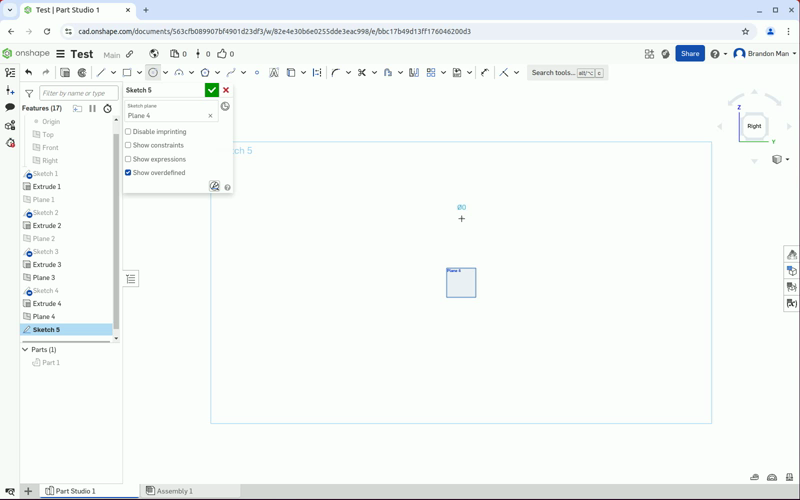
mouse_move(481, 218)
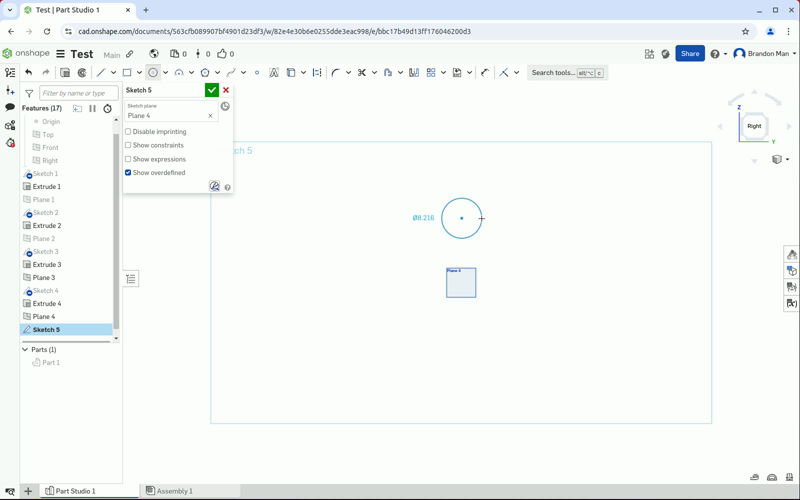
click(481, 218)
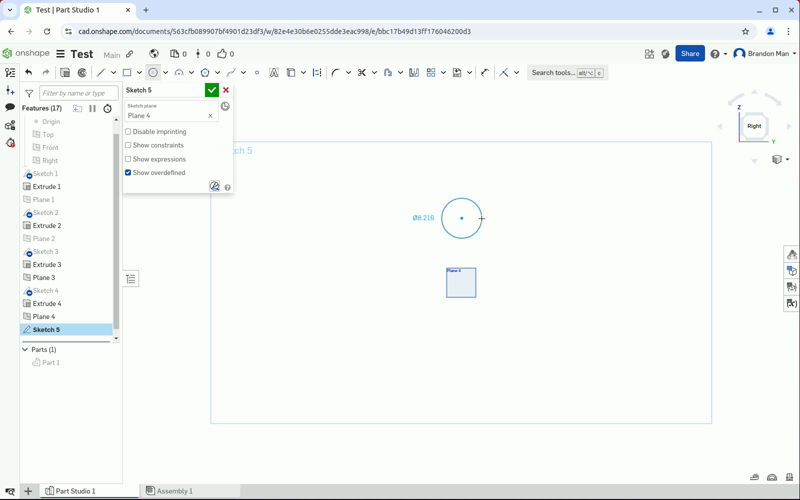
key(esc)
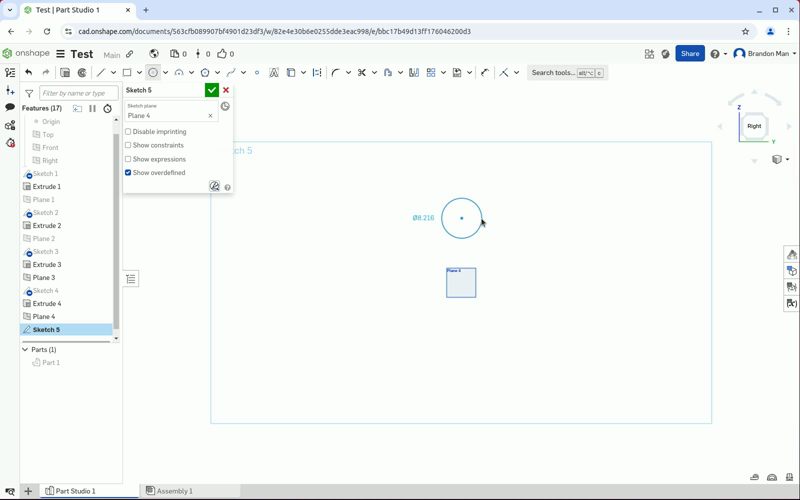
mouse_move(468, 220)
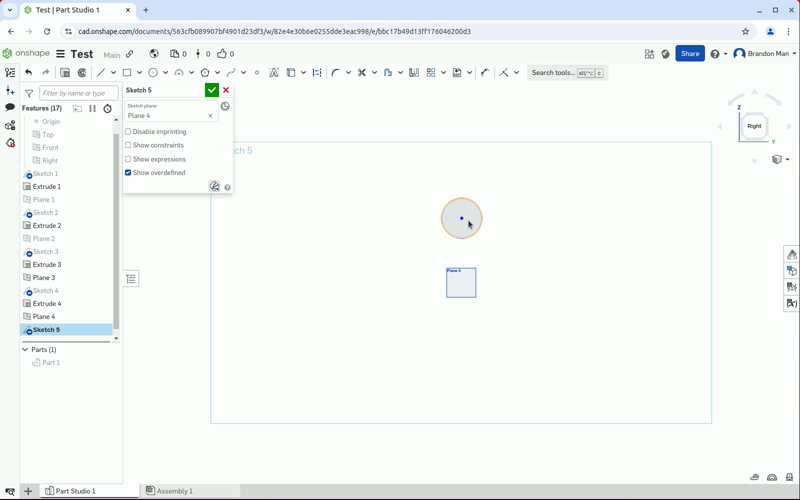
scroll(6)
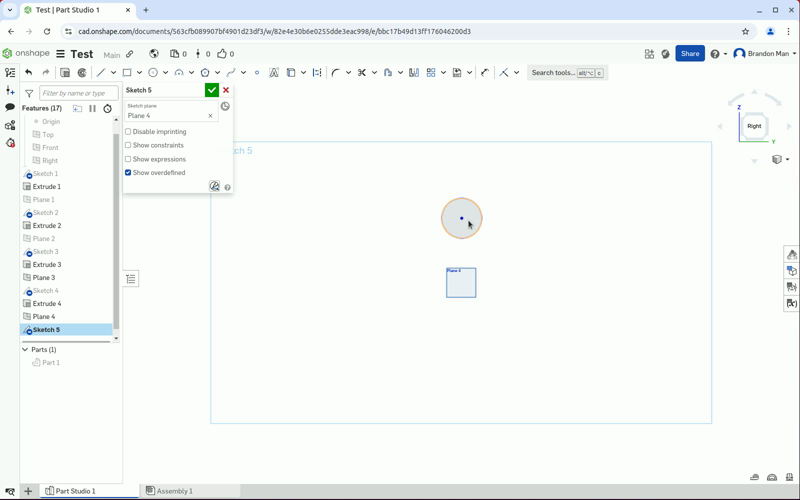
scroll(6)
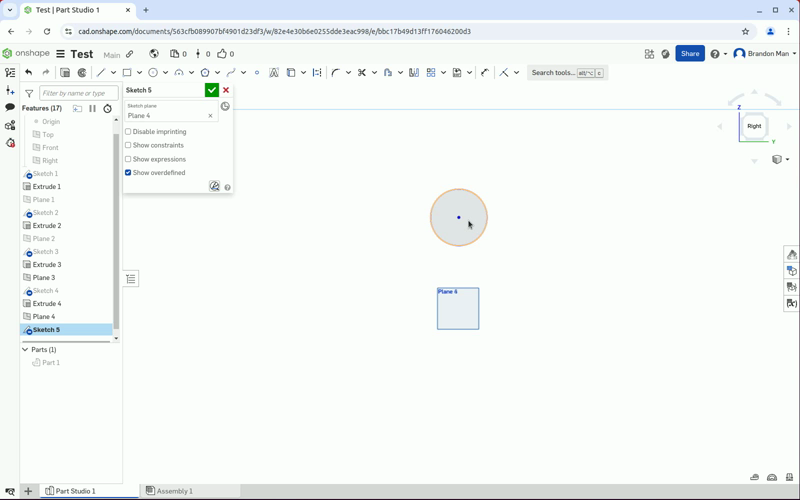
scroll(6)
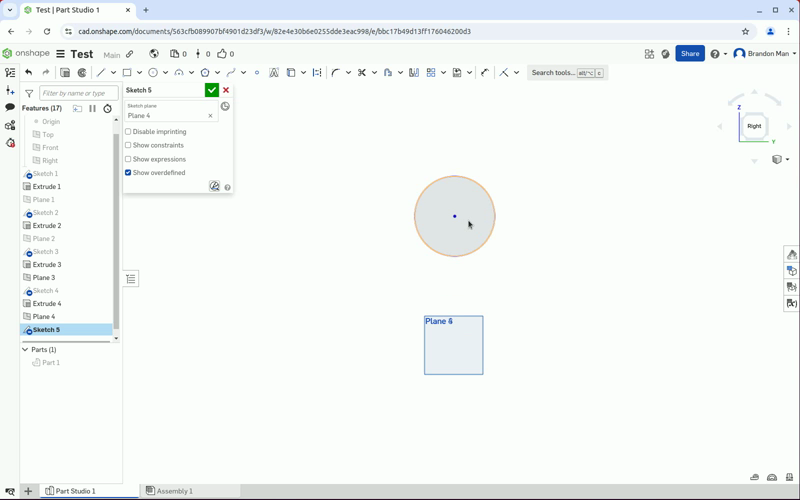
scroll(6)
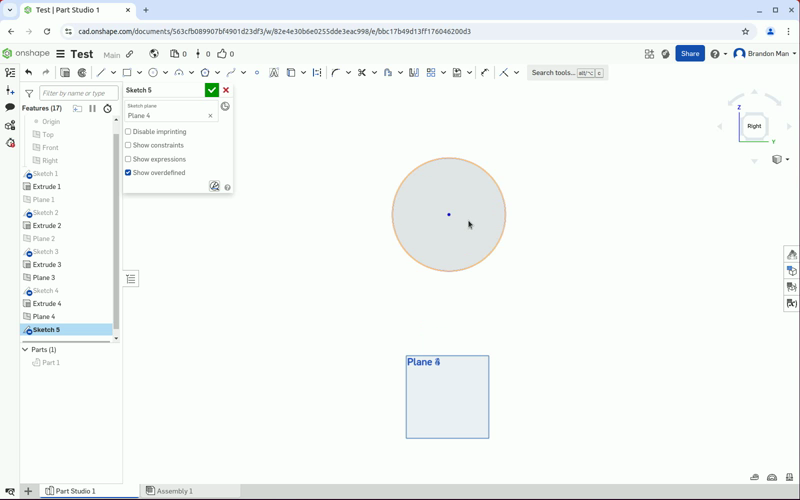
scroll(6)
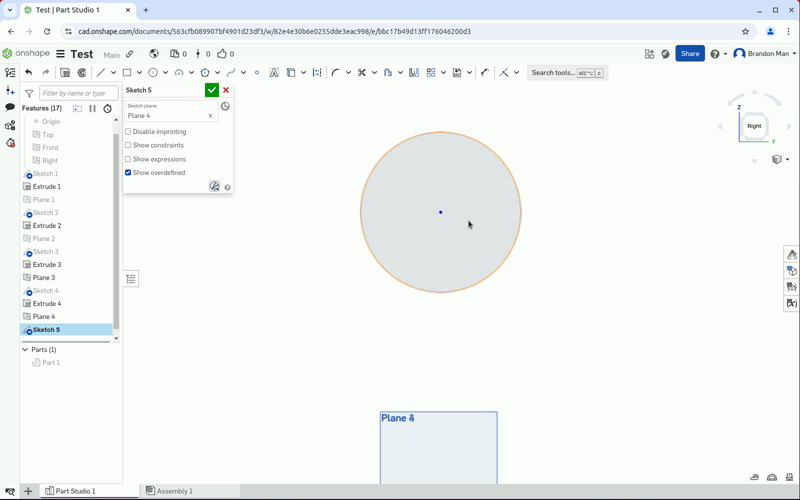
scroll(6)
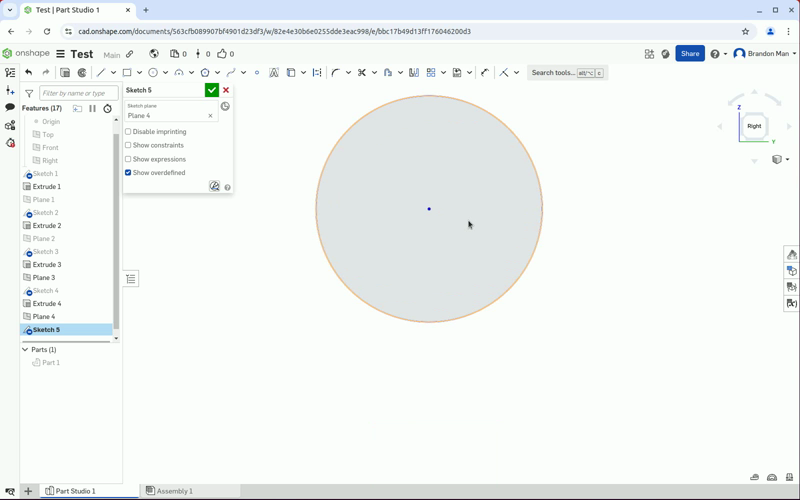
scroll(6)
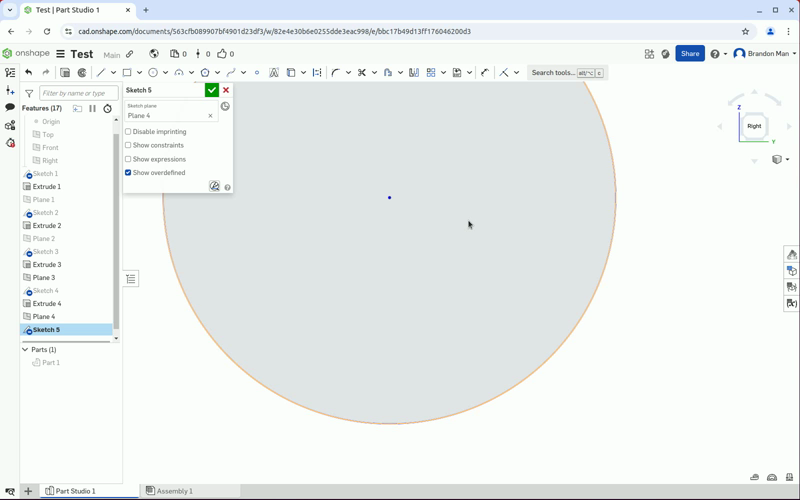
click(468, 220)
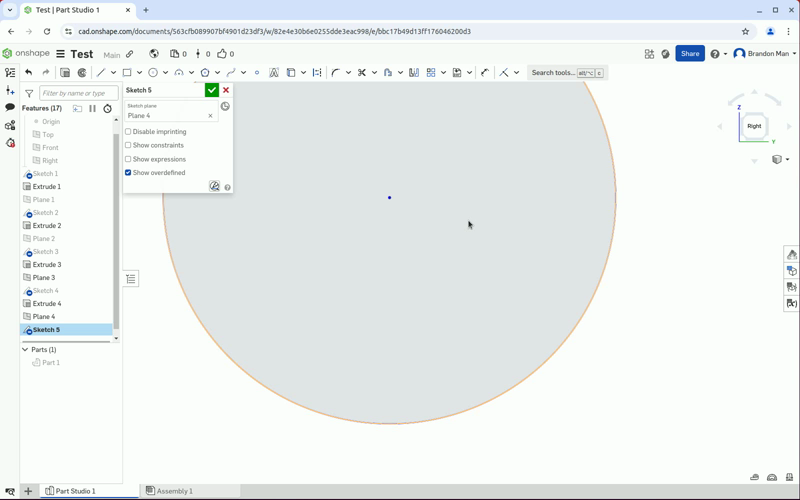
scroll(-6)
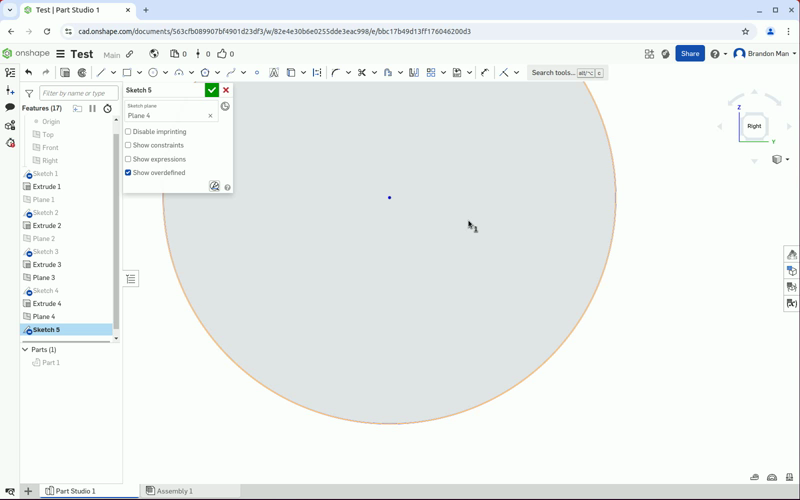
scroll(-6)
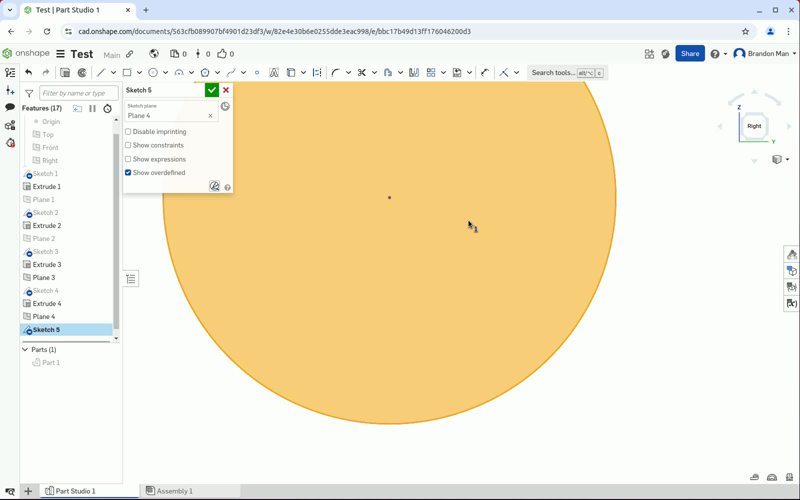
scroll(-6)
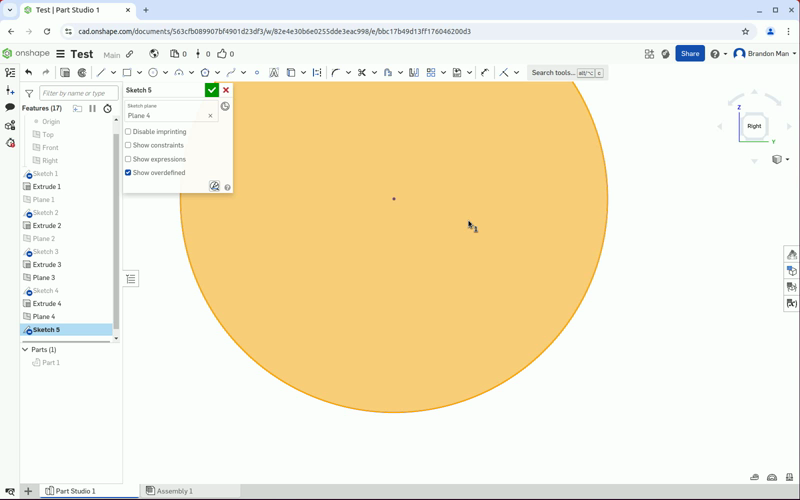
scroll(-6)
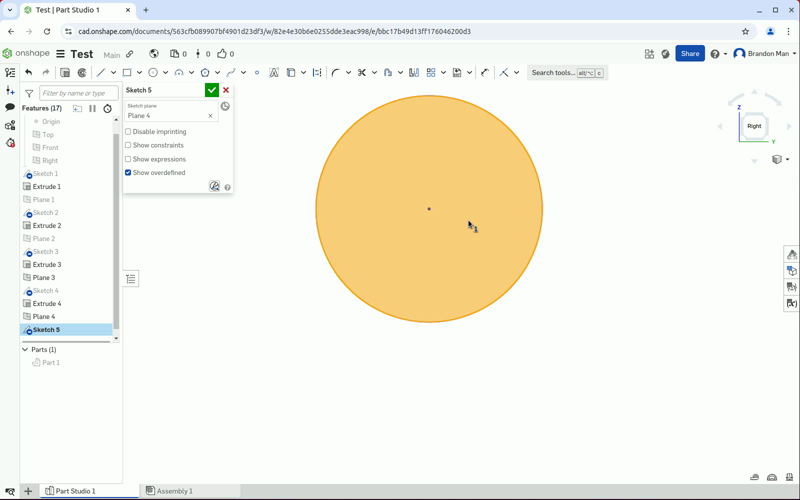
scroll(-6)
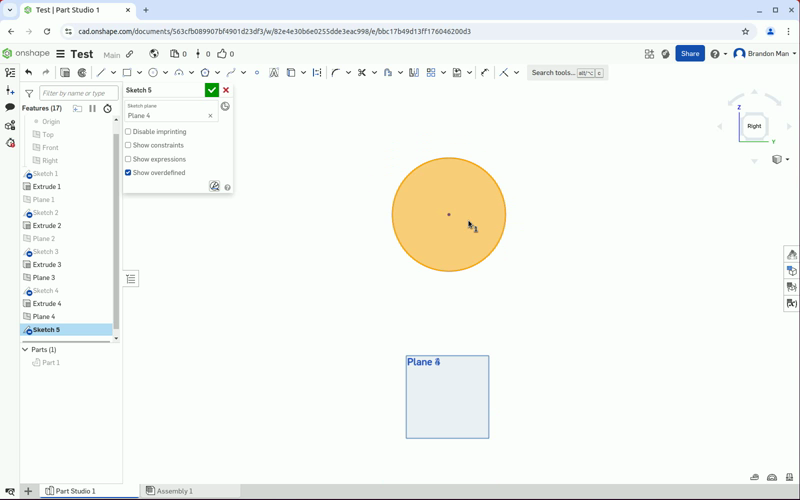
scroll(-6)
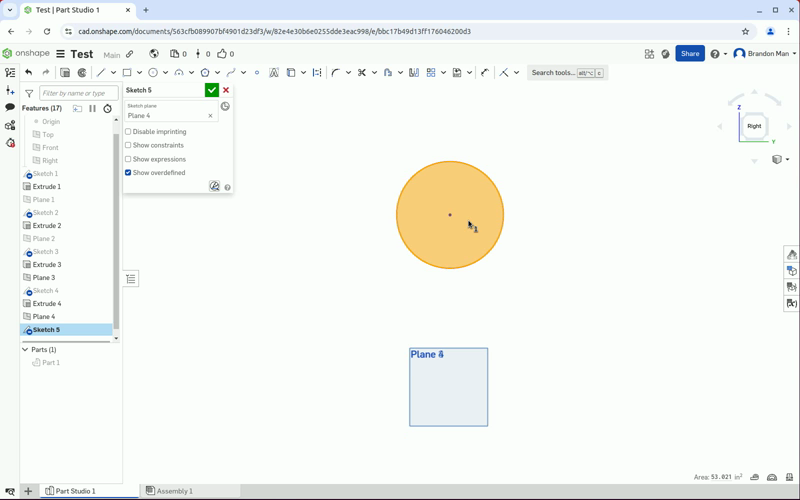
scroll(-6)
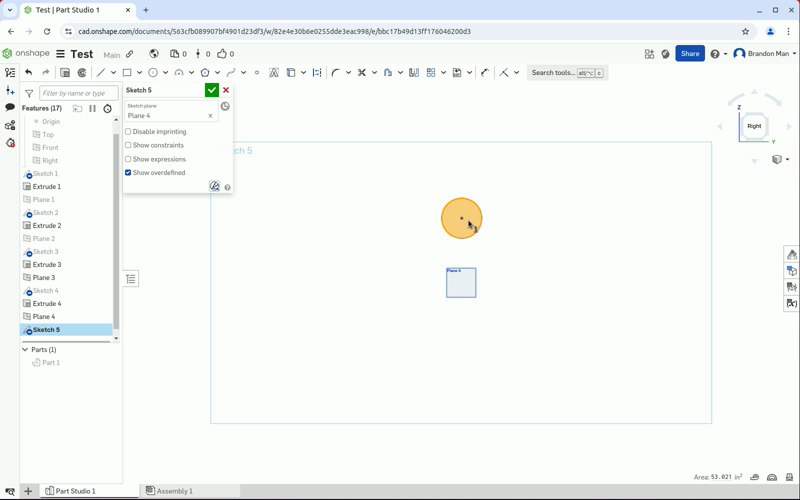
mouse_move(73, 352)
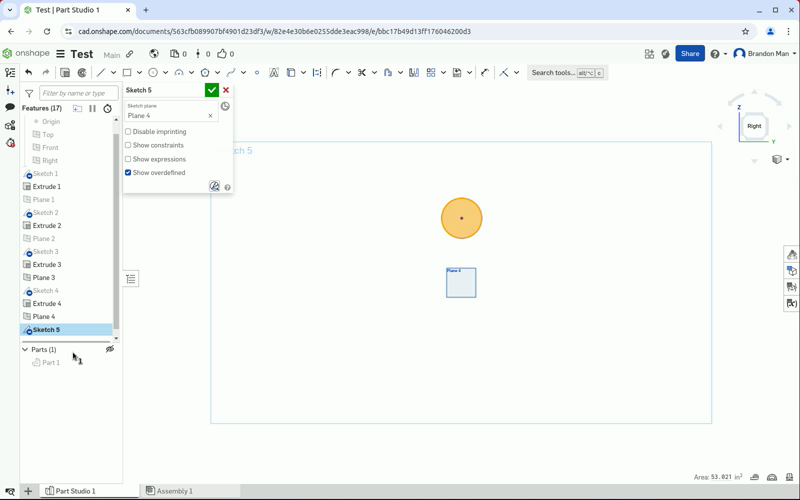
key(shift+y)
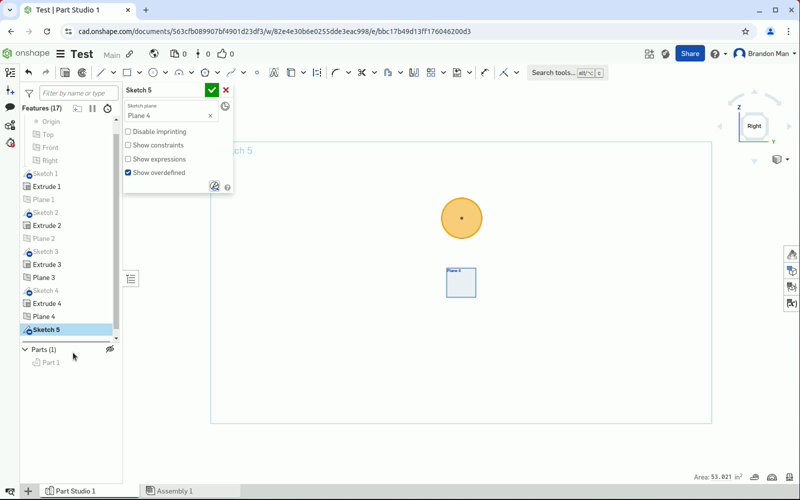
key(shift+e)
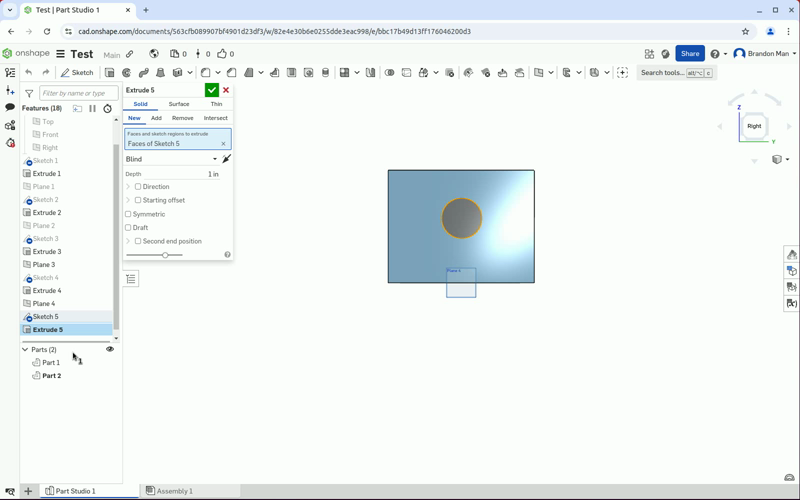
mouse_move(143, 106)
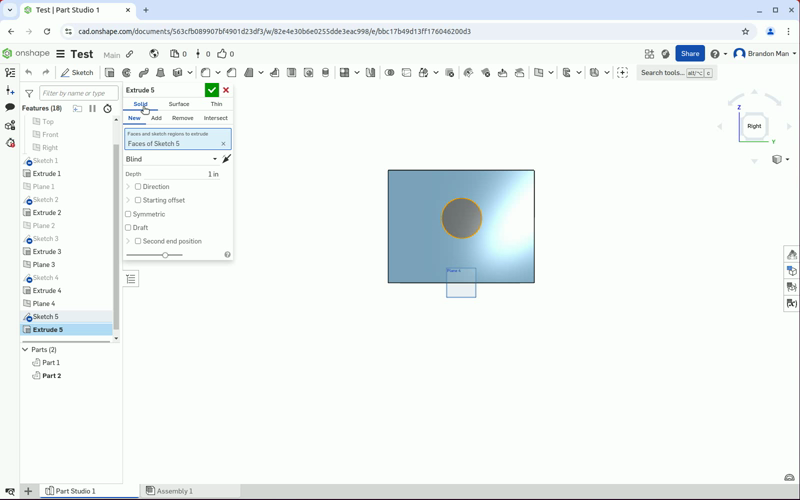
click(143, 106)
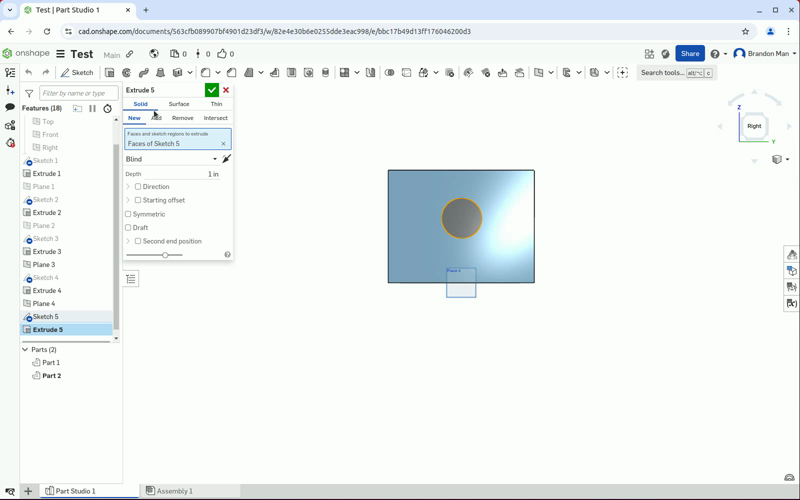
mouse_move(186, 120)
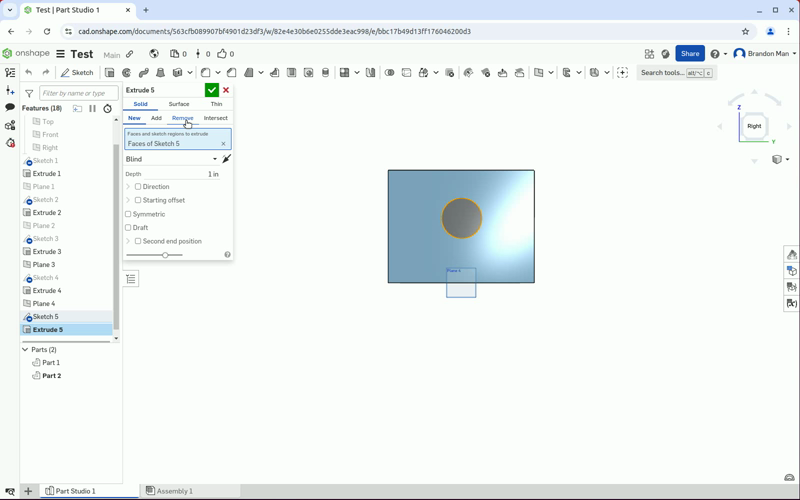
click(186, 120)
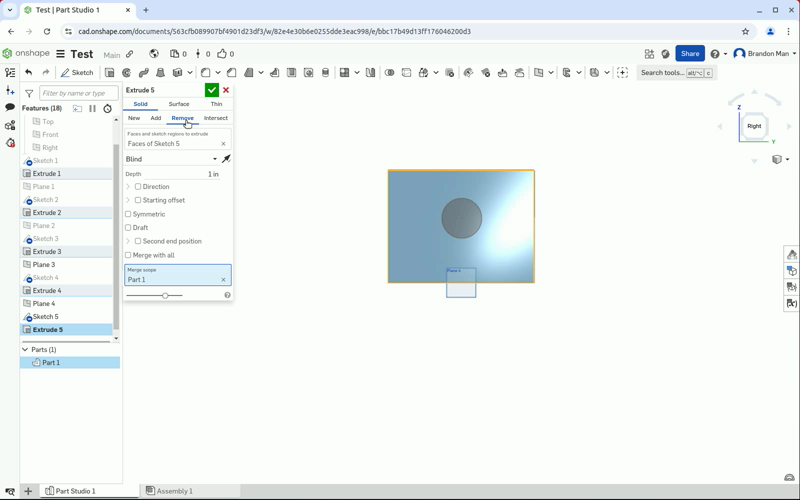
key(tab, 4)
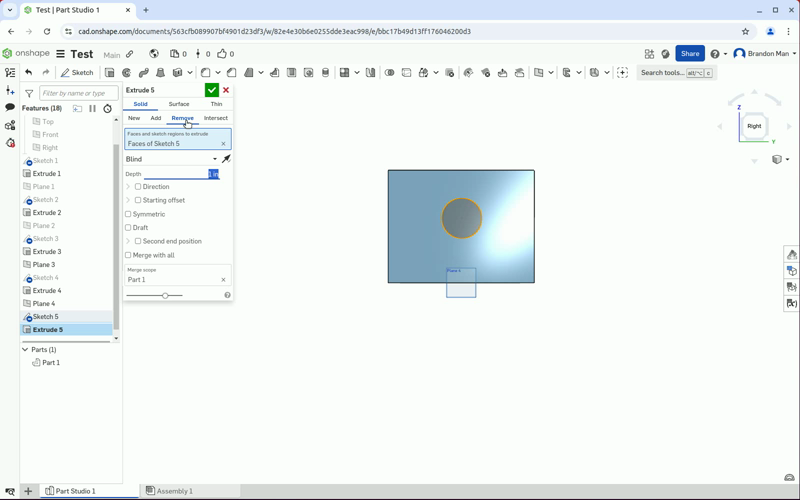
text(30.811)
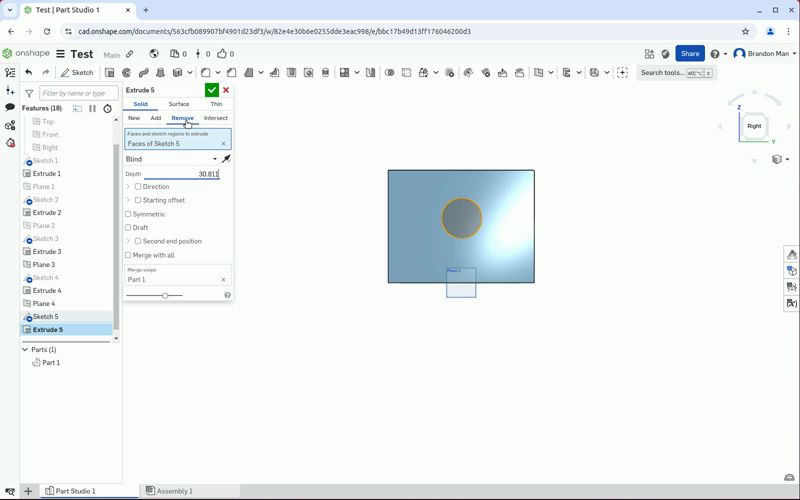
key(tab, 6)
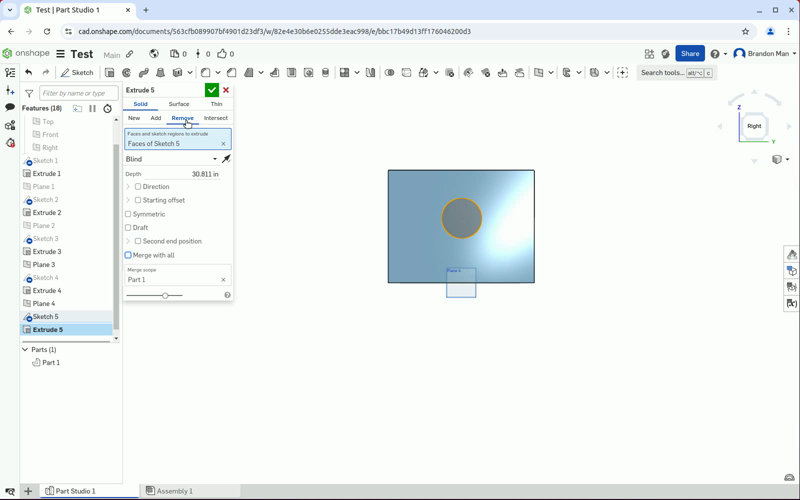
key(space)
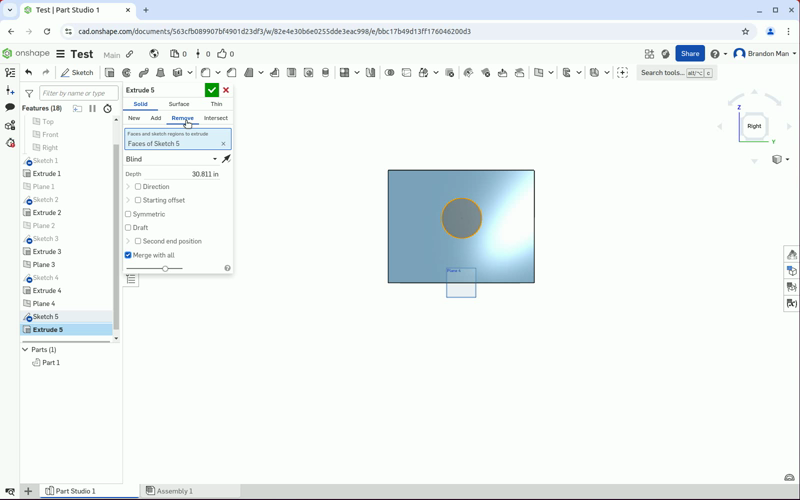
key(enter)
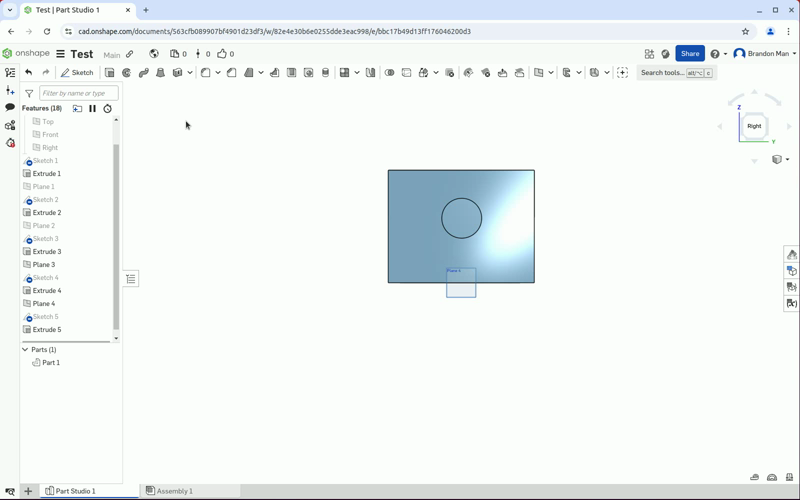
key(shift+h)
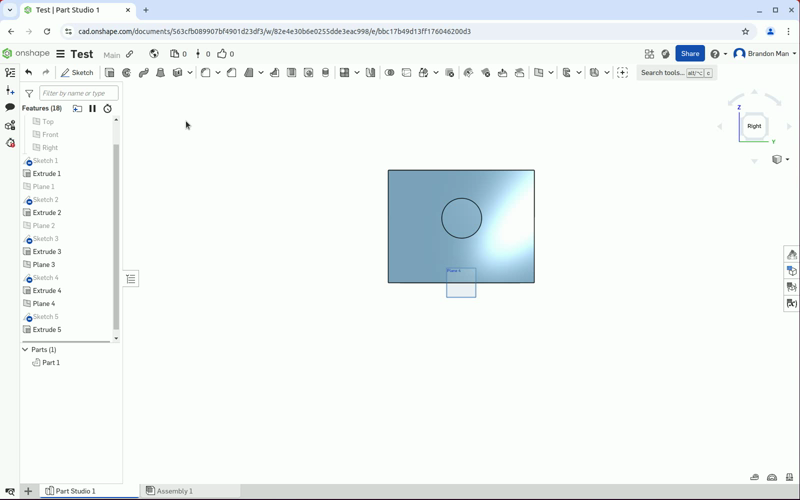
key(shift+h)
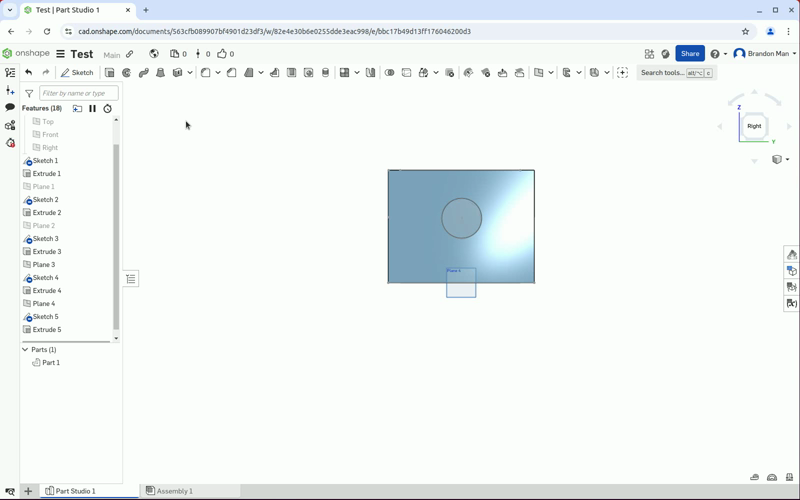
key(shift+7)
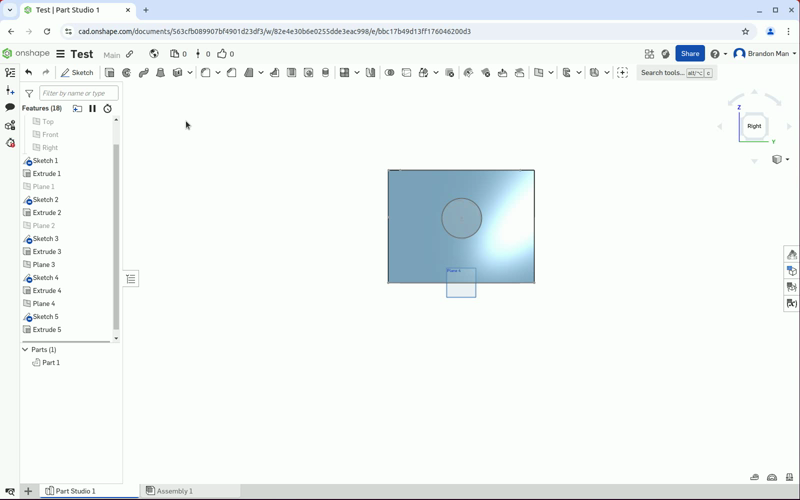
key(right, 2)
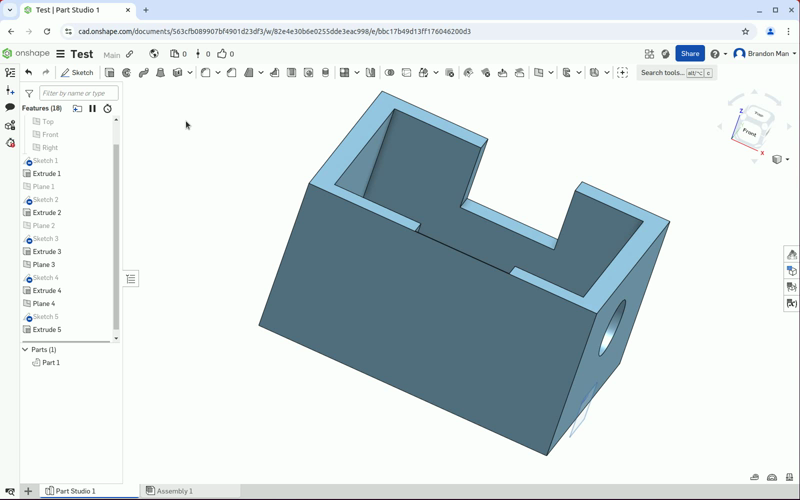
key(down, 2)
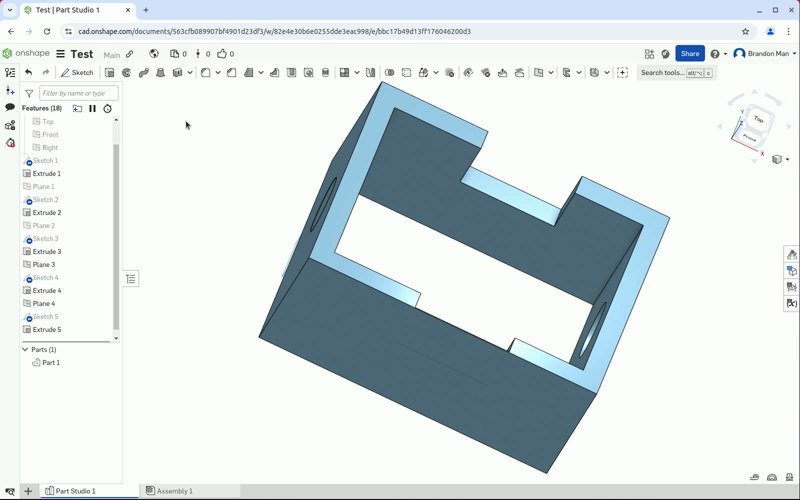
key(up, 2)
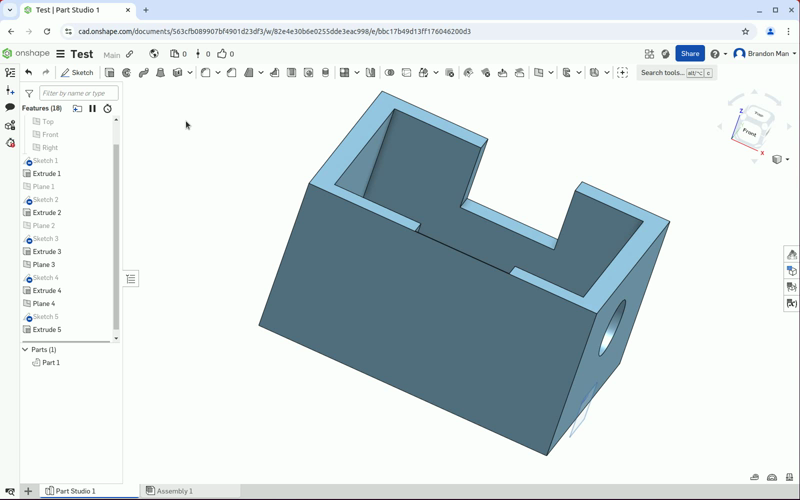
key(left, 2)
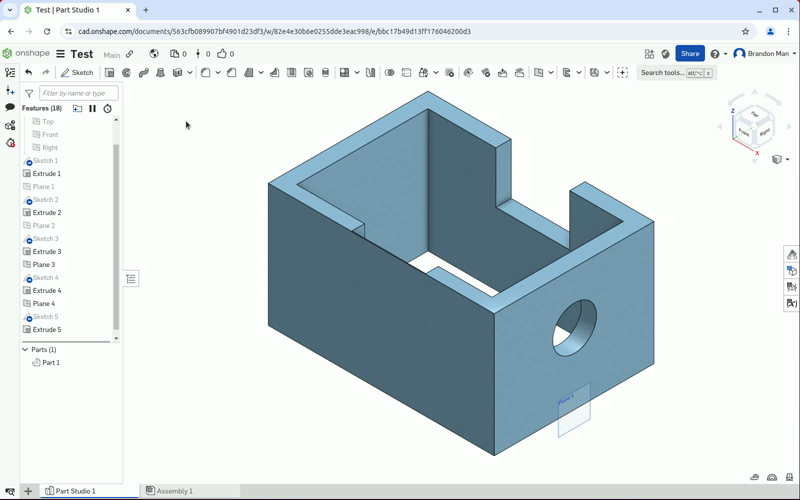
mouse_move(69, 163)
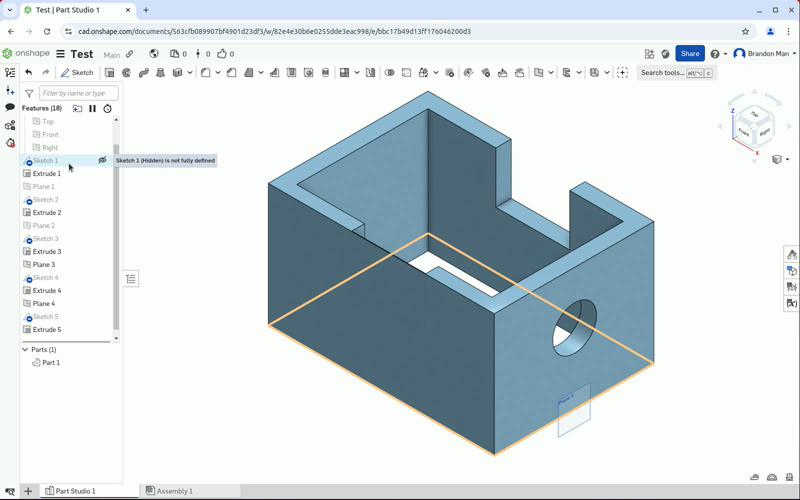
click(69, 163)